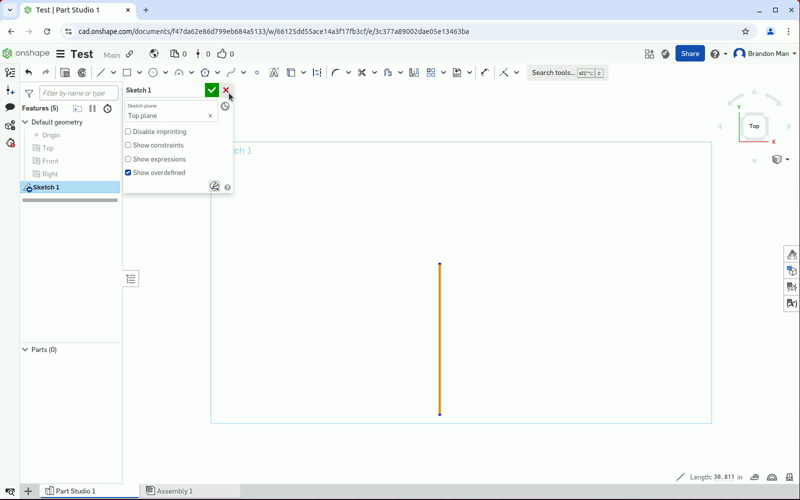
key(shift+h)
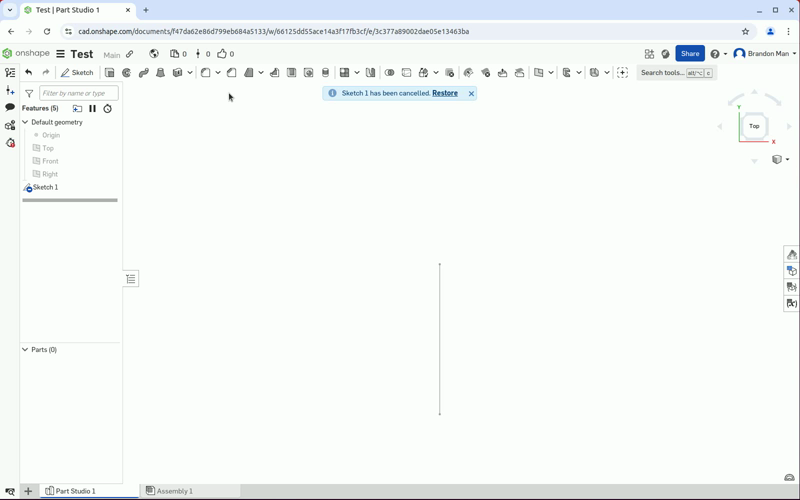
mouse_move(73, 352)
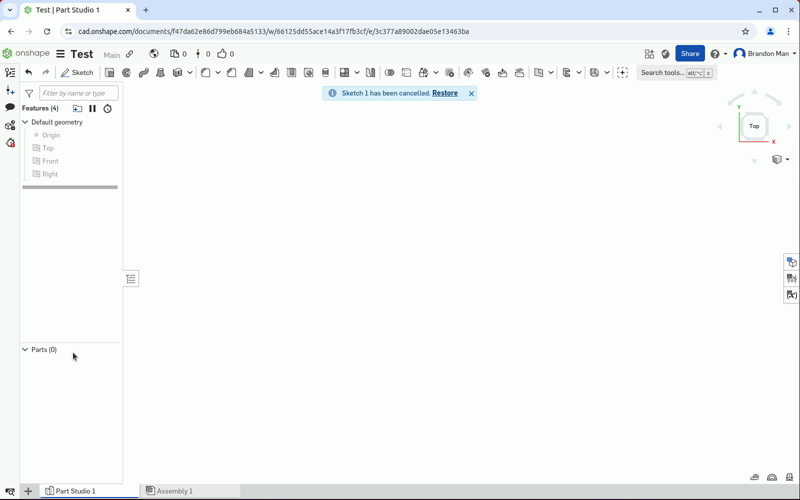
key(y)
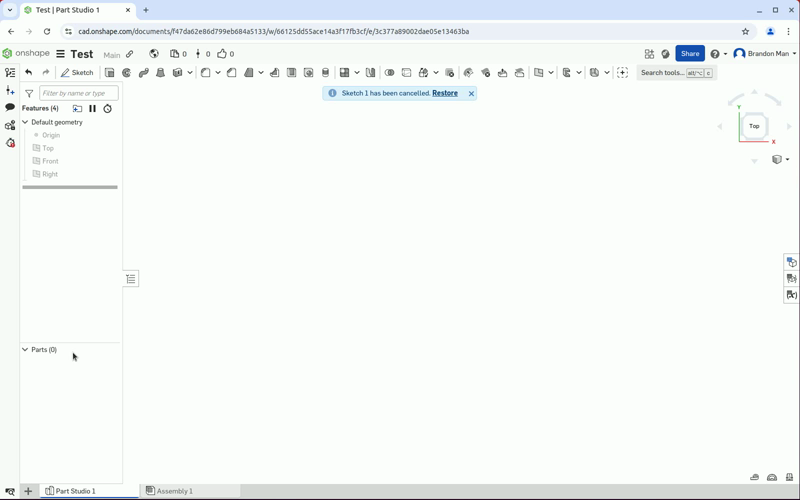
key(shift+p)
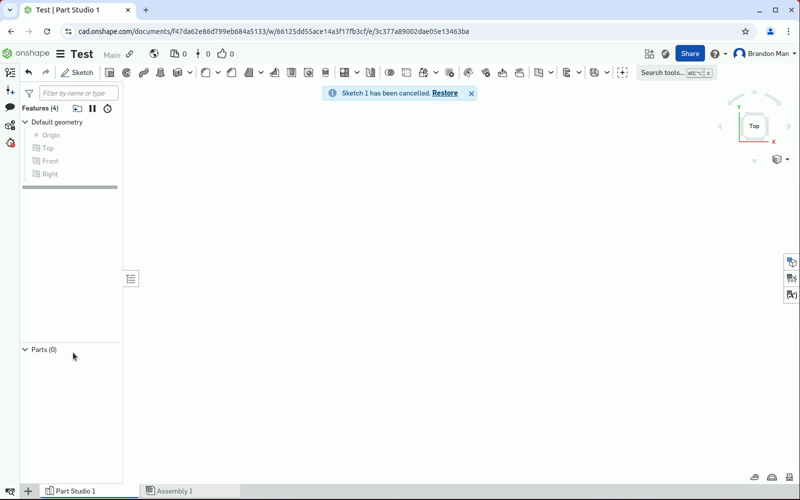
key(space)
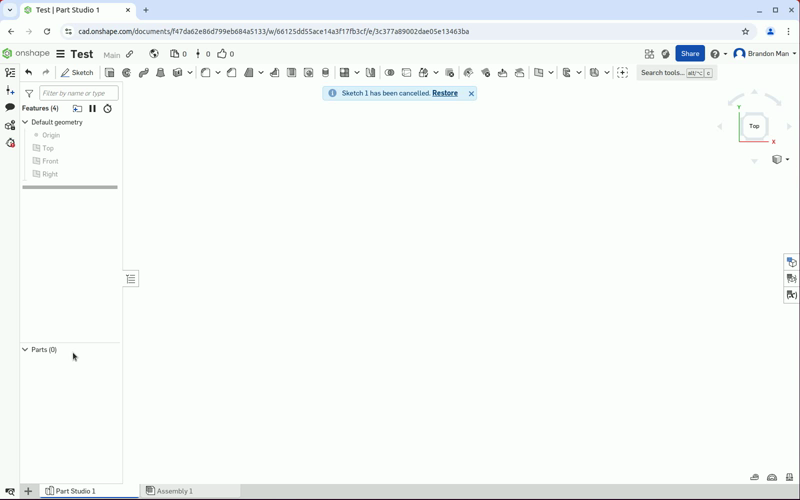
key_down(shift)
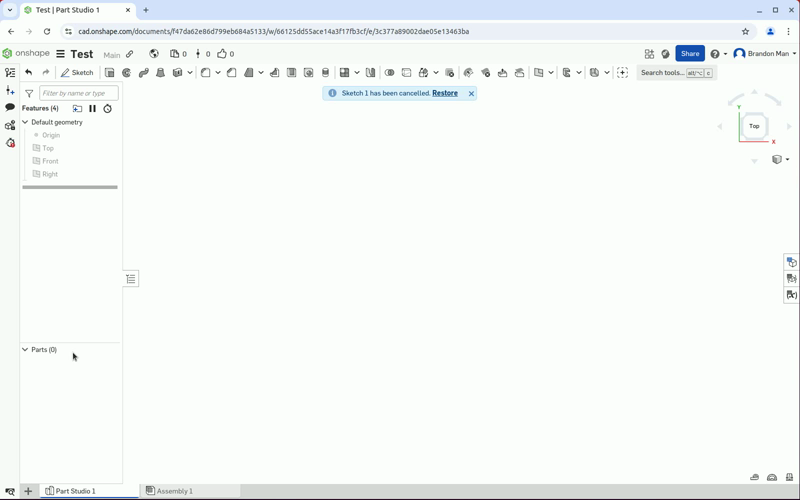
key(up)
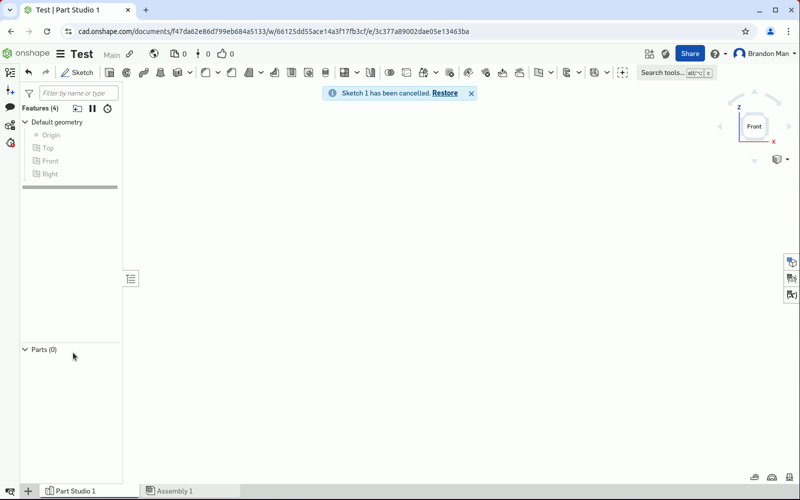
key_up(shift)
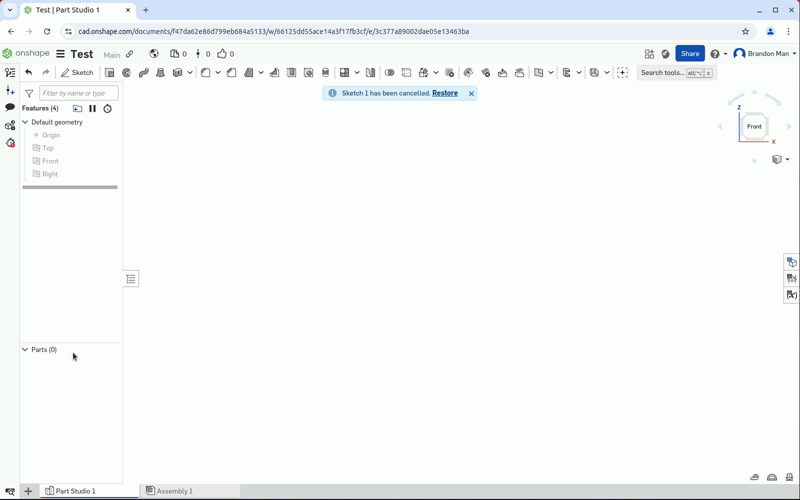
mouse_move(73, 352)
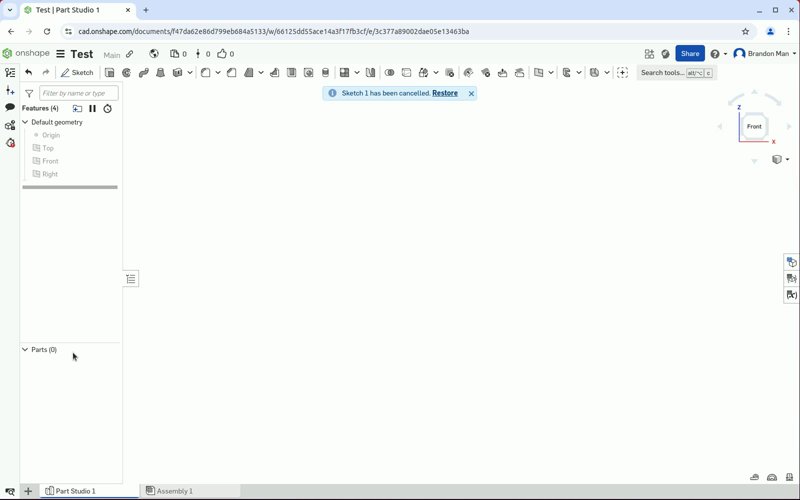
key(shift+y)
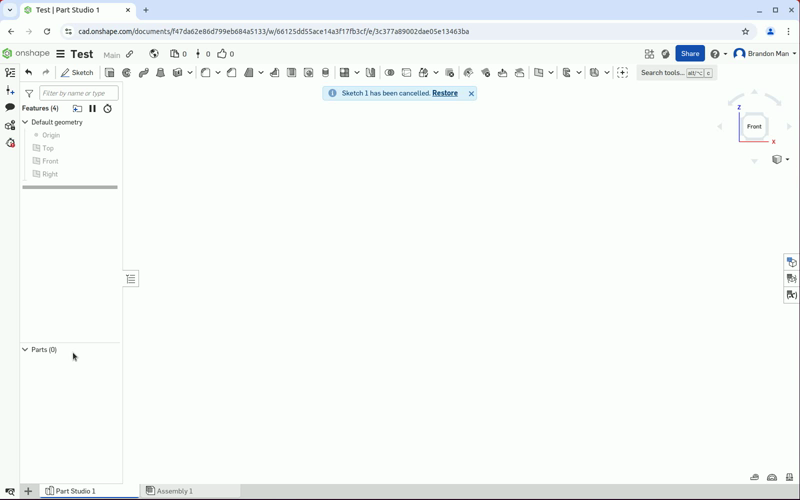
key(shift+s)
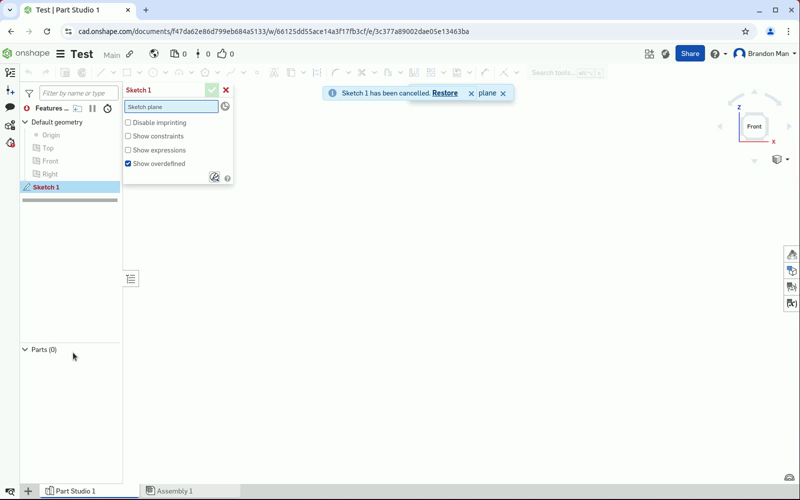
mouse_move(73, 163)
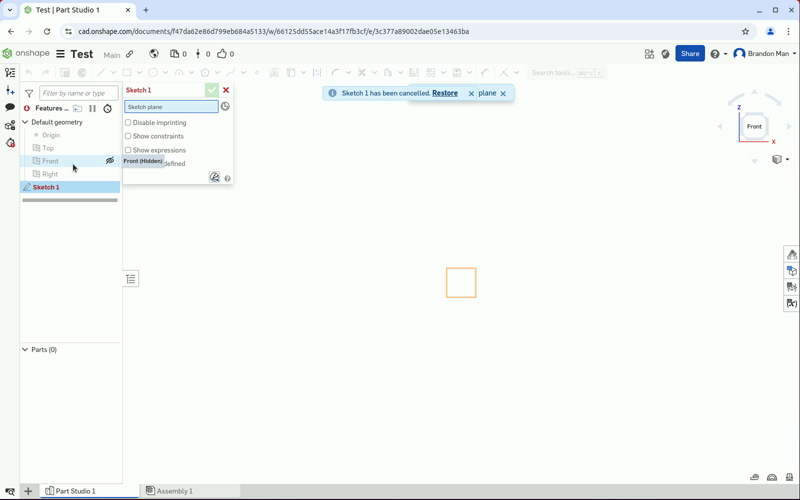
click(73, 163)
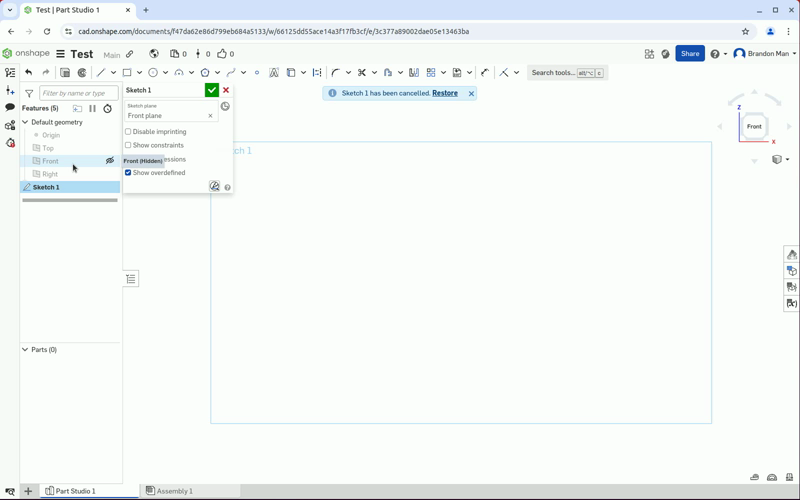
mouse_move(73, 352)
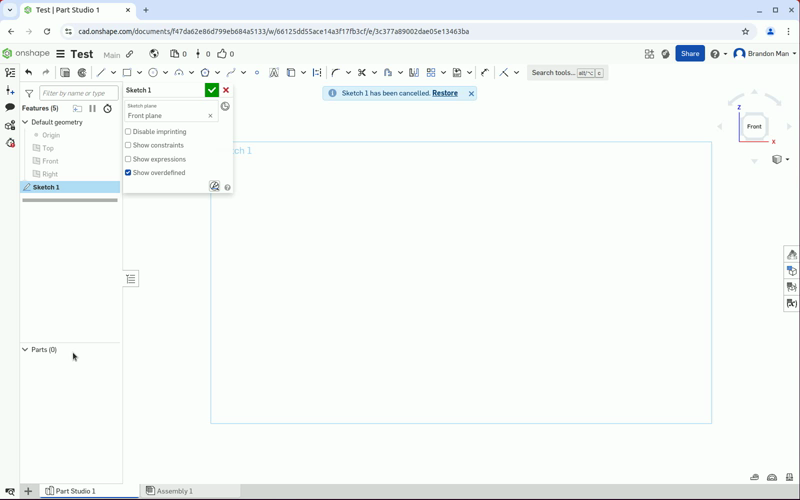
key(y)
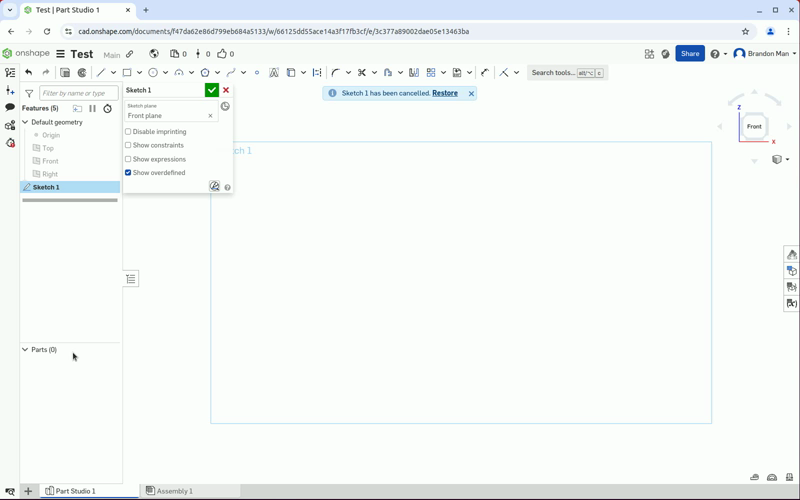
key(l)
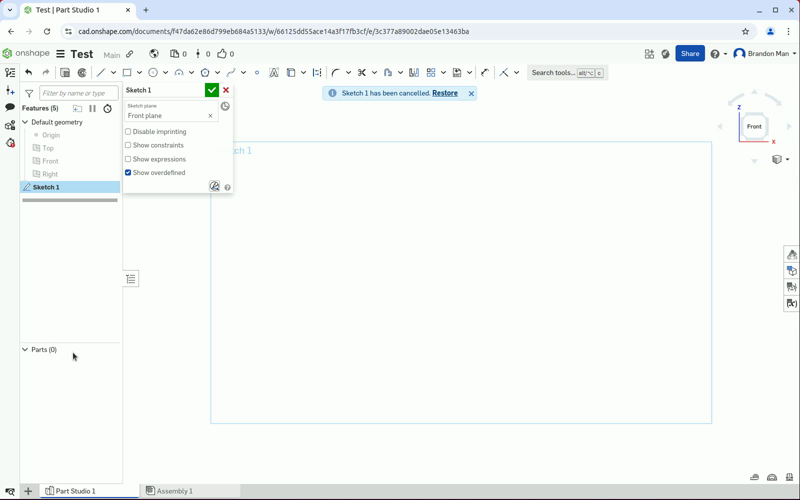
key_down(shift)
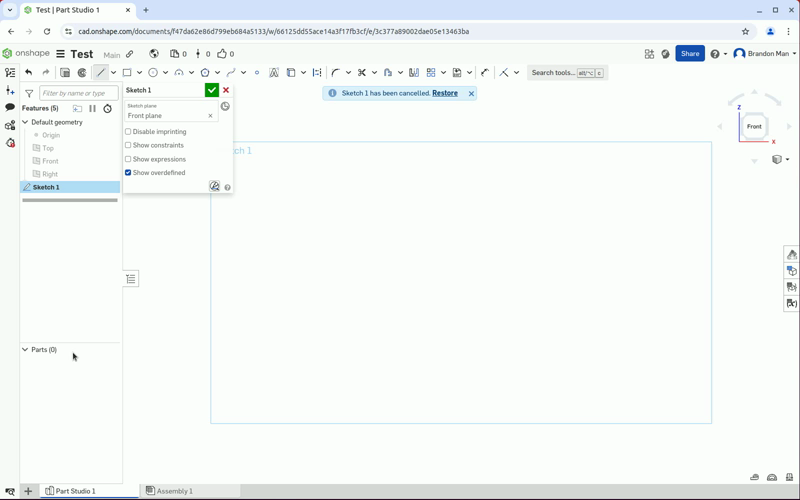
mouse_move(370, 282)
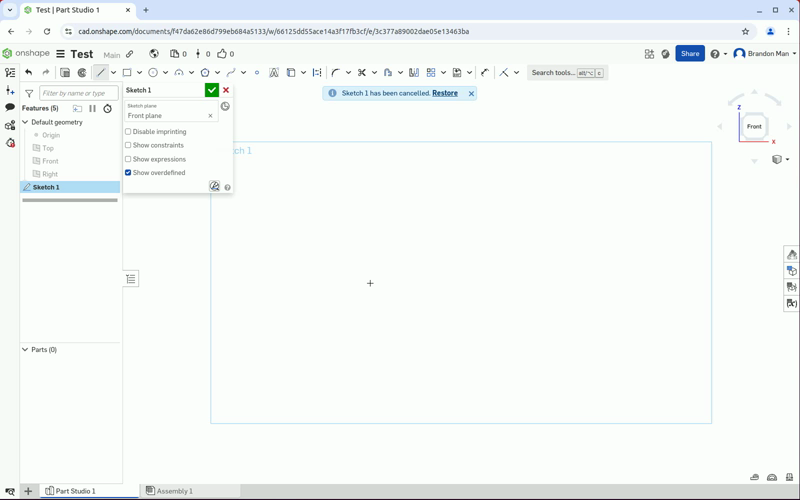
click(370, 282)
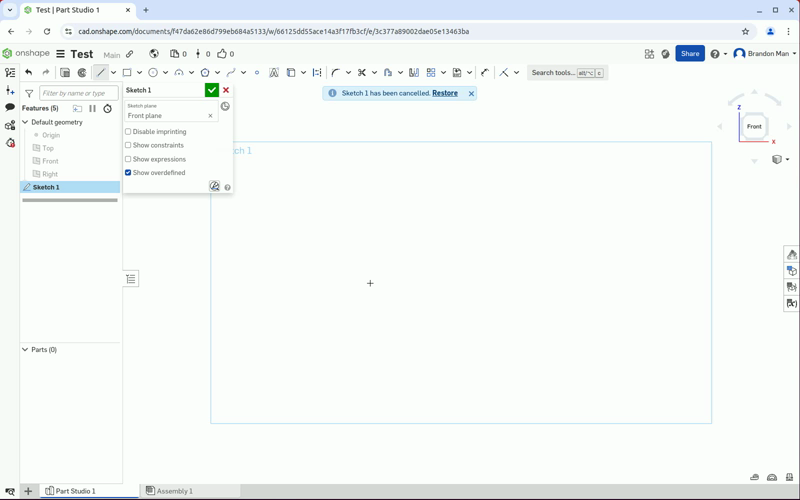
key_up(shift)
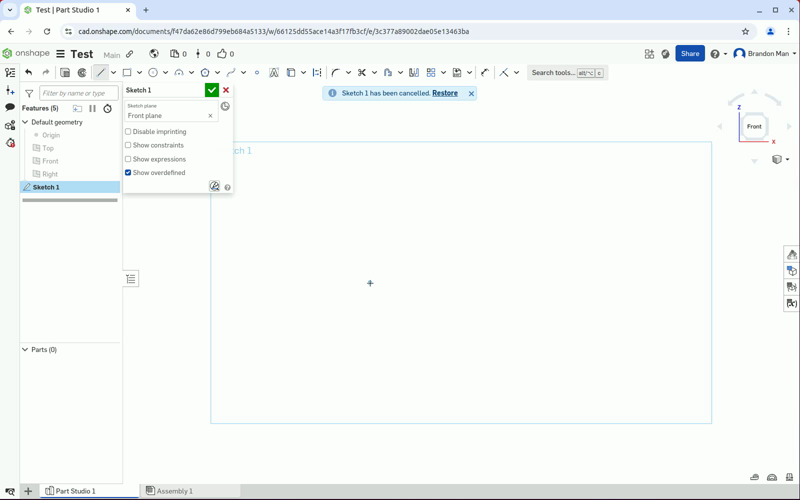
key_down(shift)
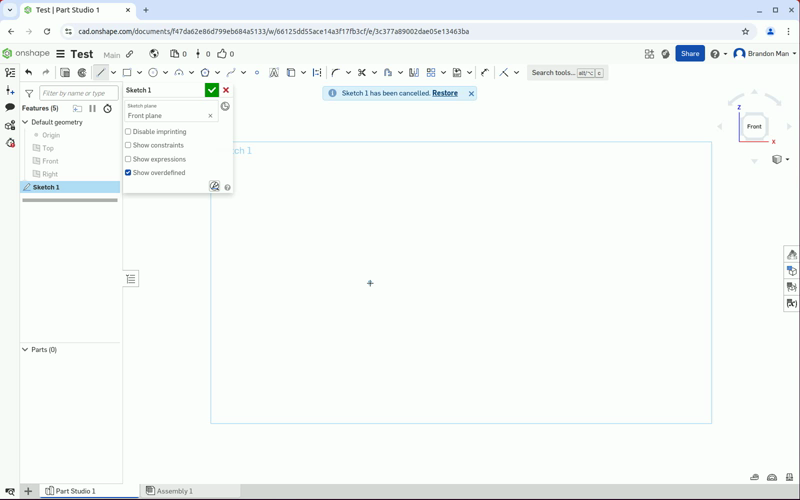
mouse_move(461, 282)
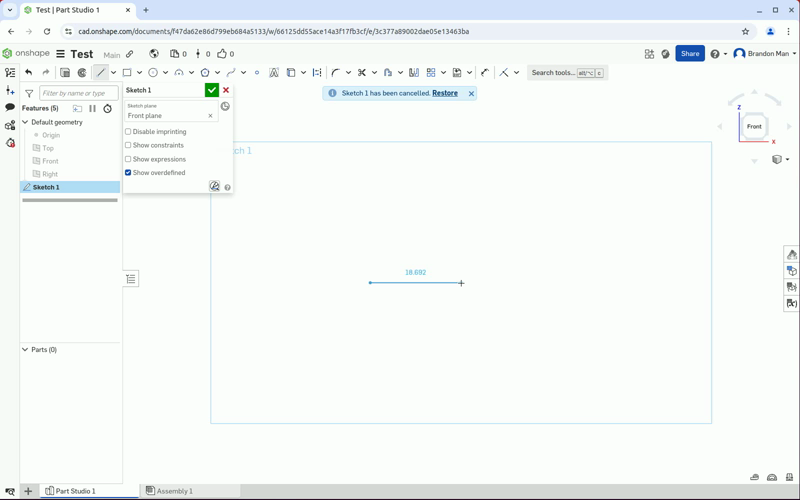
click(461, 282)
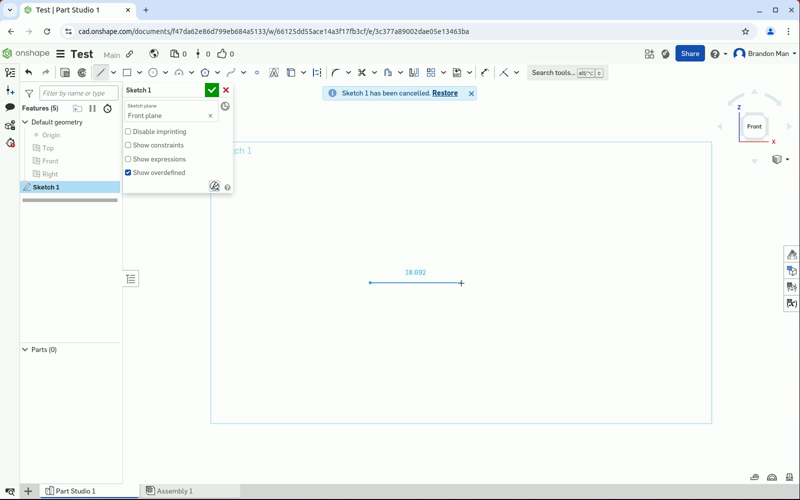
key_up(shift)
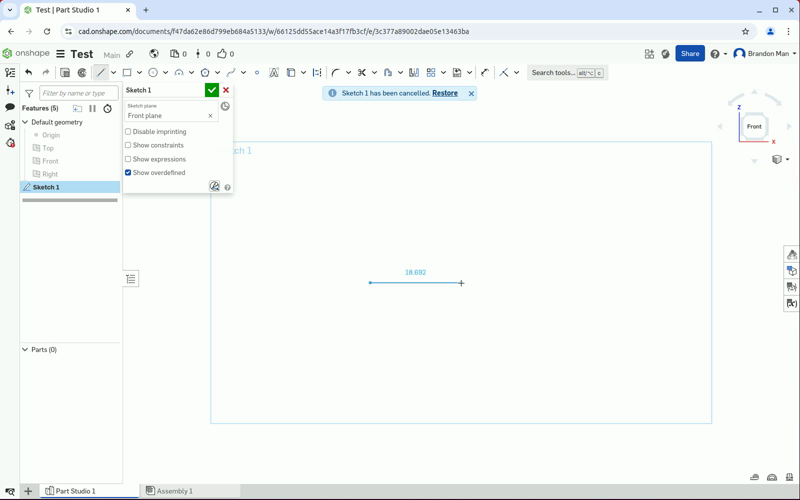
key_down(shift)
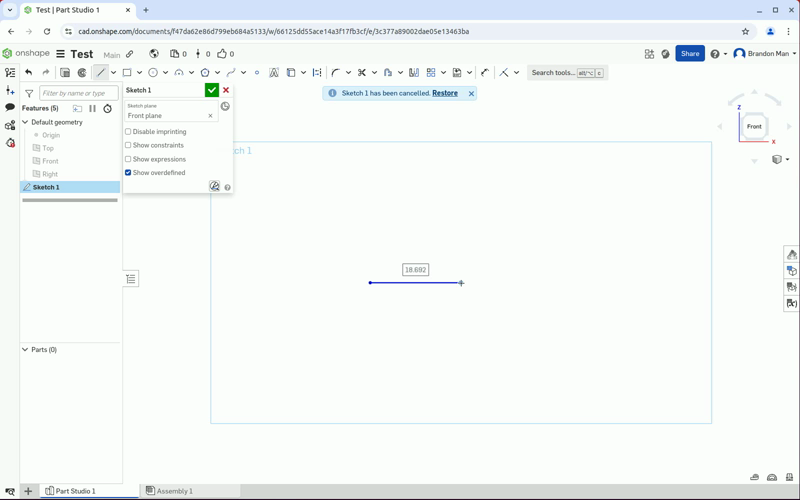
mouse_move(461, 192)
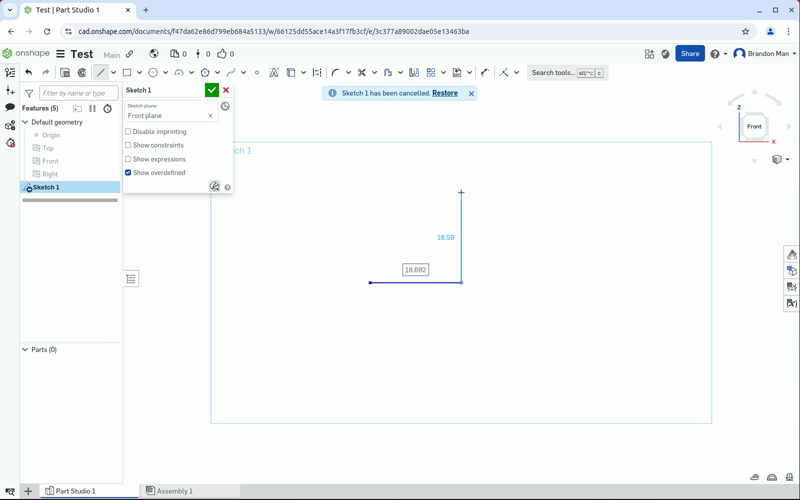
click(461, 192)
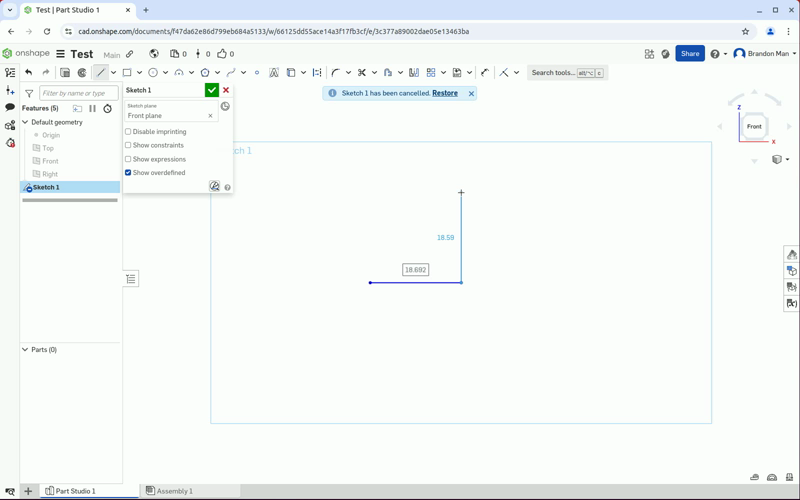
key_up(shift)
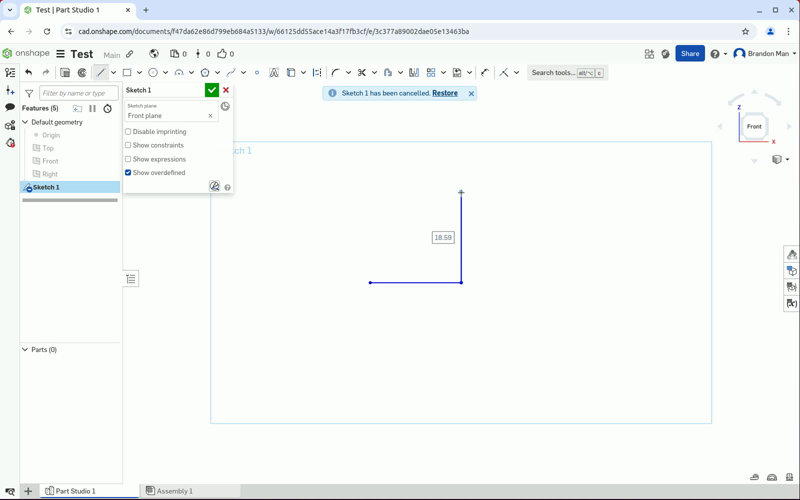
key_down(shift)
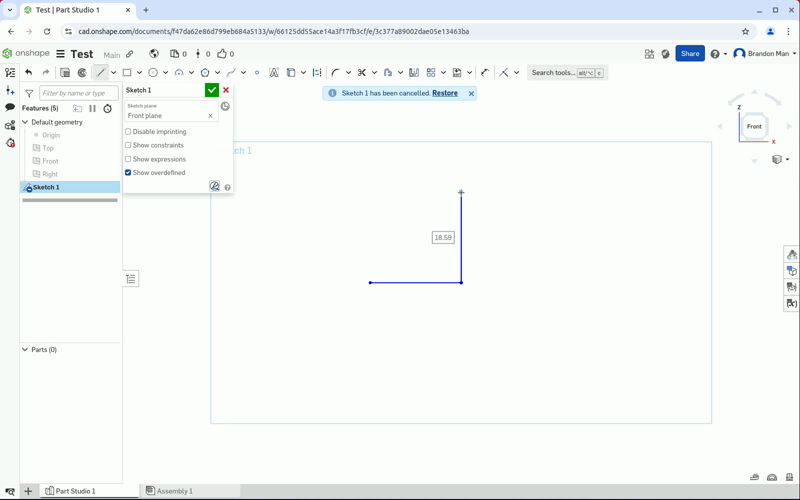
mouse_move(370, 192)
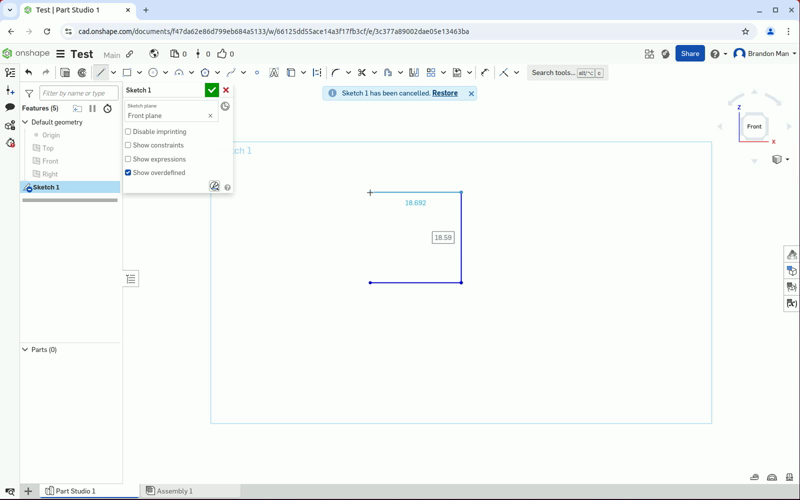
click(370, 192)
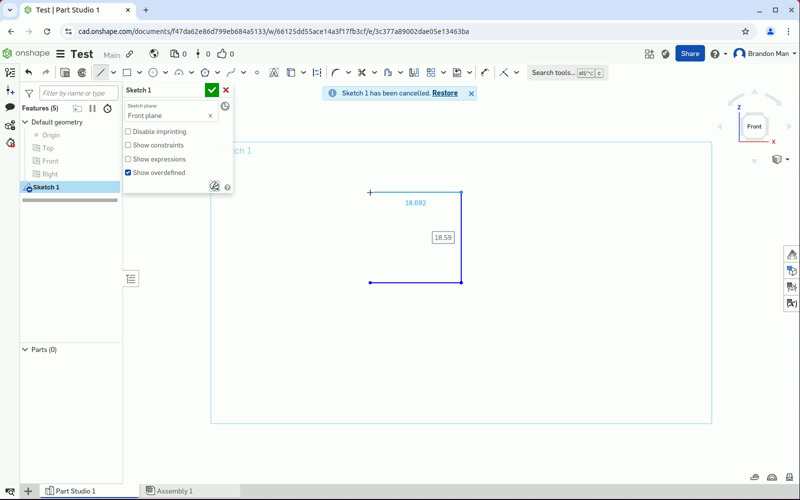
key_up(shift)
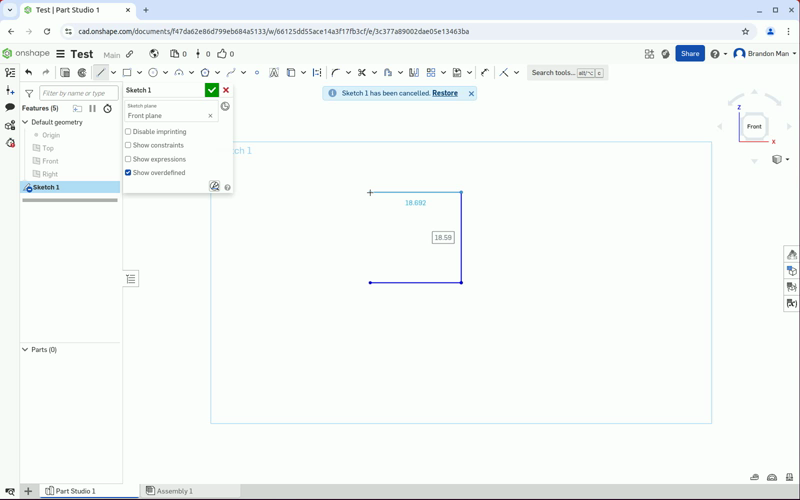
key_down(shift)
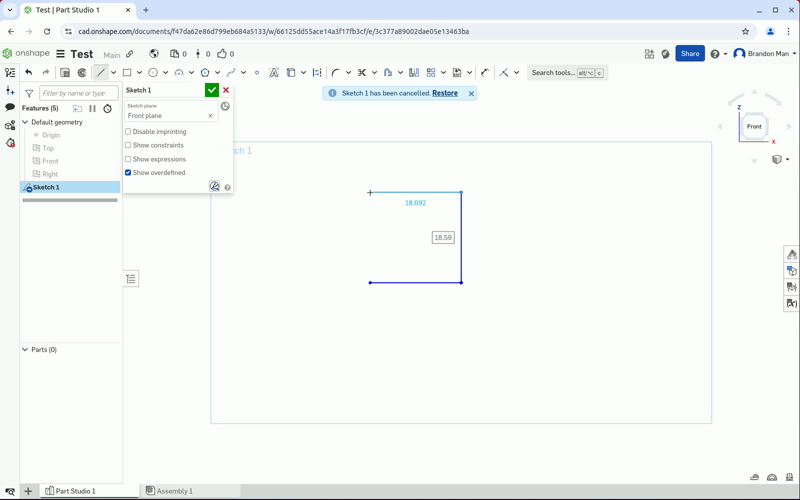
mouse_move(370, 282)
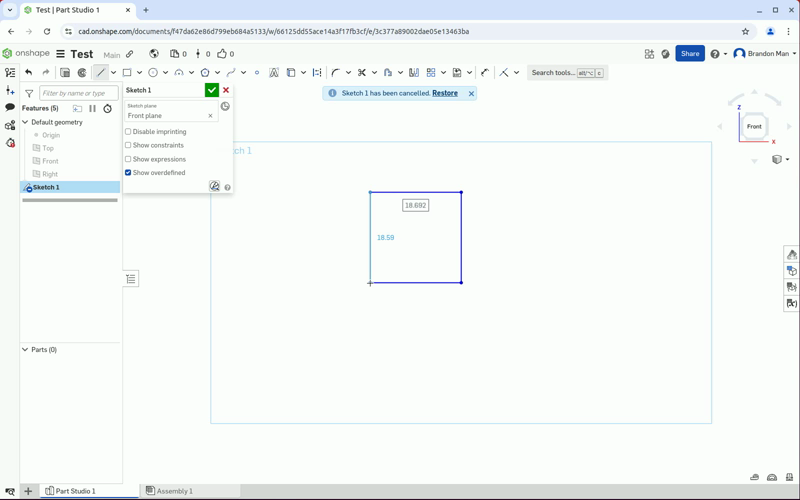
key_up(shift)
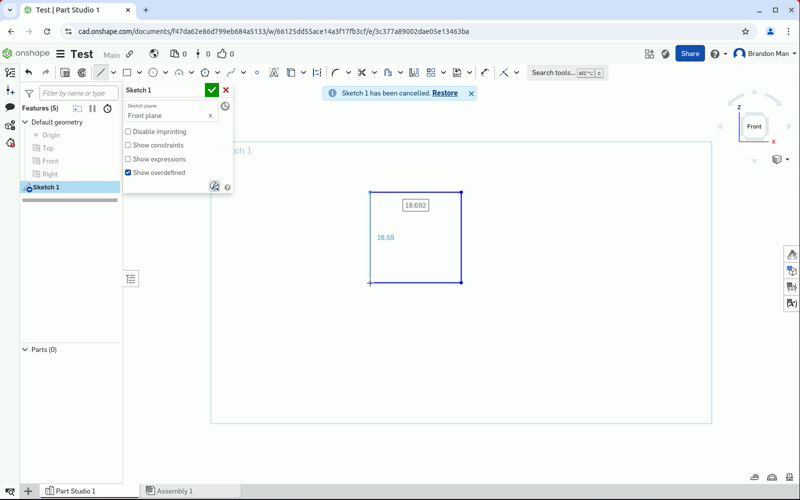
click(370, 282)
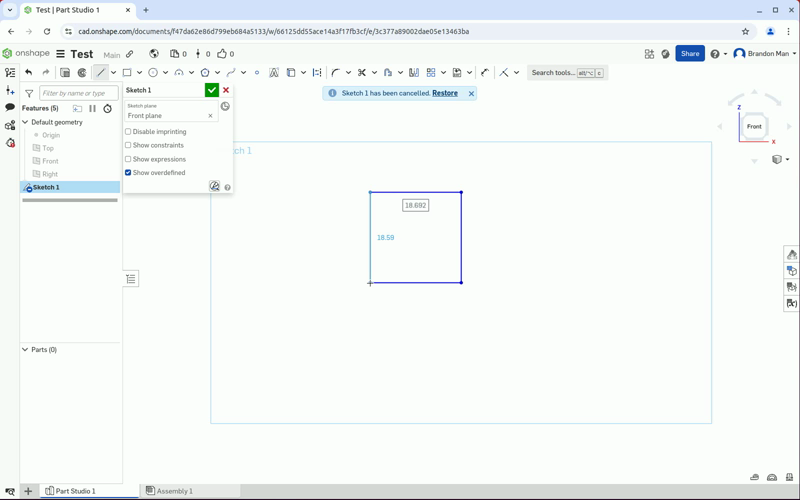
key(esc)
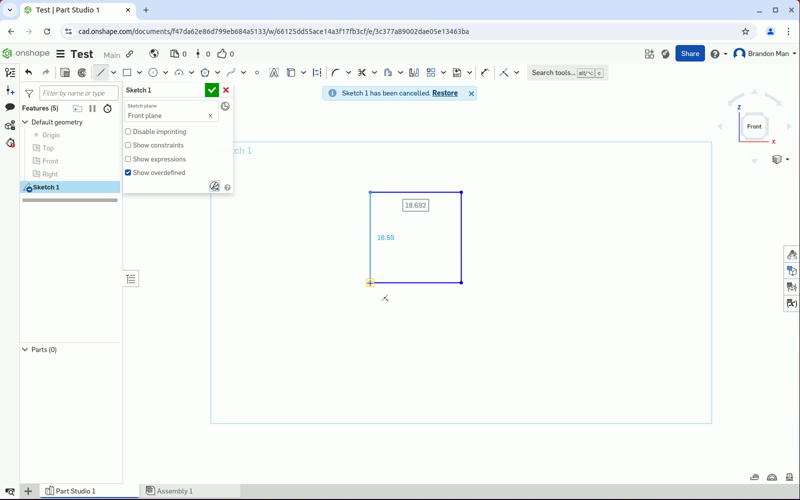
mouse_move(380, 236)
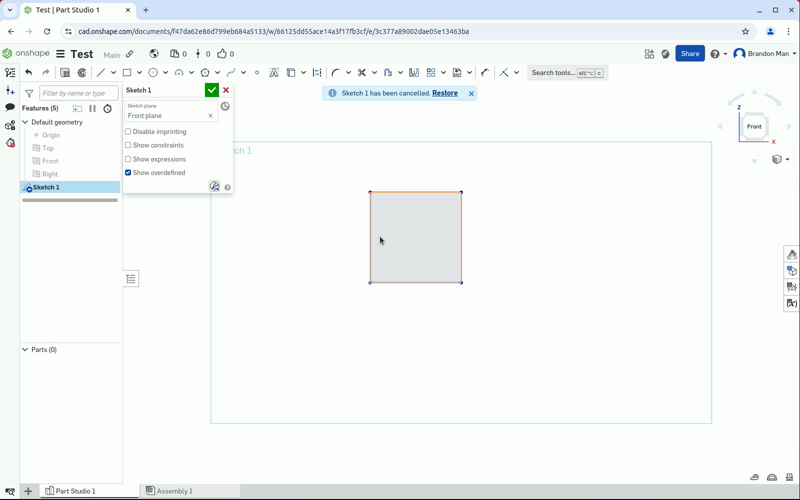
click(380, 236)
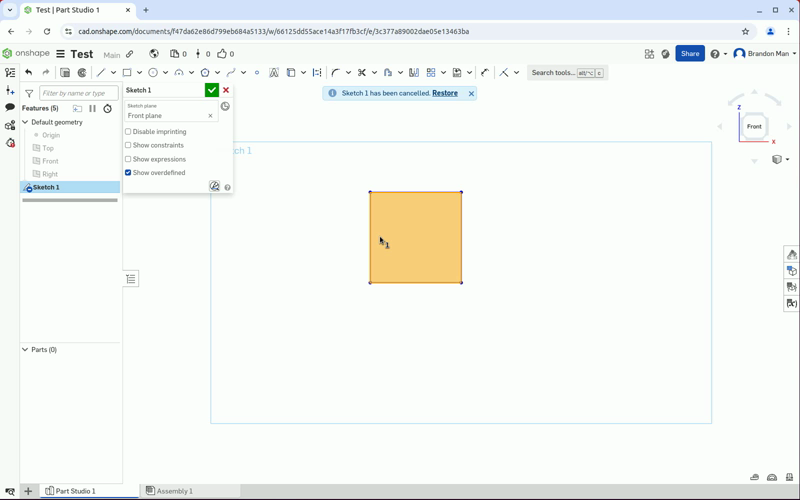
mouse_move(73, 352)
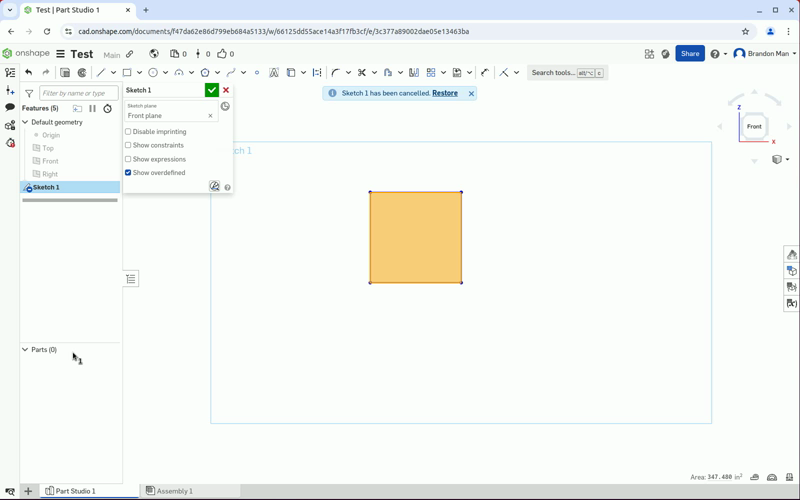
key(shift+y)
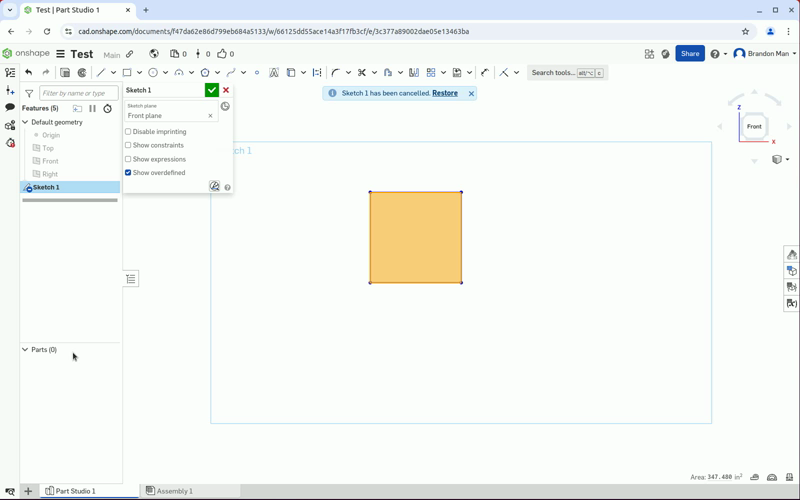
key(shift+e)
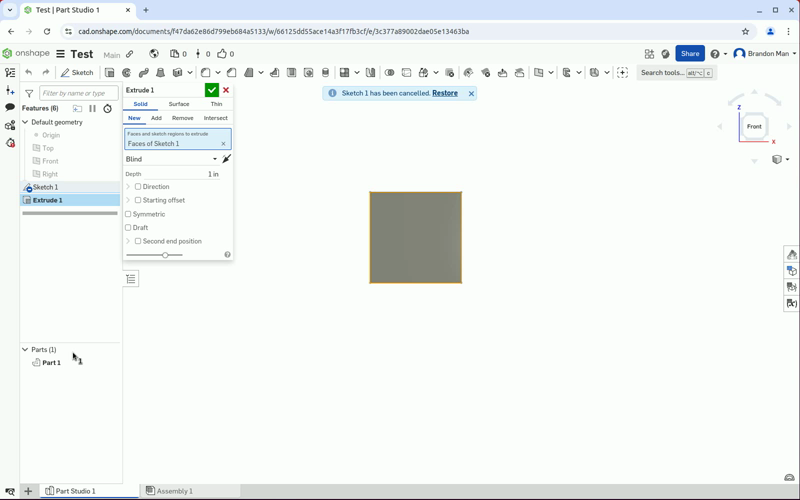
mouse_move(143, 106)
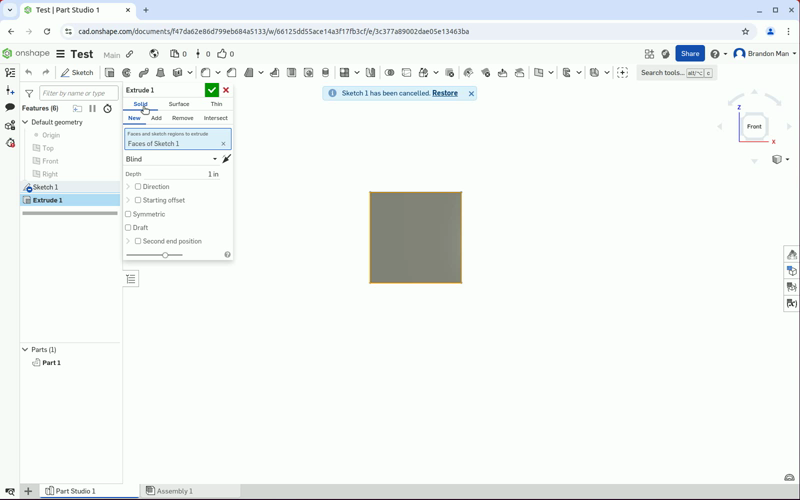
click(143, 106)
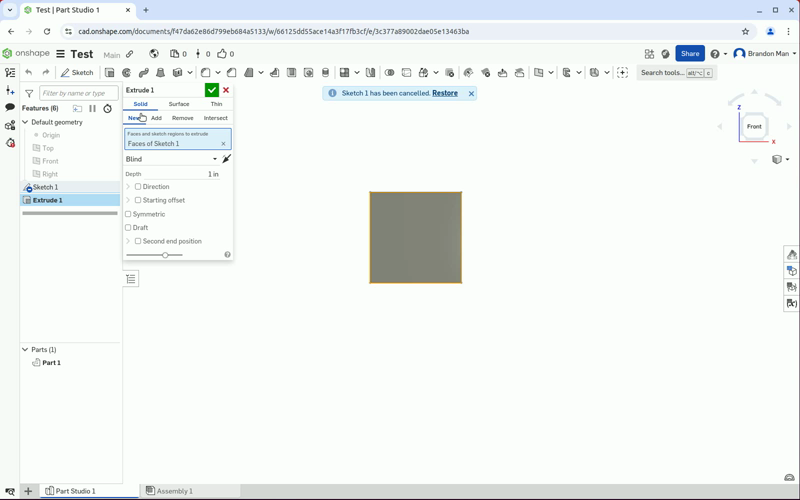
mouse_move(137, 120)
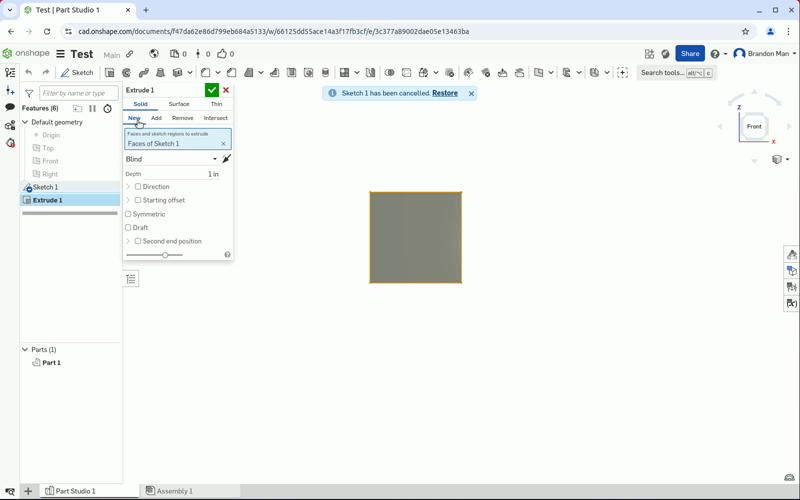
click(137, 120)
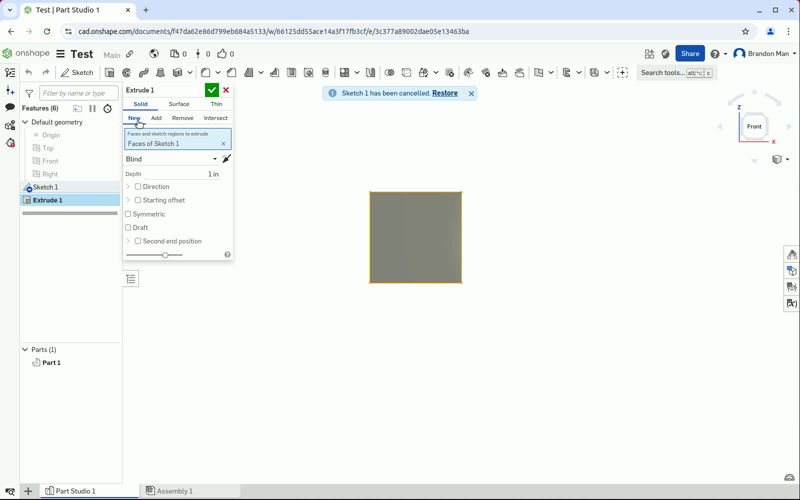
key(tab, 4)
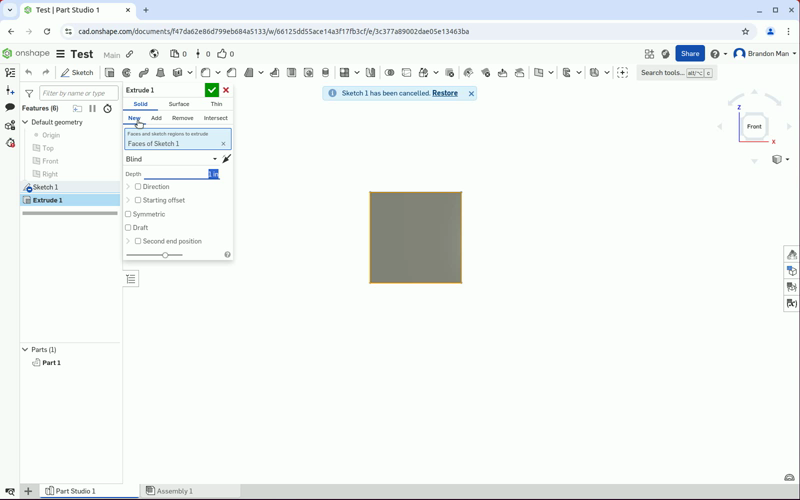
text(18.535)
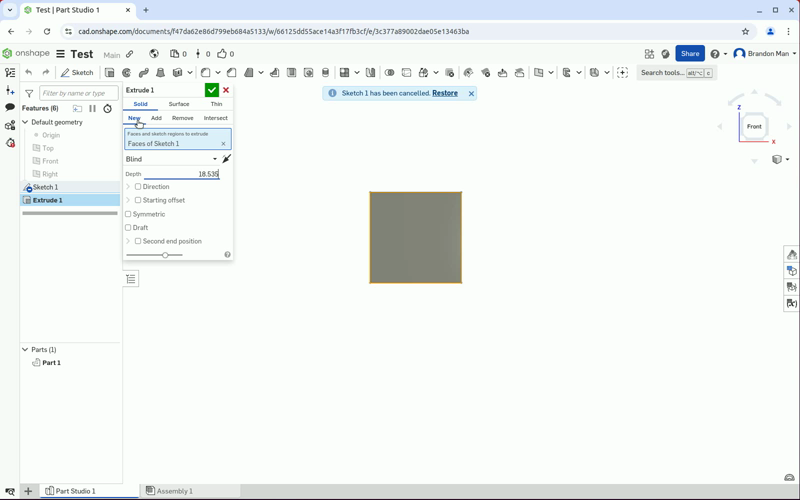
key(enter)
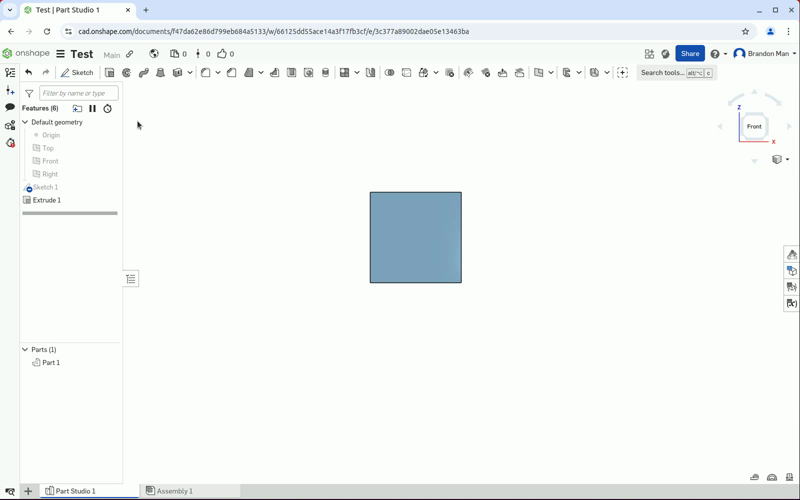
key(shift+h)
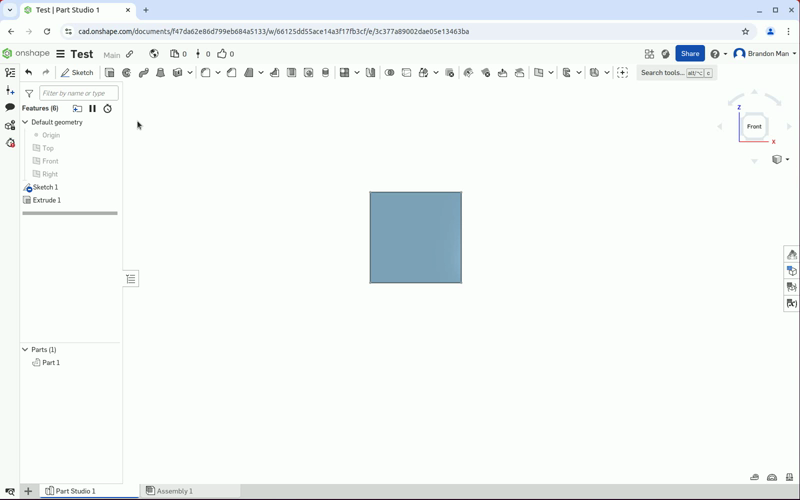
key(shift+h)
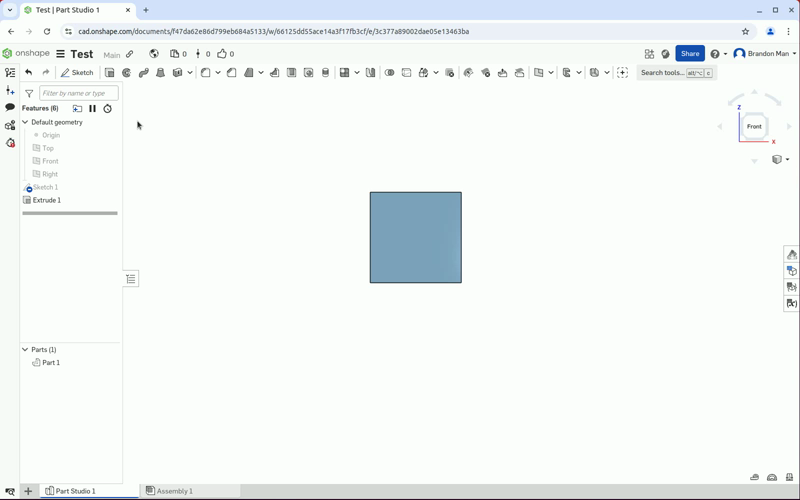
mouse_move(73, 189)
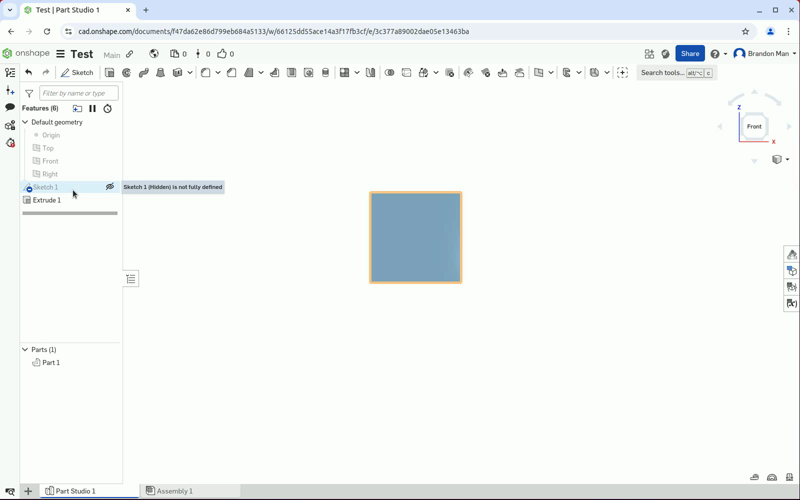
click(73, 189)
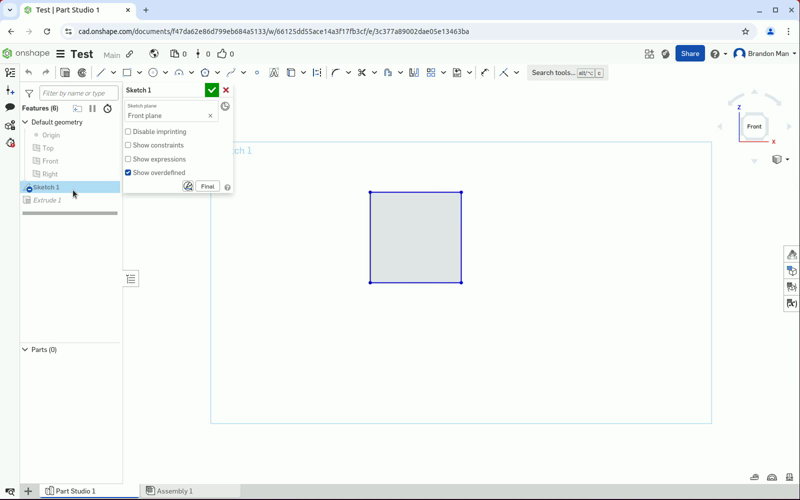
mouse_move(229, 92)
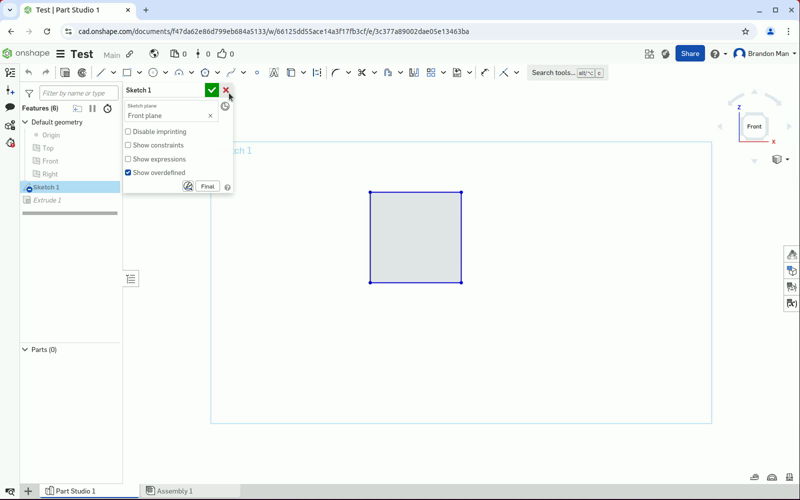
click(229, 92)
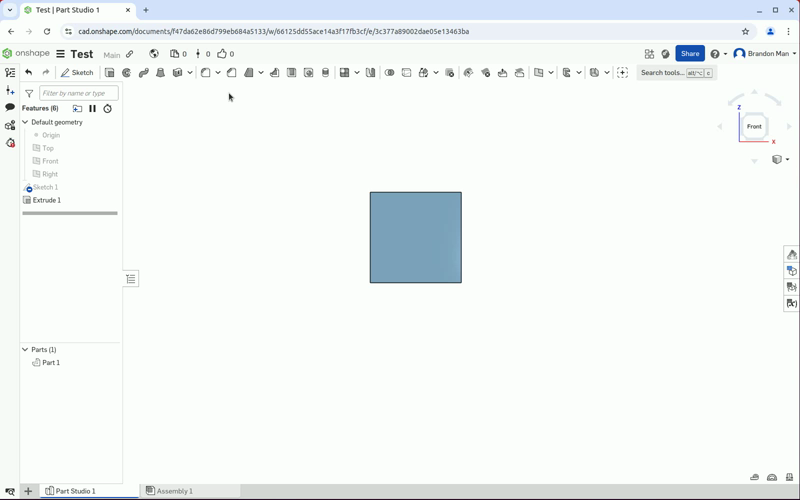
mouse_move(541, 75)
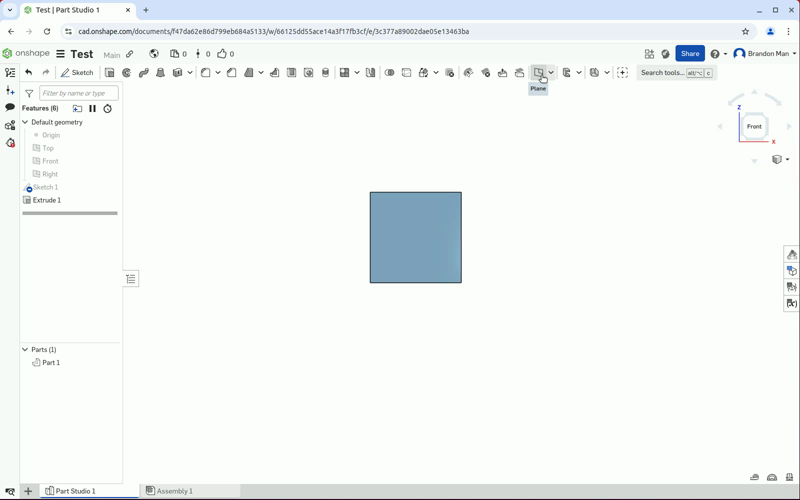
click(541, 75)
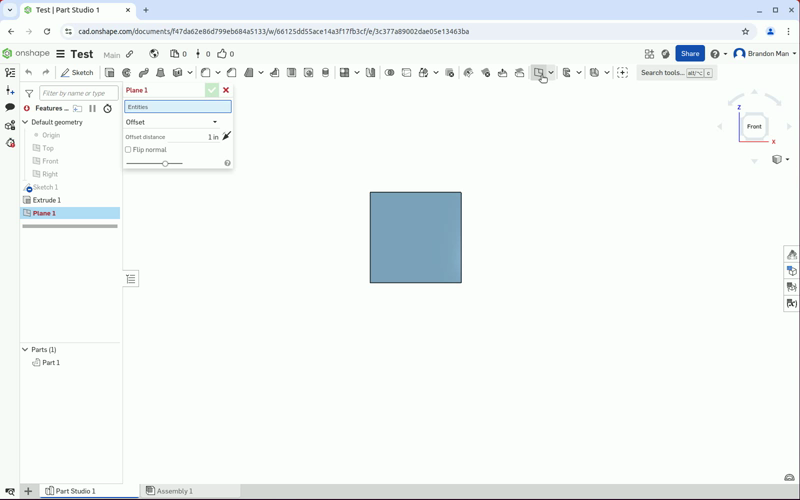
mouse_move(73, 163)
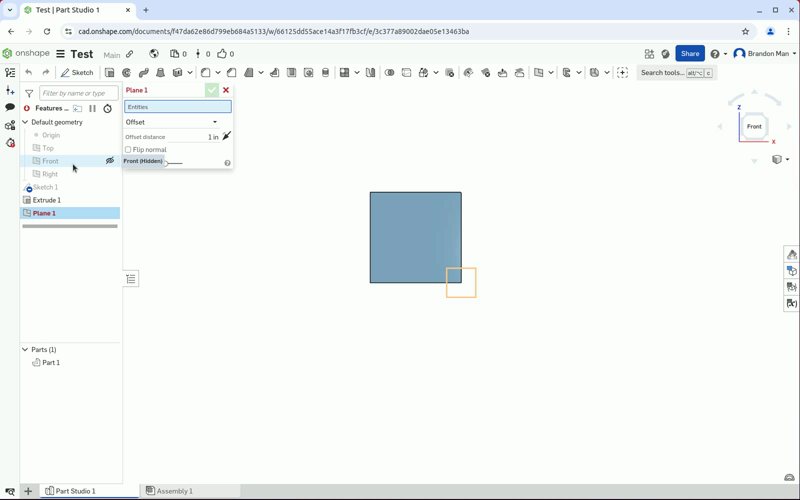
click(73, 163)
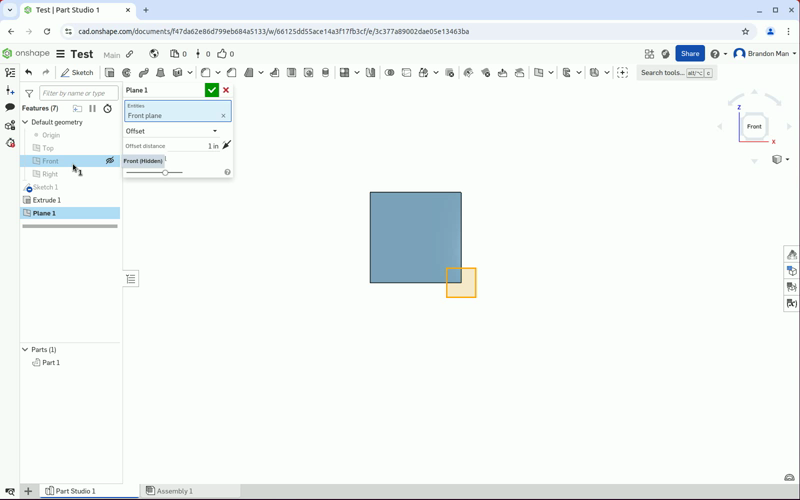
key(tab, 2)
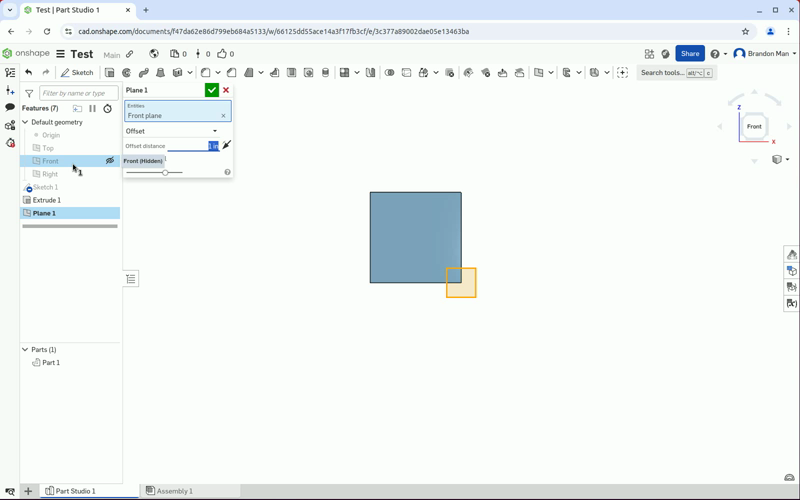
text(18.548)
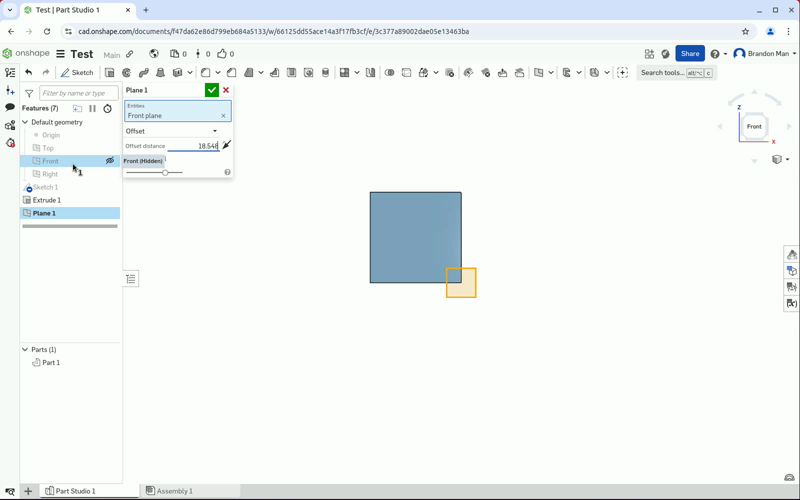
key(enter, 2)
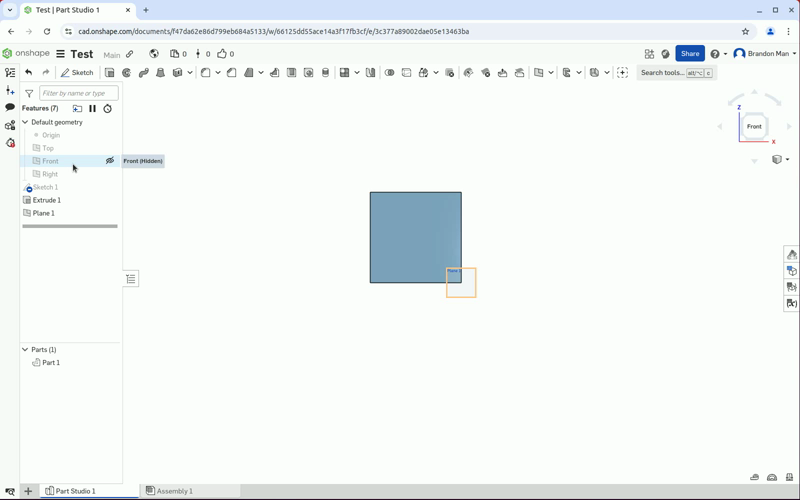
key(shift+s)
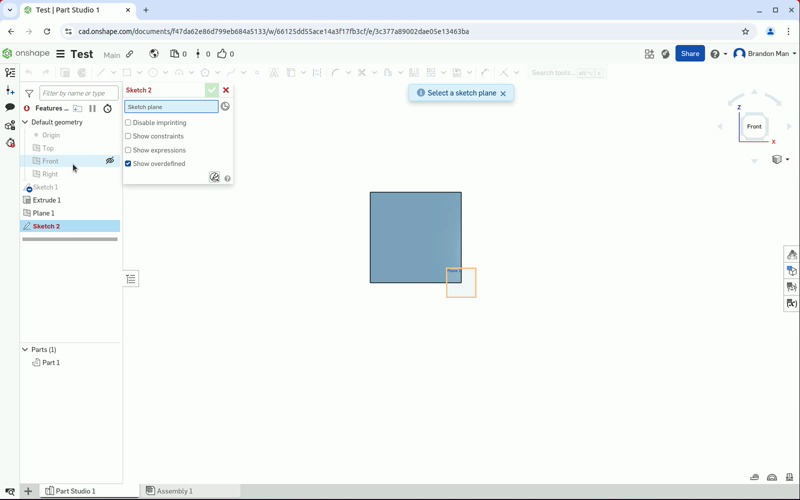
mouse_move(73, 215)
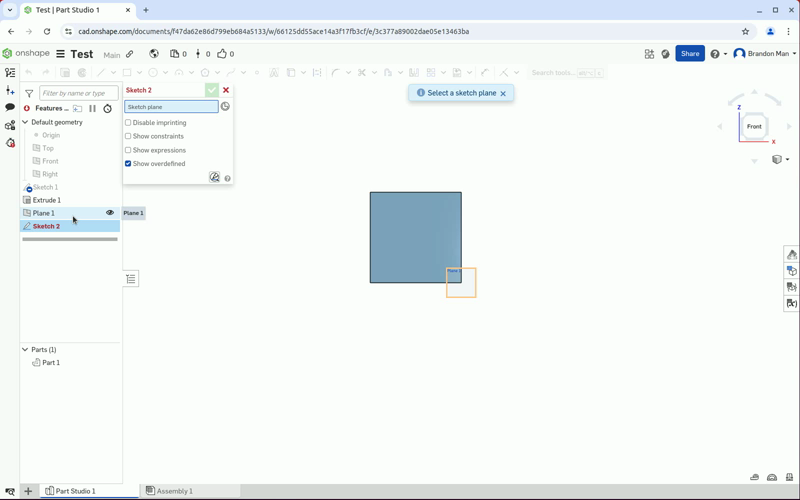
click(73, 215)
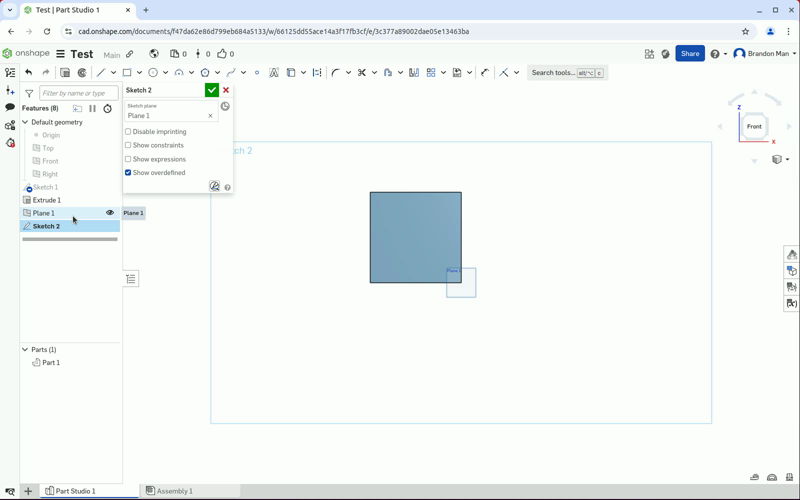
mouse_move(73, 352)
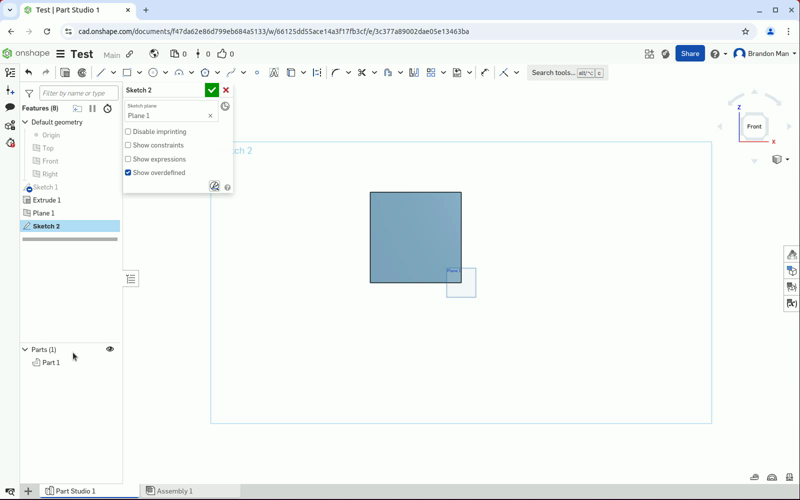
key(y)
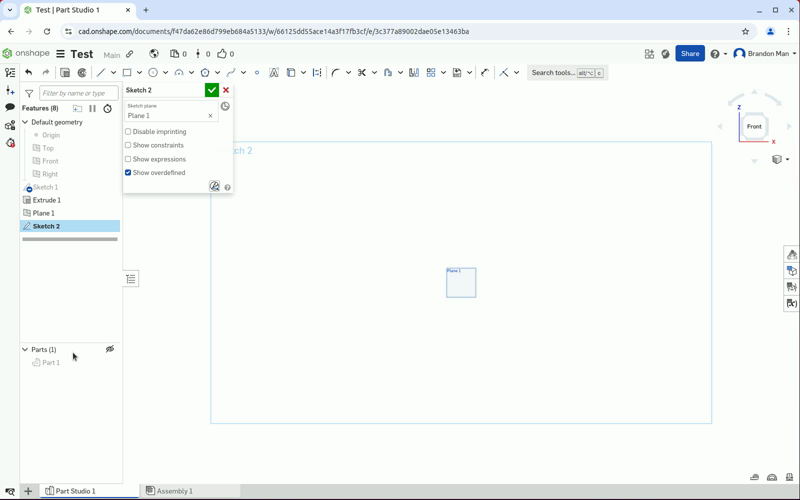
key(l)
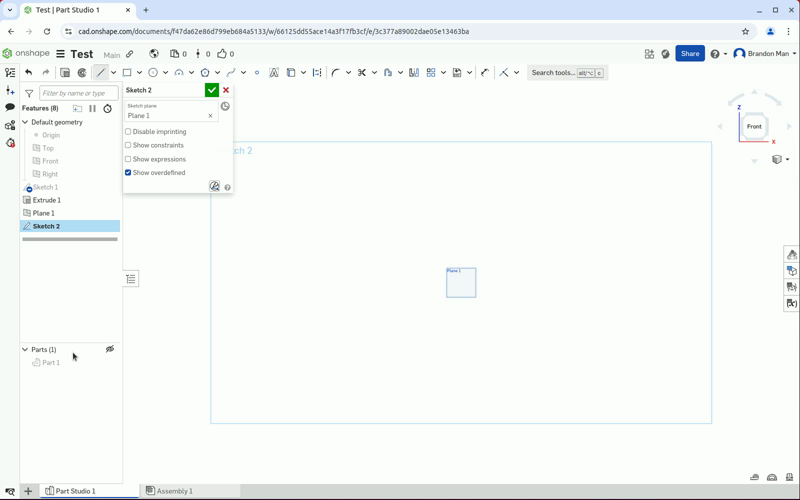
key_down(shift)
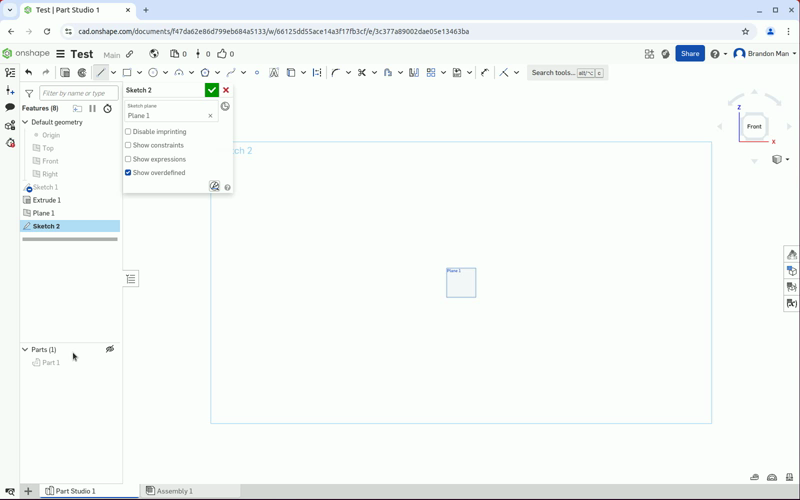
mouse_move(392, 260)
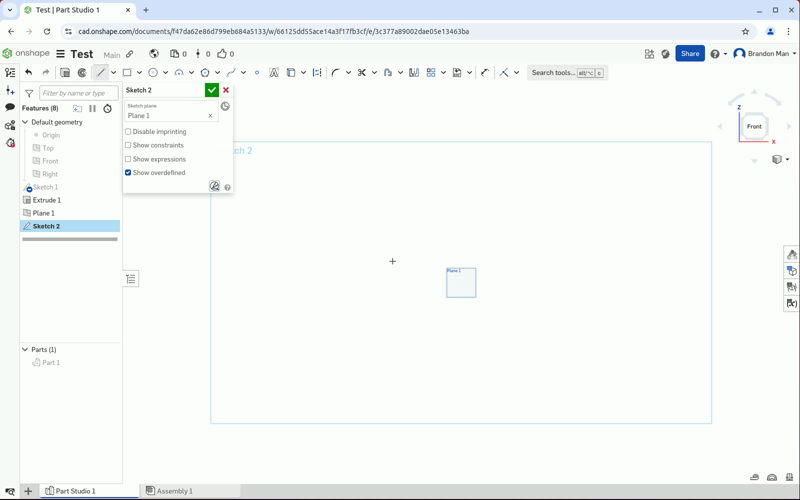
click(392, 260)
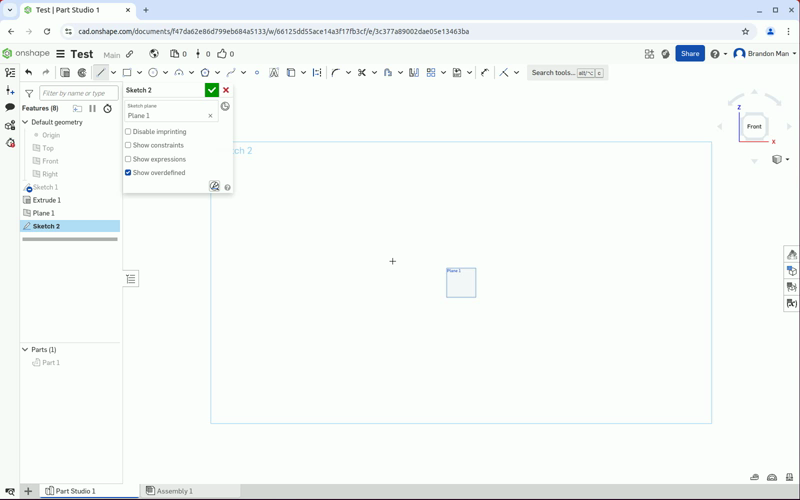
key_up(shift)
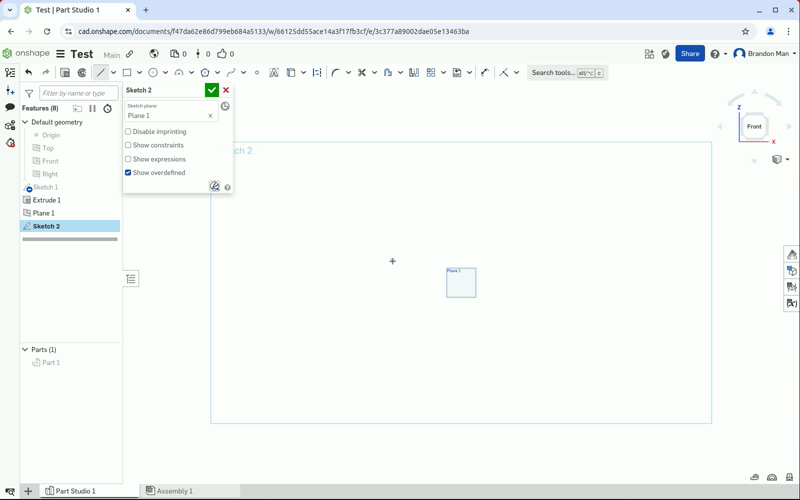
key_down(shift)
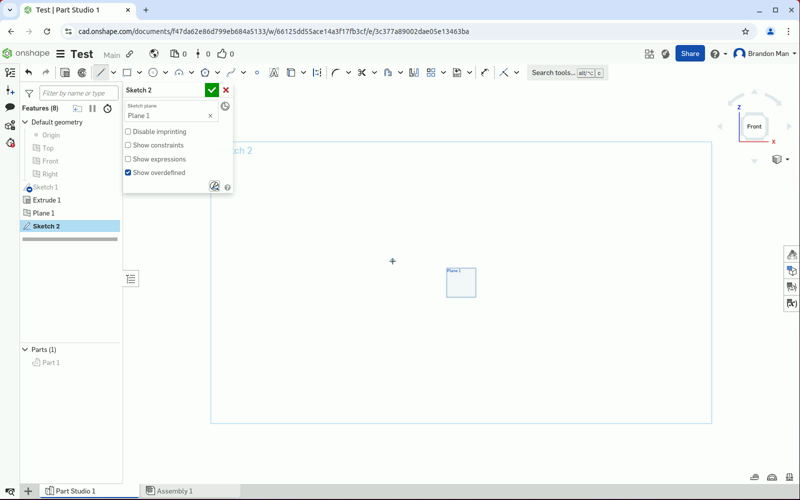
mouse_move(422, 260)
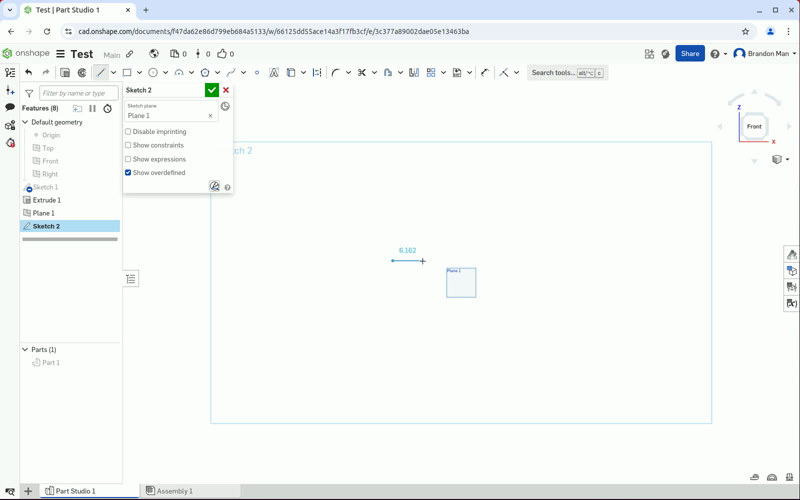
mouse_move(437, 260)
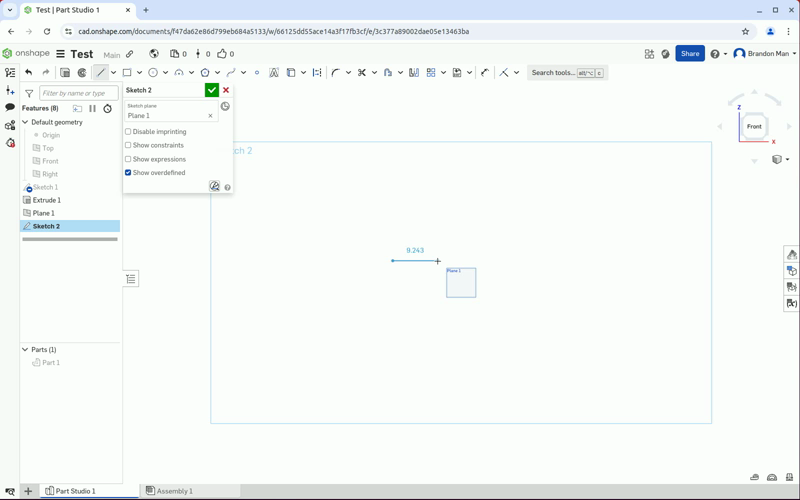
click(437, 260)
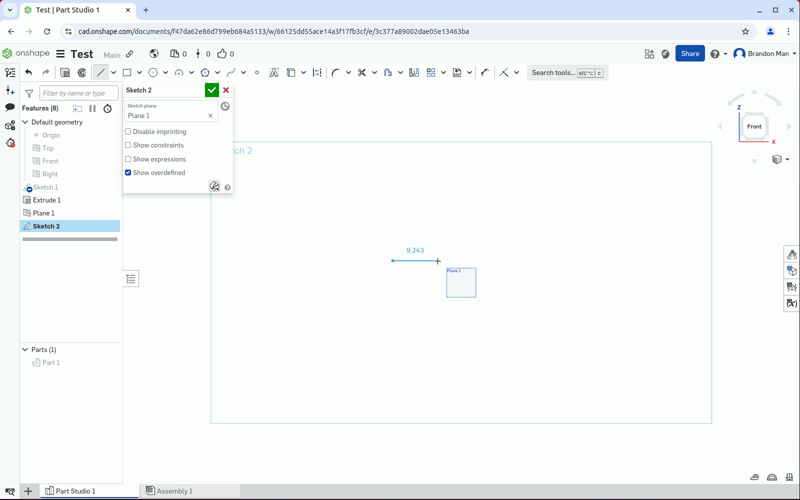
key_up(shift)
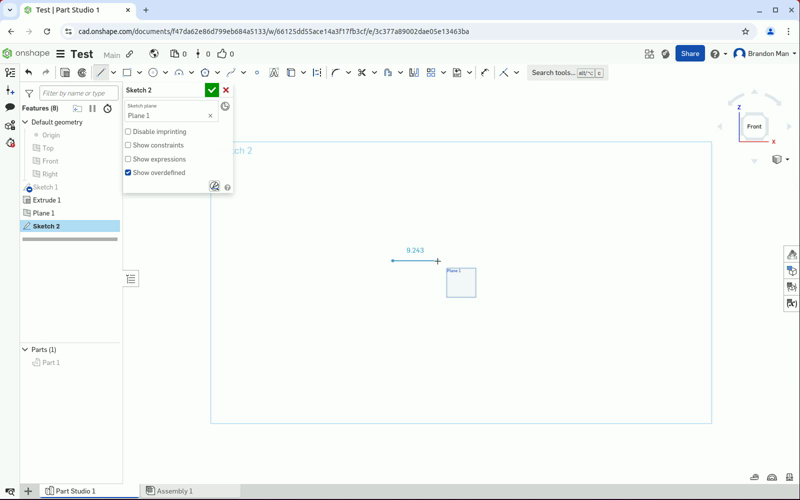
key_down(shift)
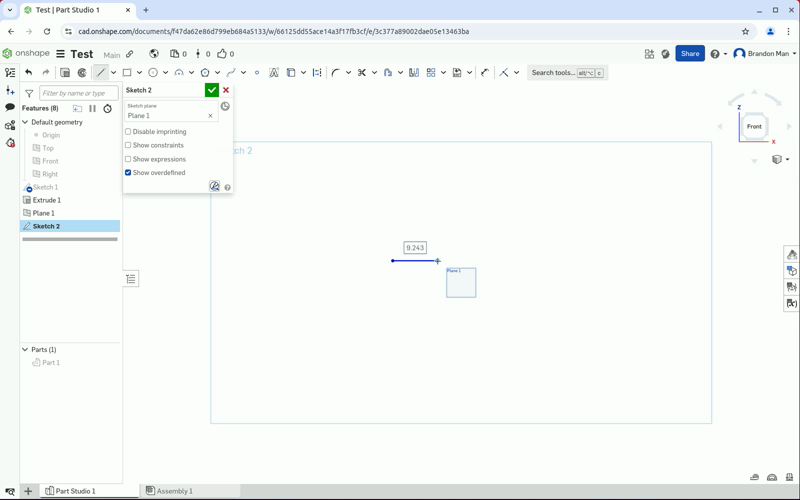
mouse_move(467, 260)
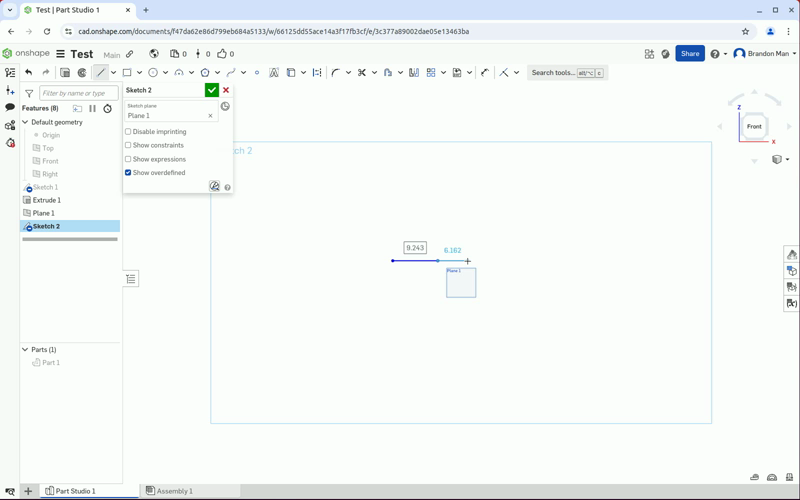
mouse_move(437, 215)
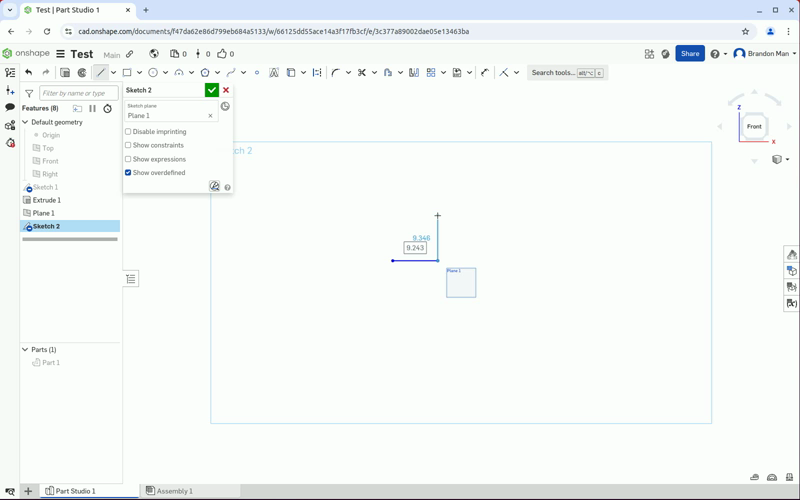
click(437, 215)
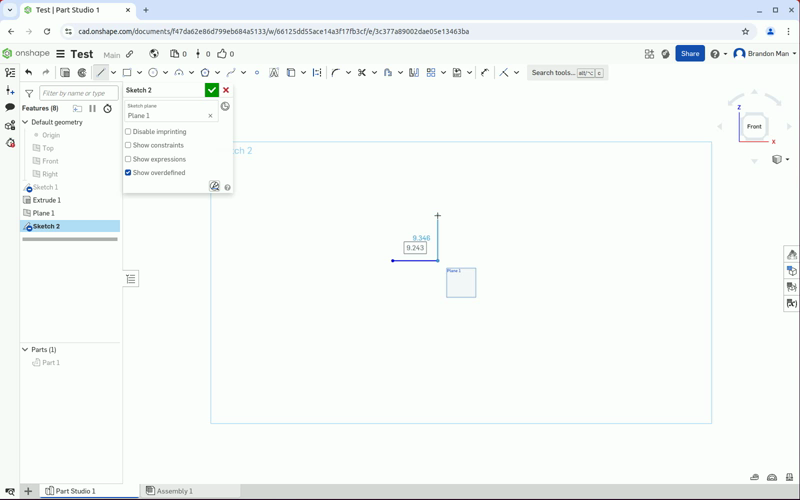
key_up(shift)
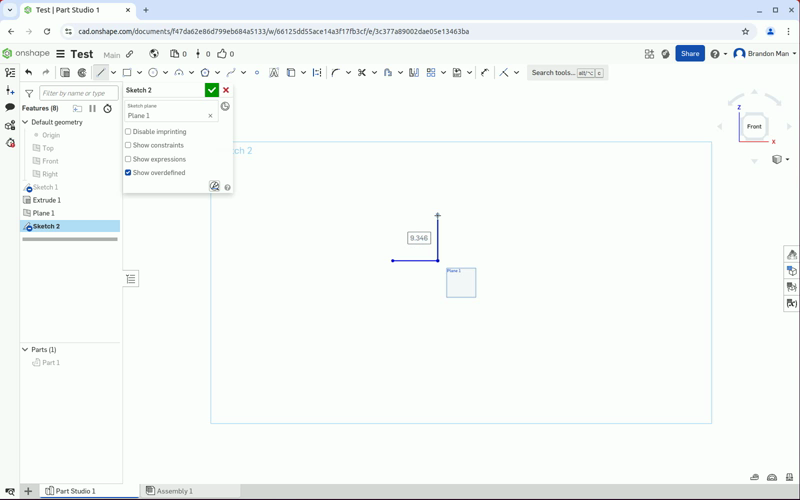
key_down(shift)
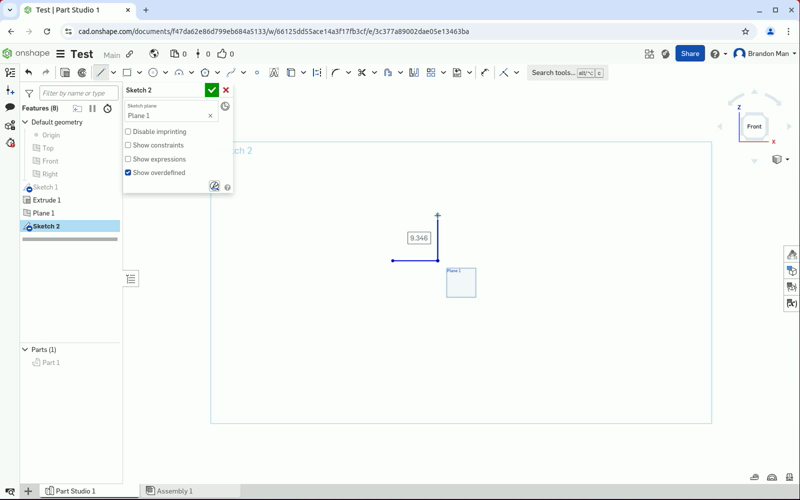
mouse_move(467, 215)
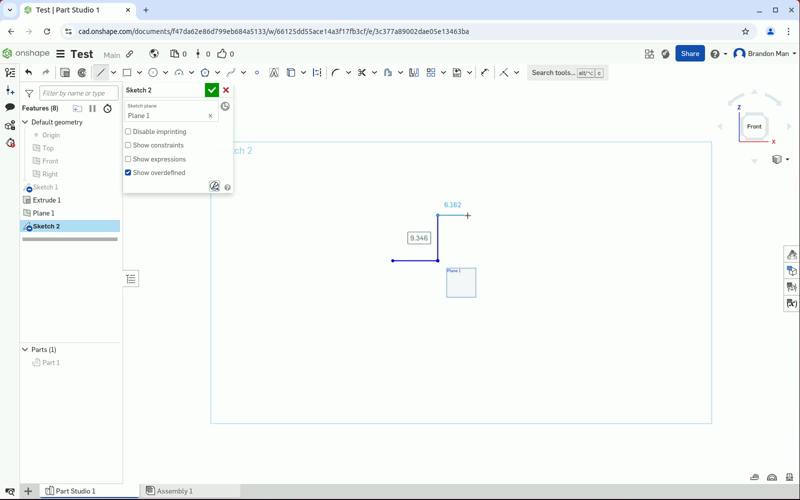
mouse_move(392, 215)
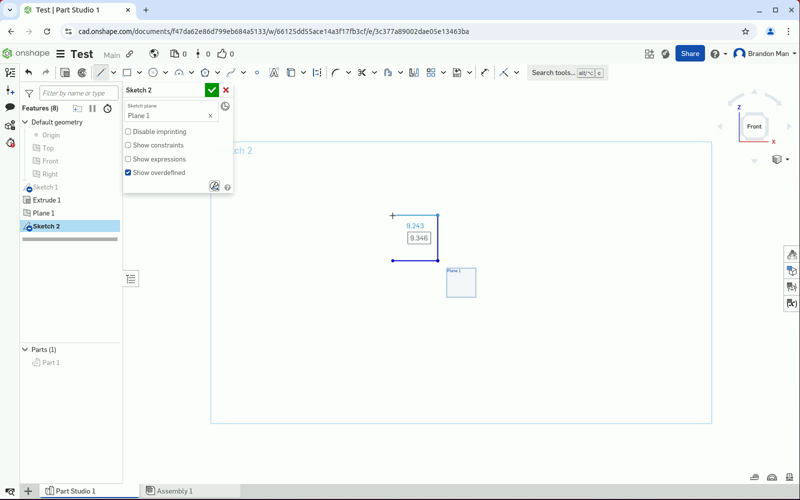
click(392, 215)
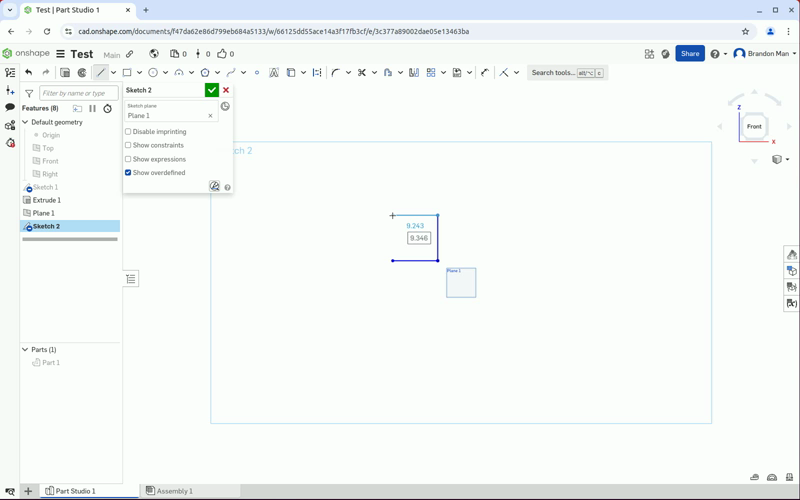
key_up(shift)
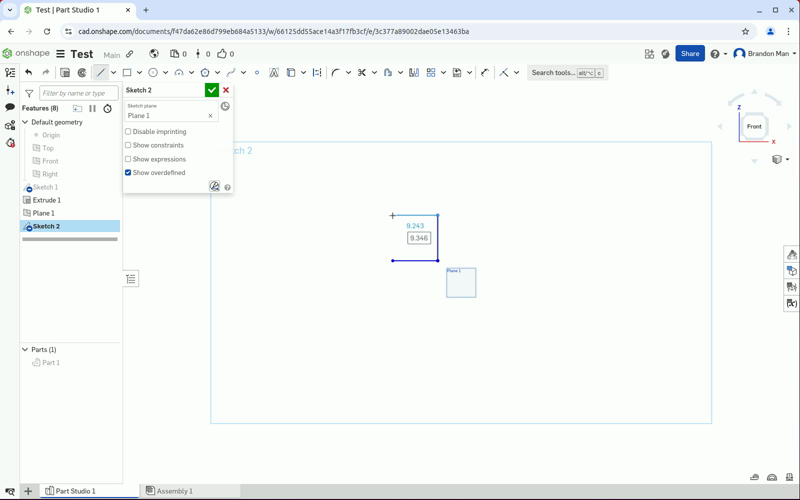
mouse_move(422, 215)
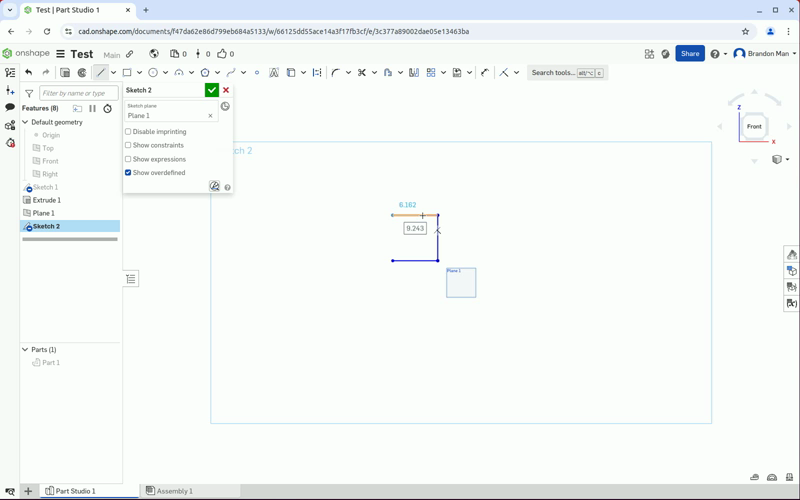
key_down(shift)
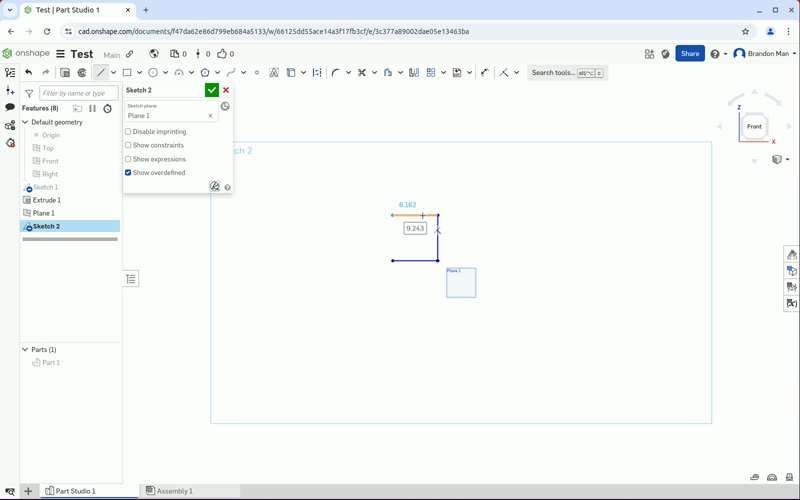
mouse_move(392, 260)
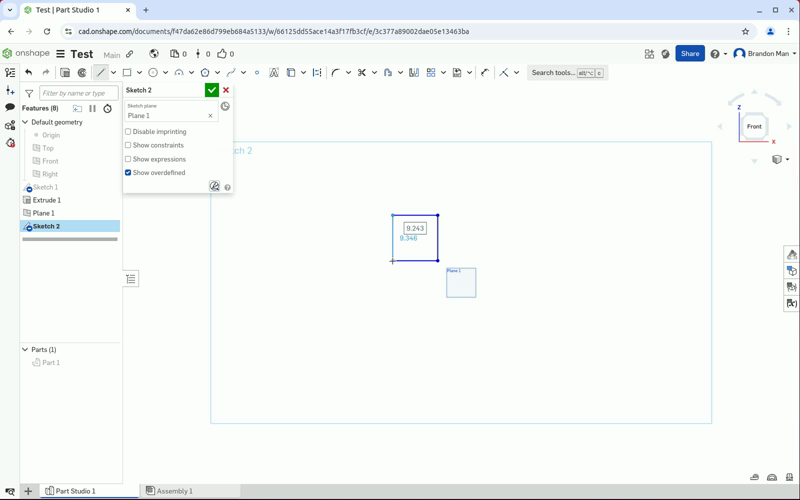
key_up(shift)
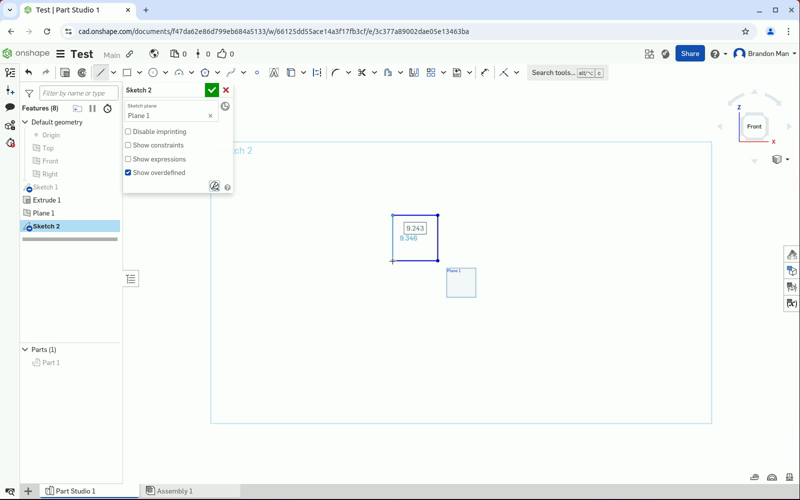
click(392, 260)
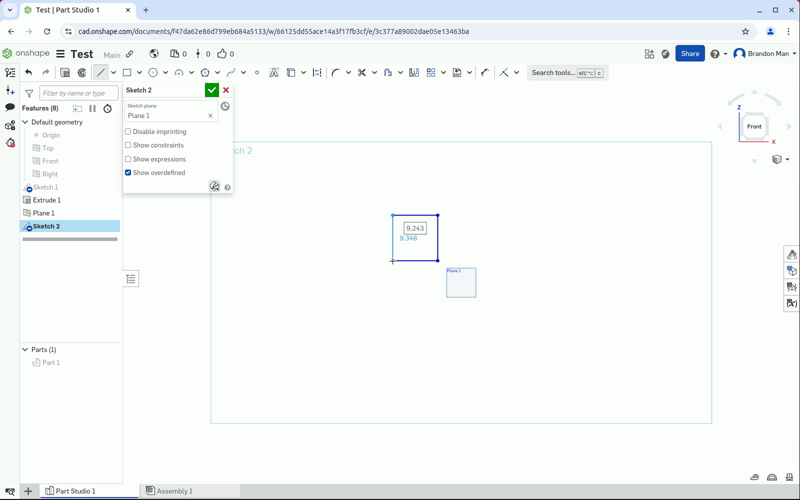
key(esc)
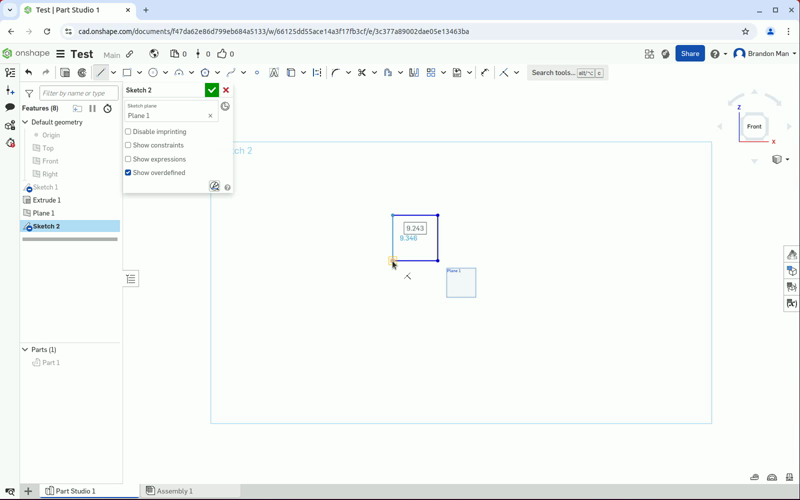
mouse_move(428, 220)
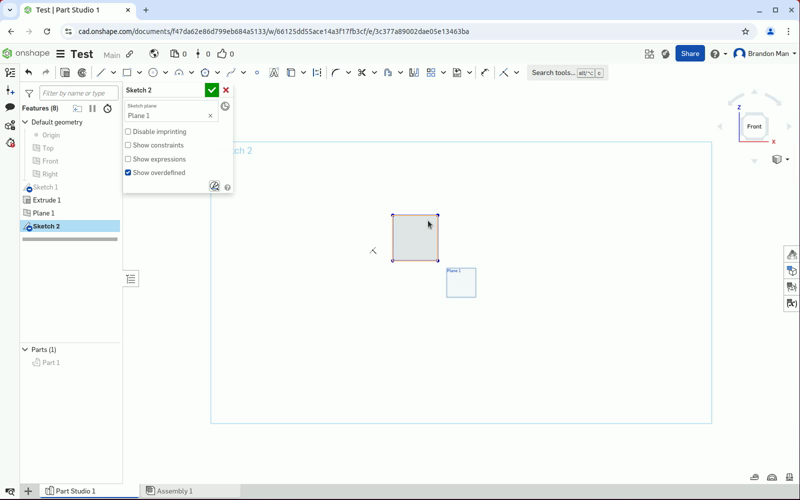
click(428, 220)
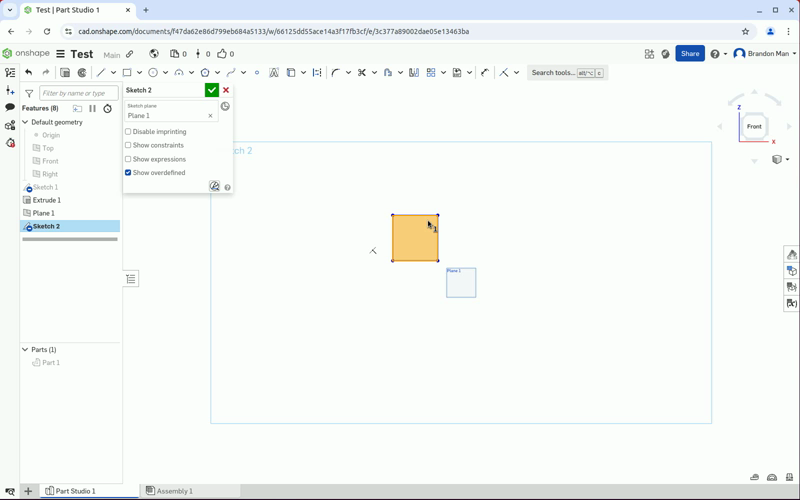
mouse_move(73, 352)
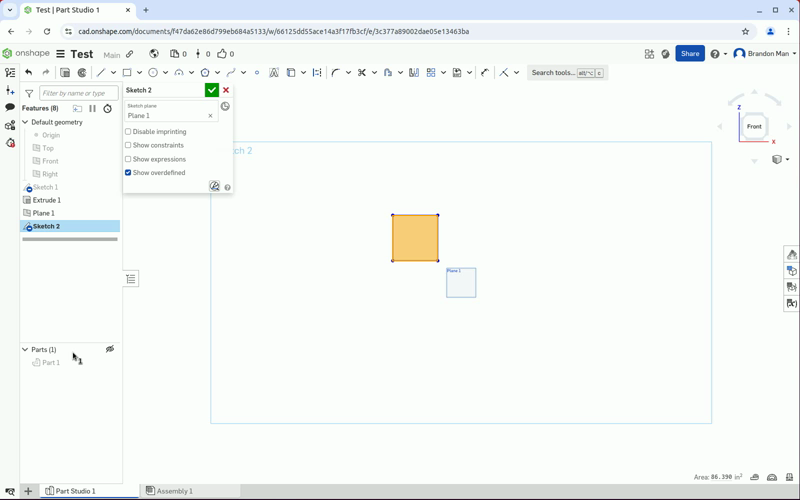
key(shift+y)
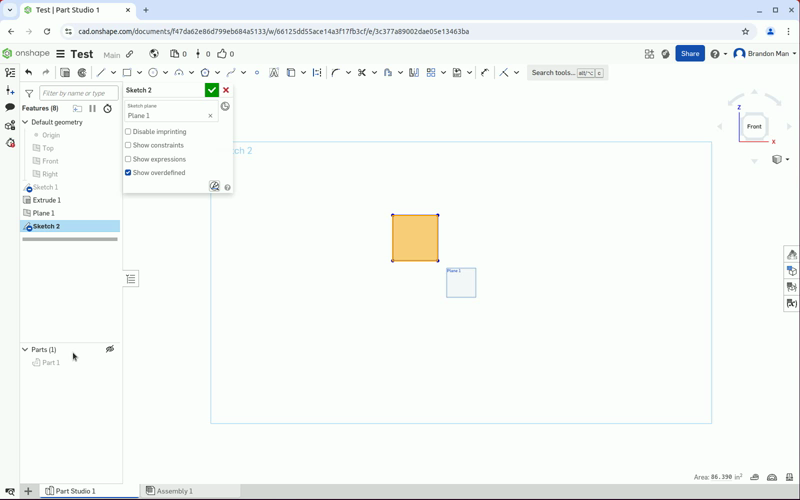
key(shift+e)
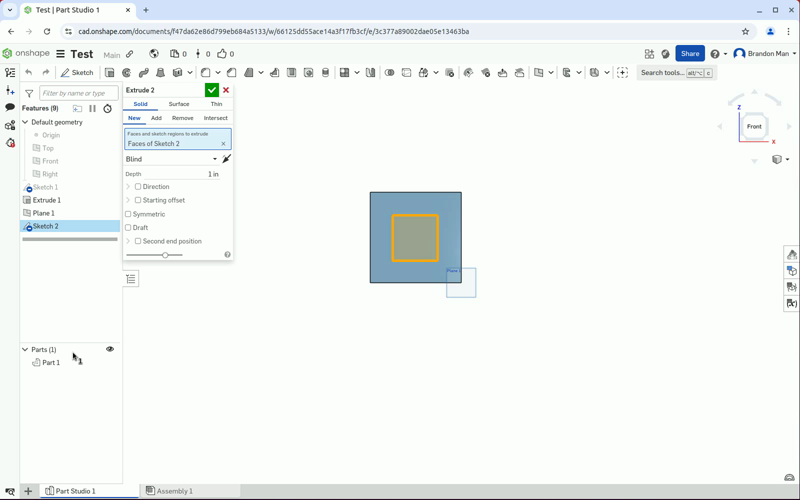
mouse_move(143, 106)
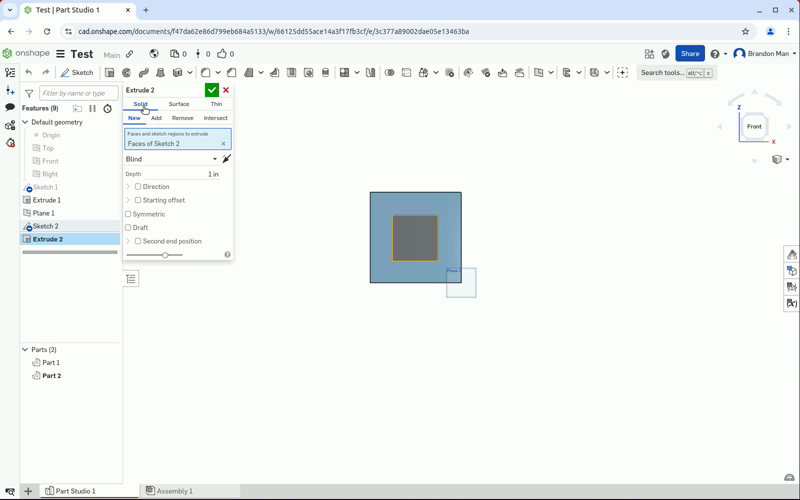
click(143, 106)
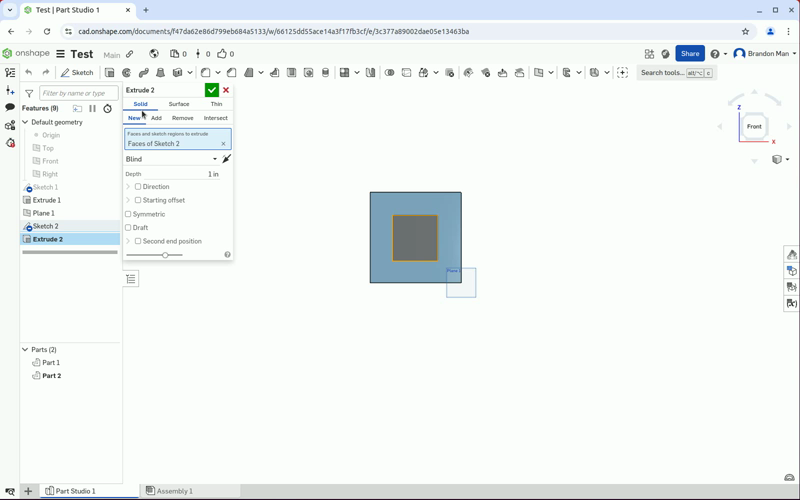
mouse_move(137, 120)
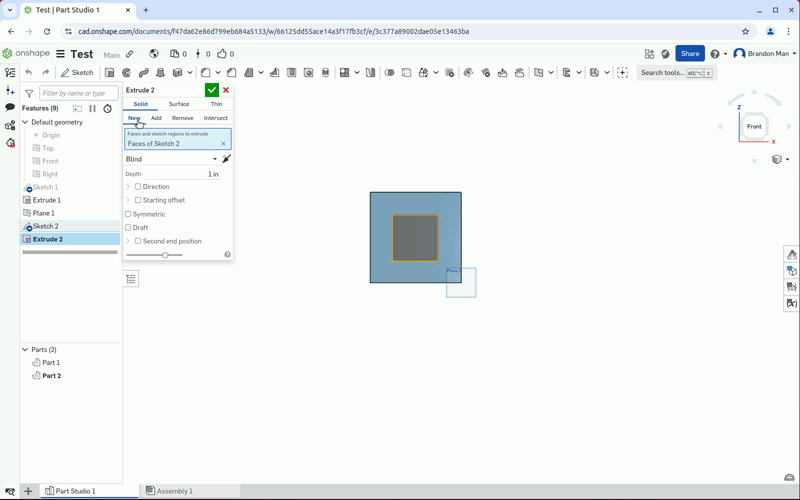
click(137, 120)
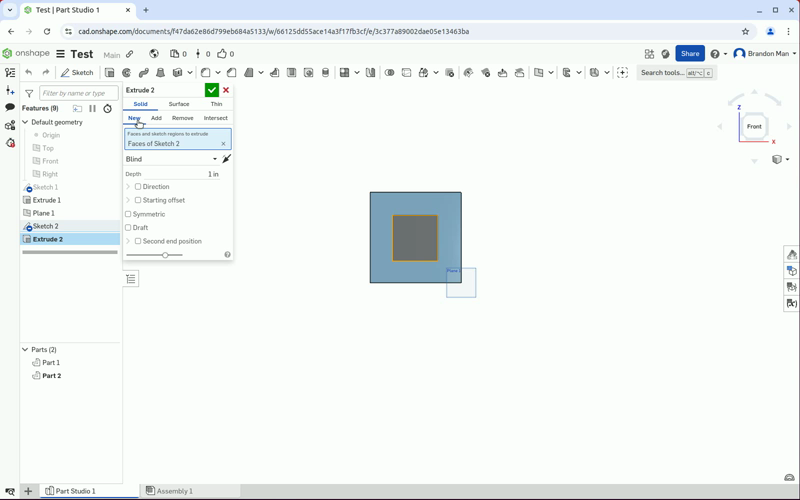
key(tab, 4)
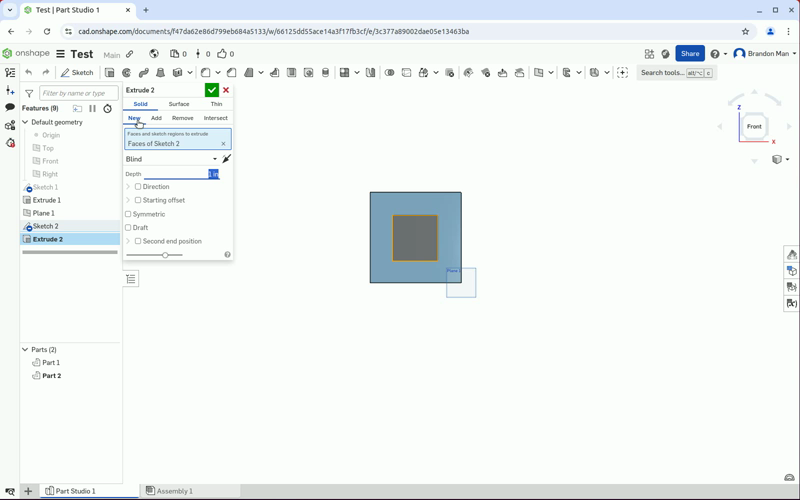
text(4.574)
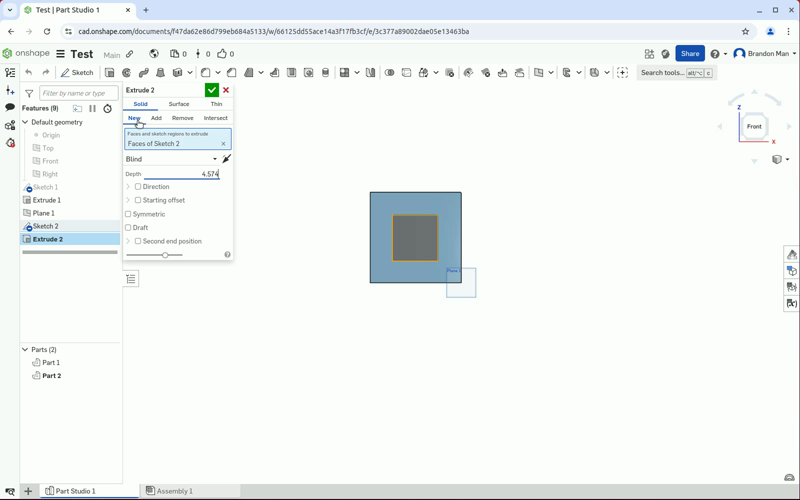
key(enter)
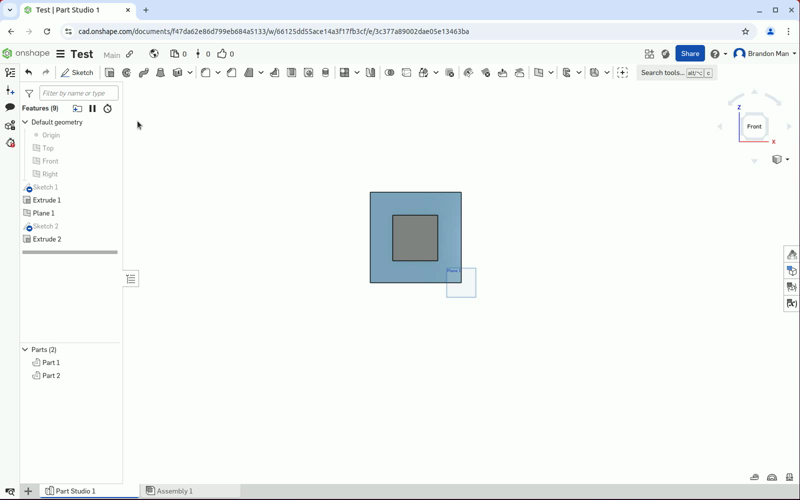
key(shift+h)
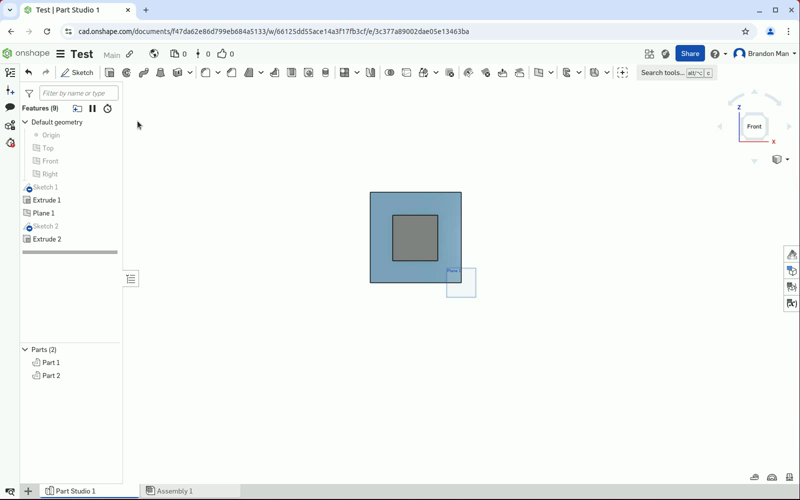
key(shift+h)
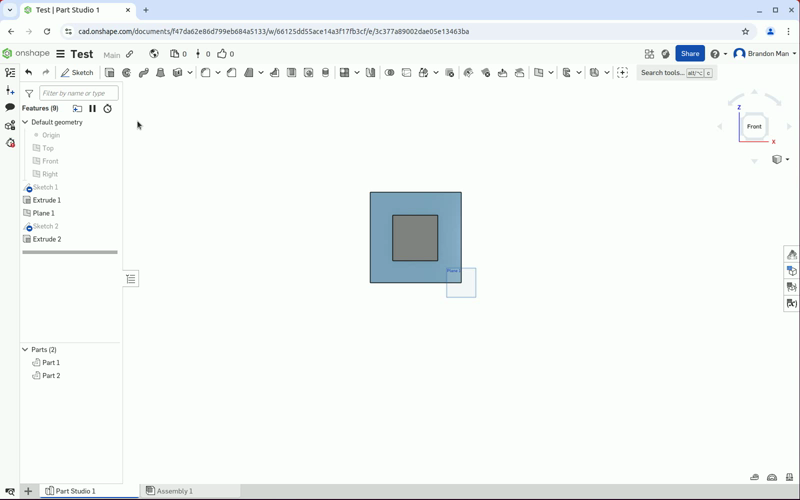
mouse_move(73, 189)
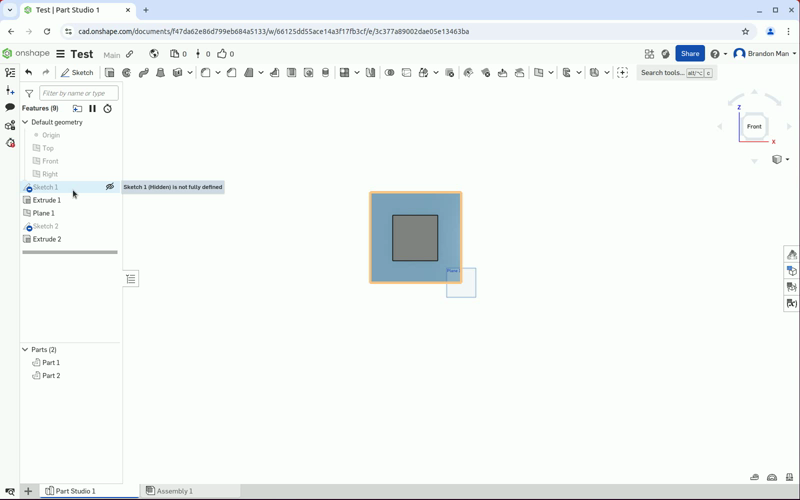
click(73, 189)
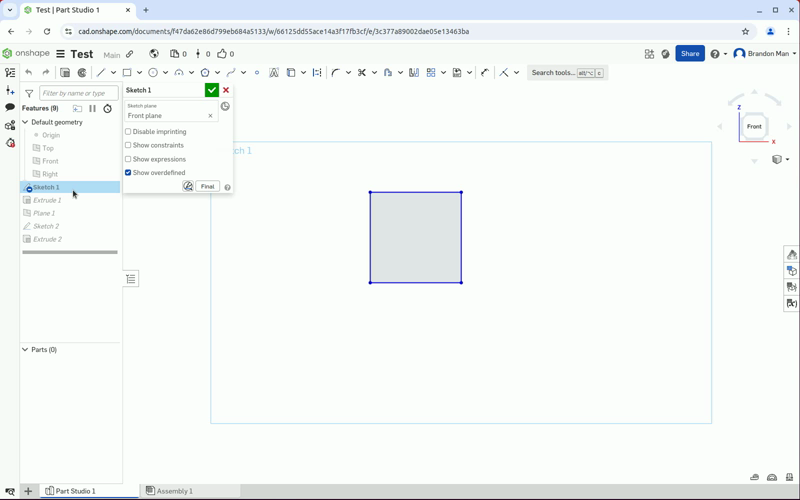
mouse_move(229, 92)
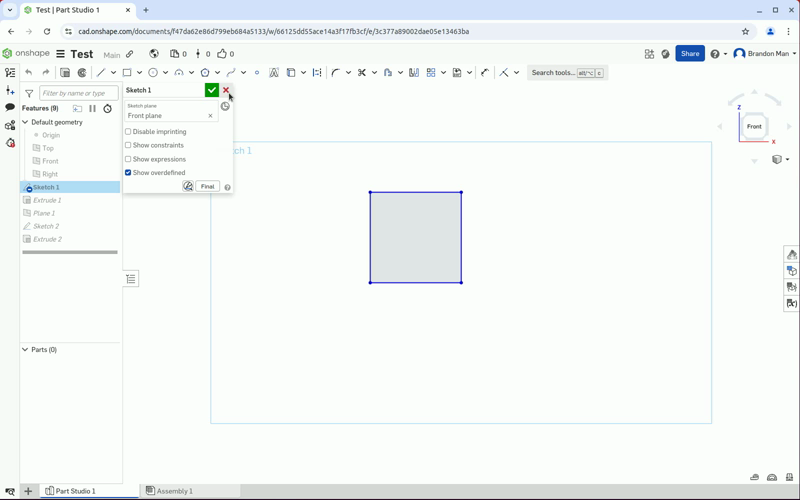
click(229, 92)
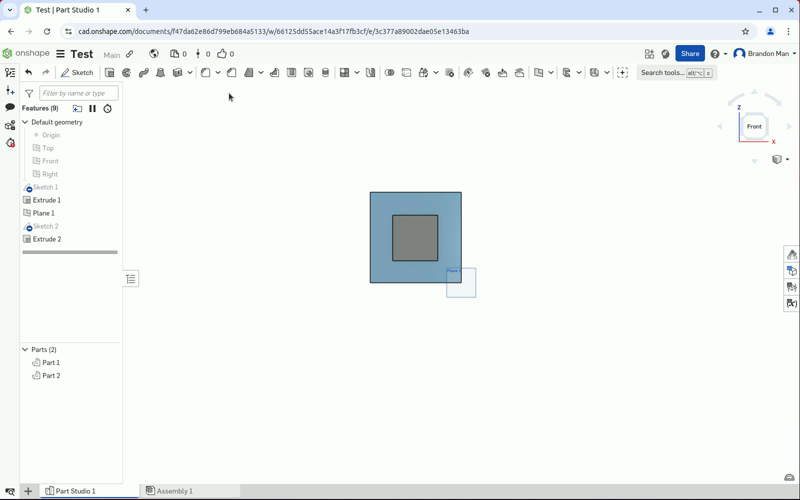
mouse_move(73, 352)
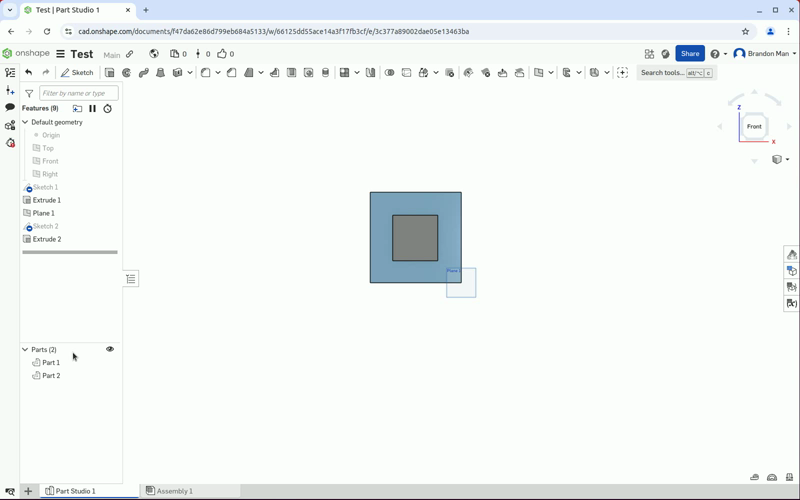
key(y)
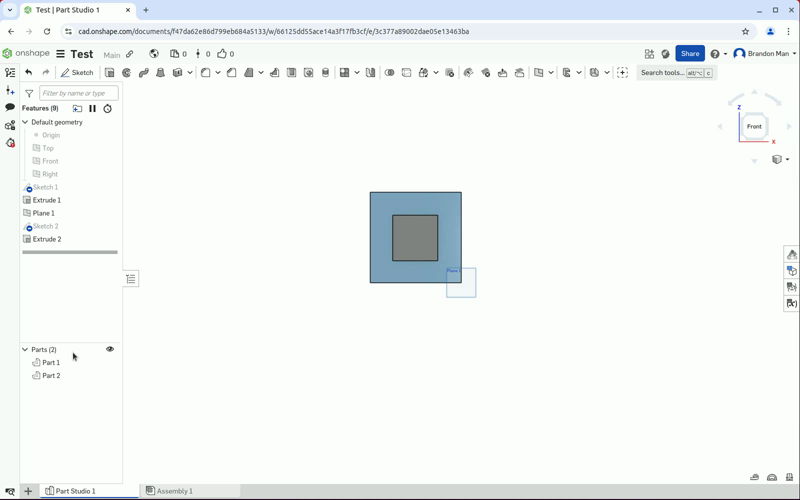
key(shift+p)
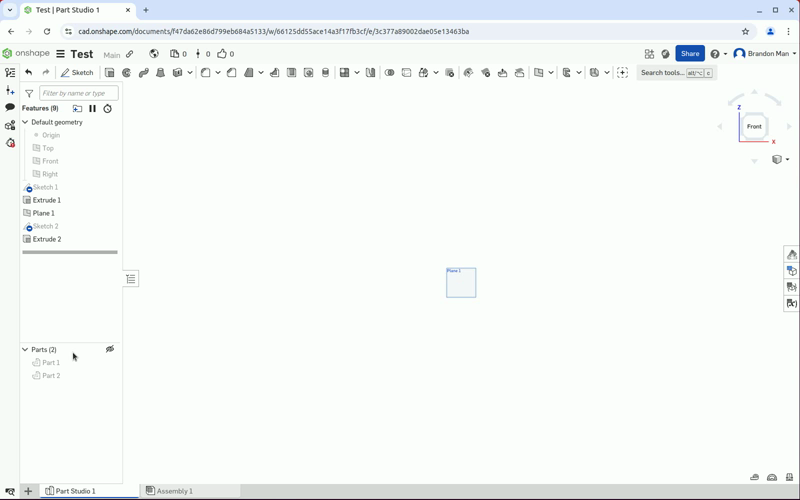
key(space)
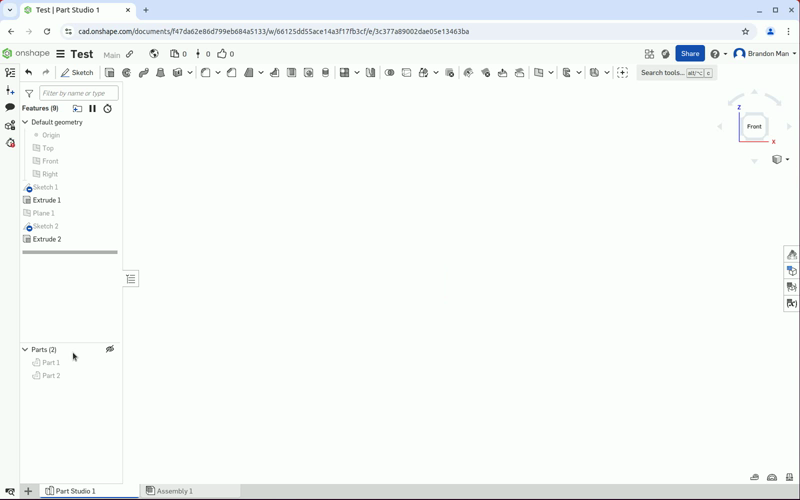
key_down(shift)
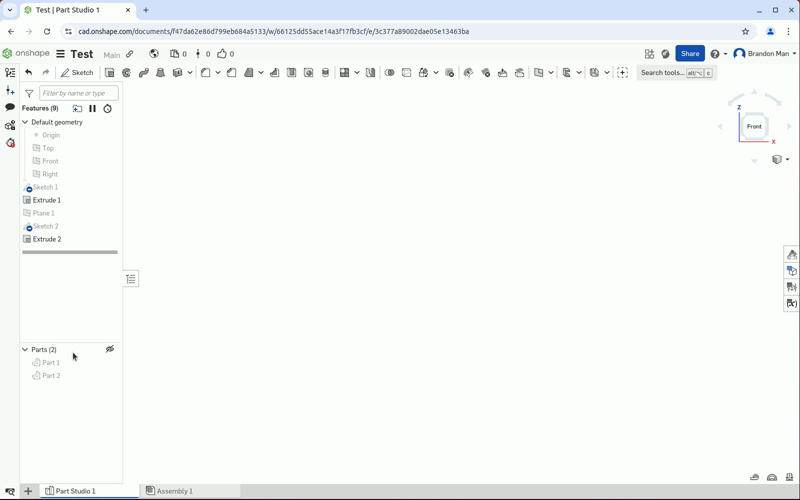
key(left)
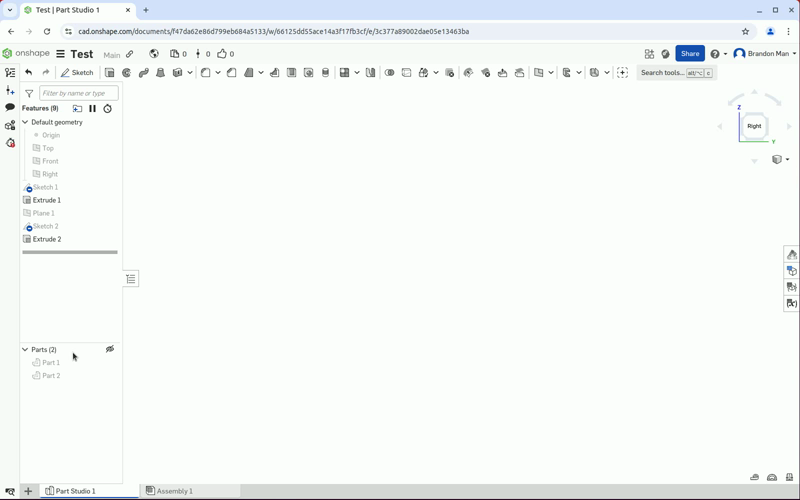
key_up(shift)
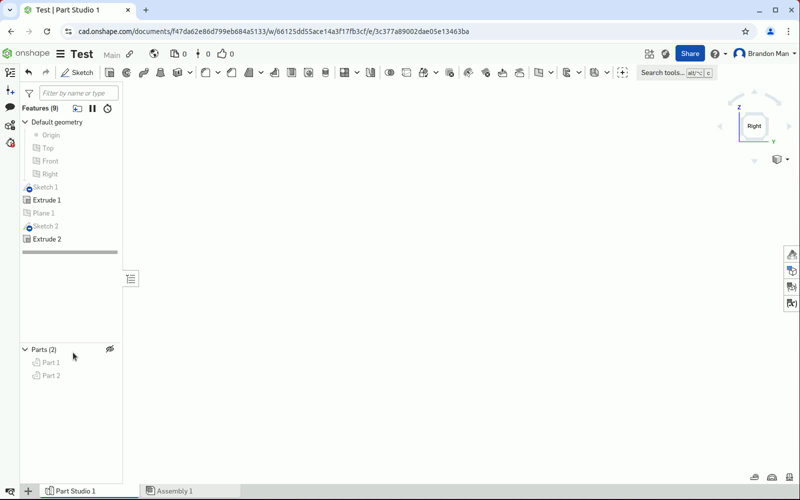
mouse_move(73, 352)
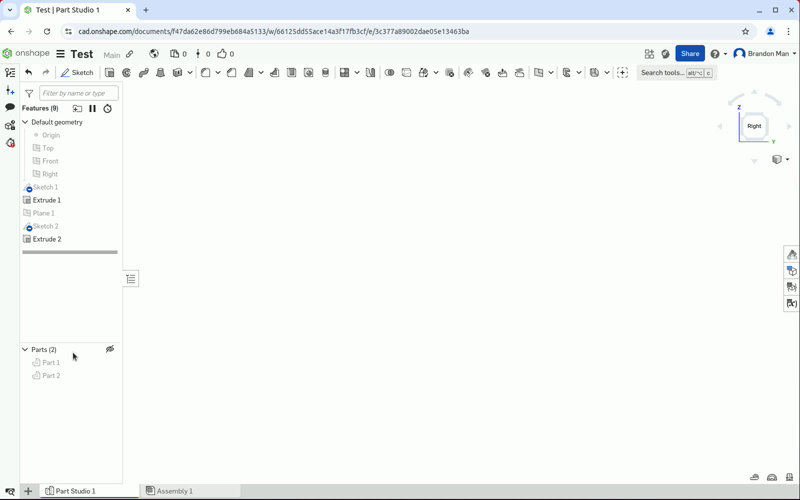
key(shift+y)
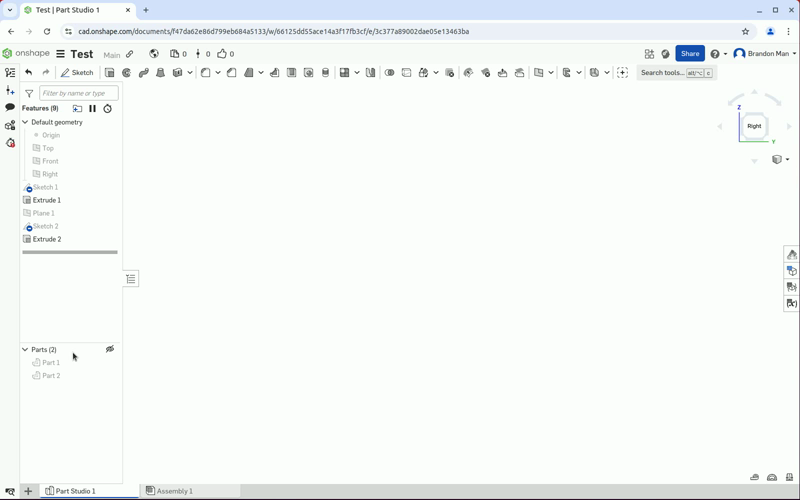
key(shift+s)
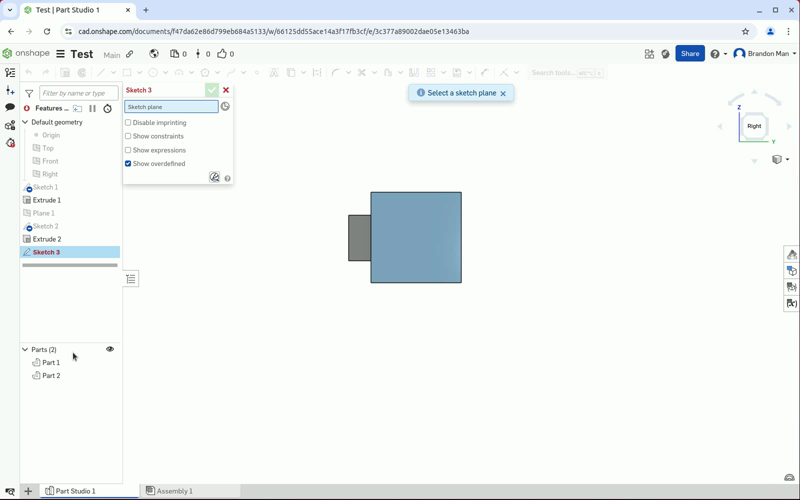
mouse_move(73, 176)
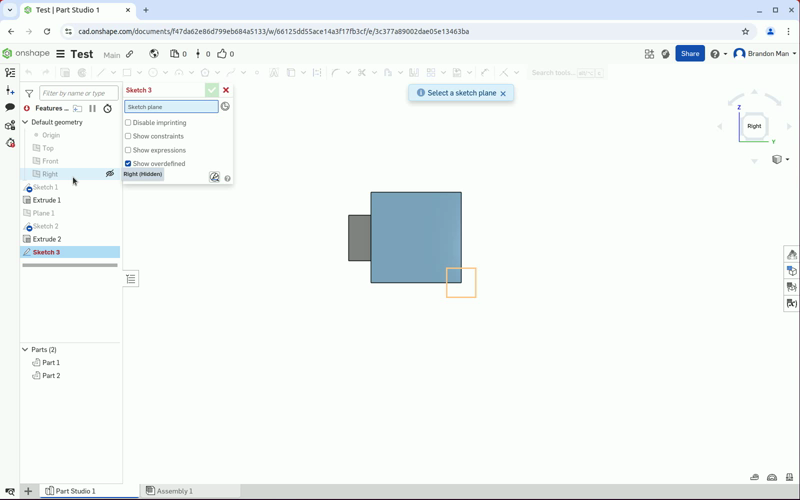
click(73, 176)
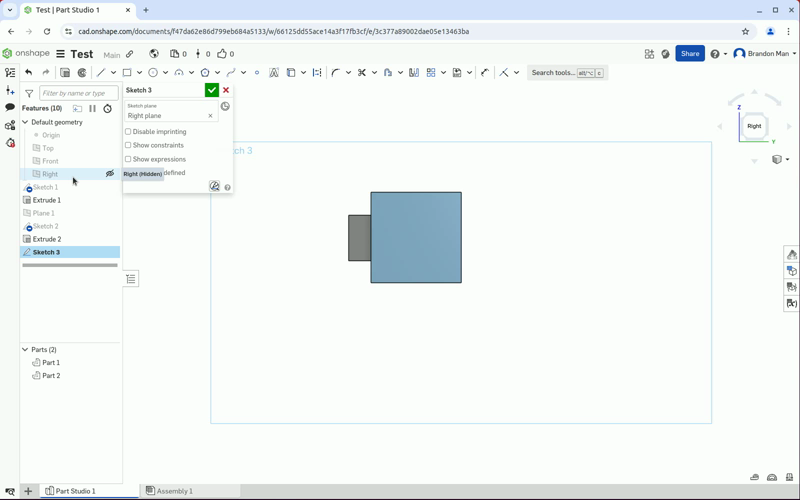
mouse_move(73, 352)
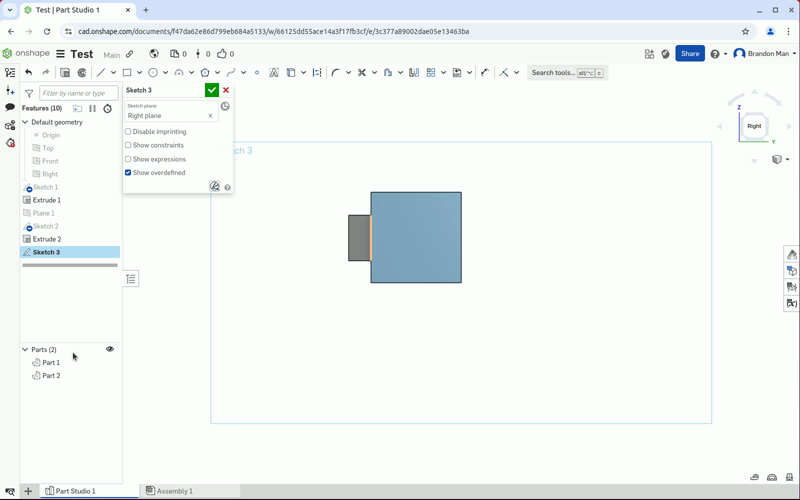
key(y)
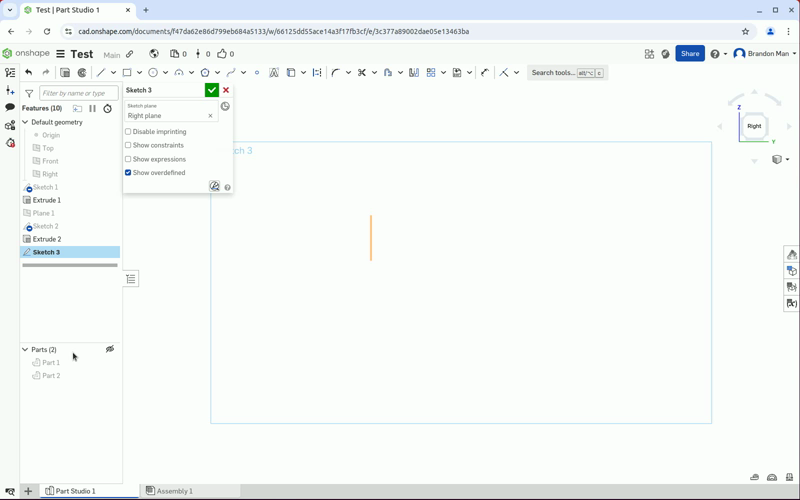
key(c)
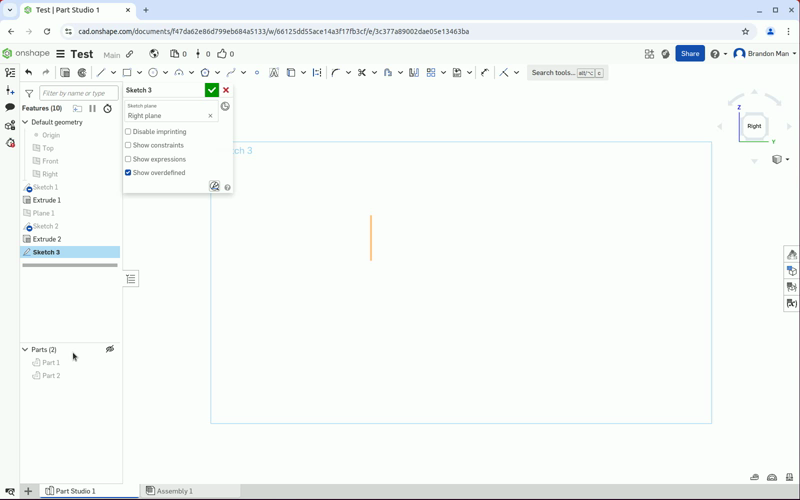
key_down(shift)
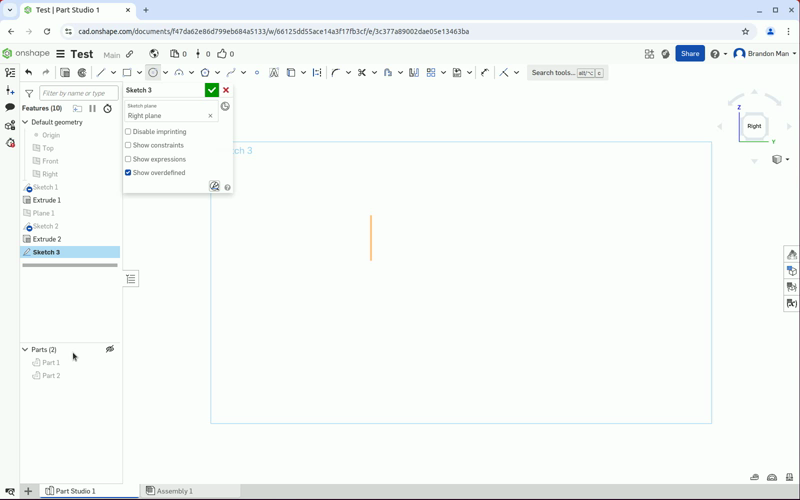
mouse_move(415, 238)
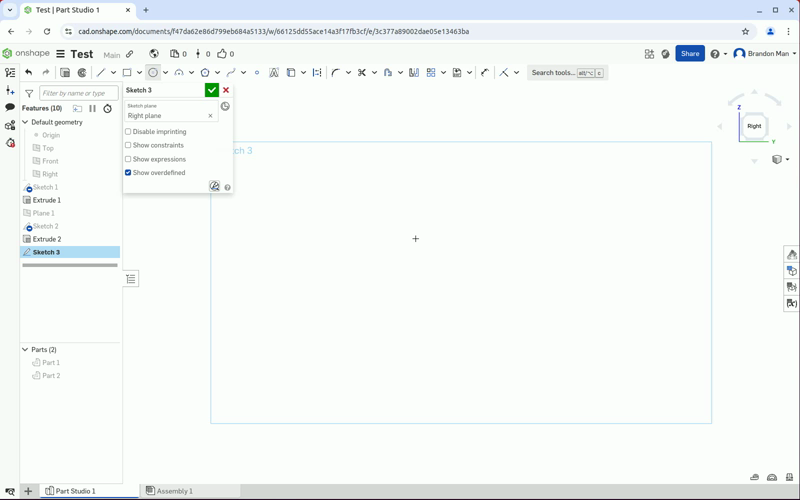
click(415, 238)
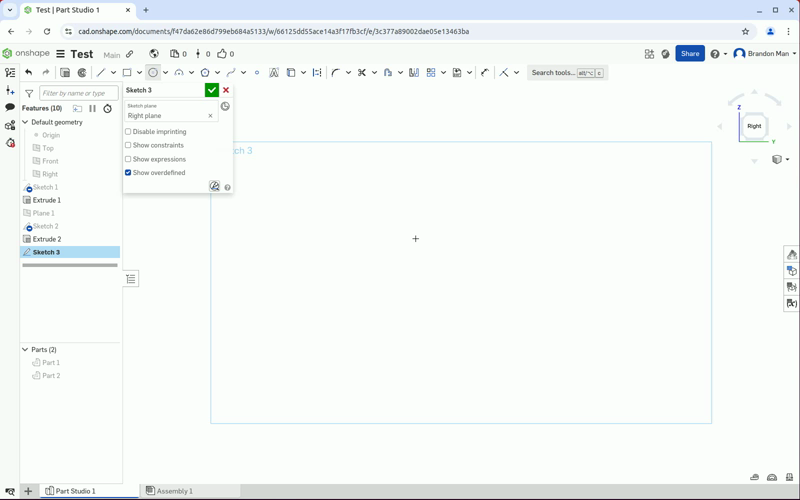
key_up(shift)
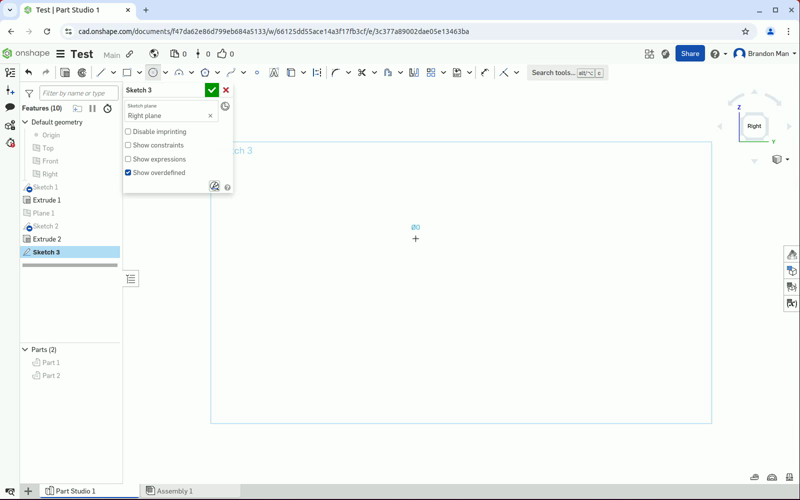
mouse_move(438, 238)
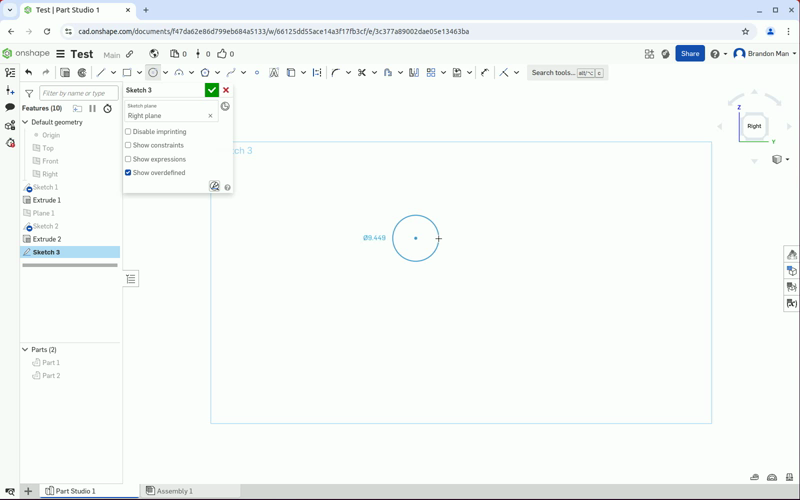
click(438, 238)
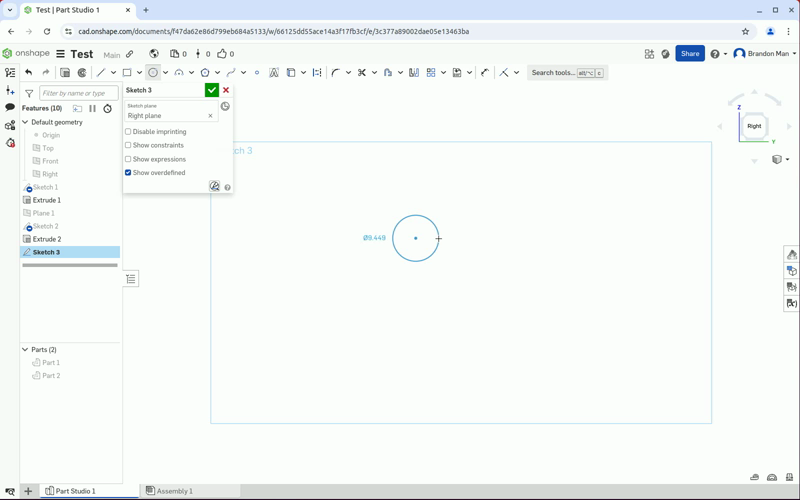
key(esc)
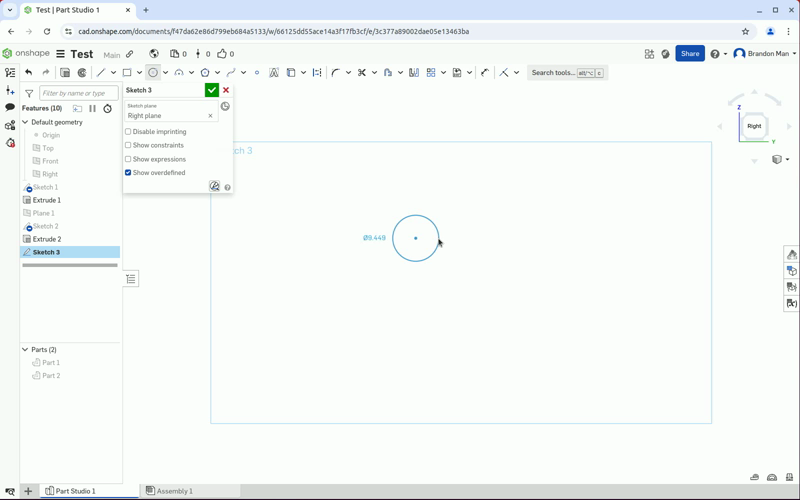
mouse_move(409, 232)
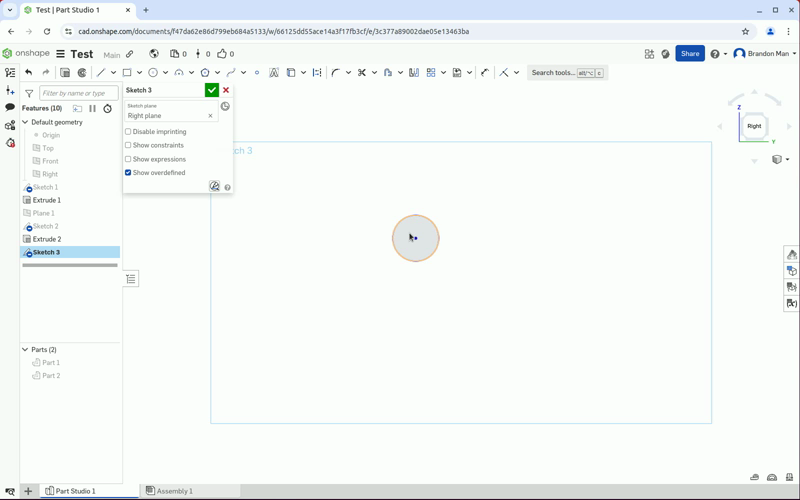
scroll(6)
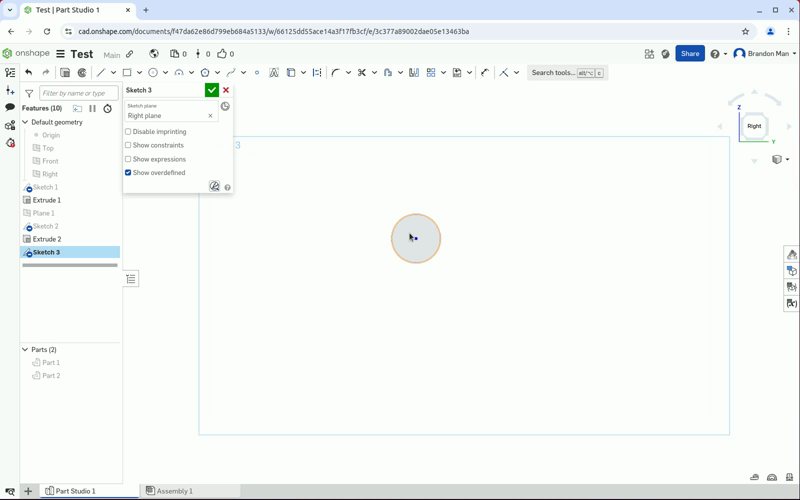
scroll(6)
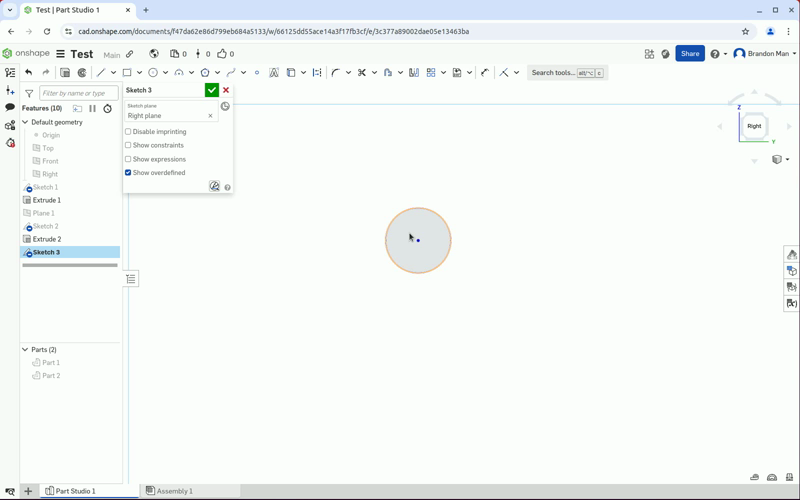
scroll(6)
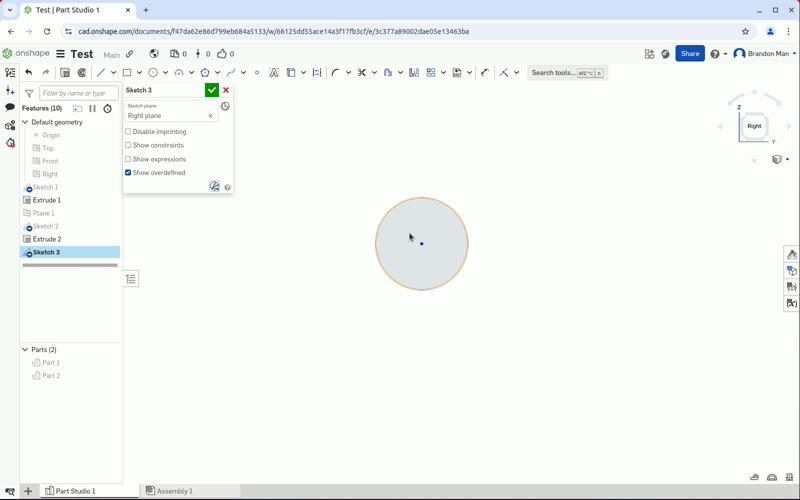
scroll(6)
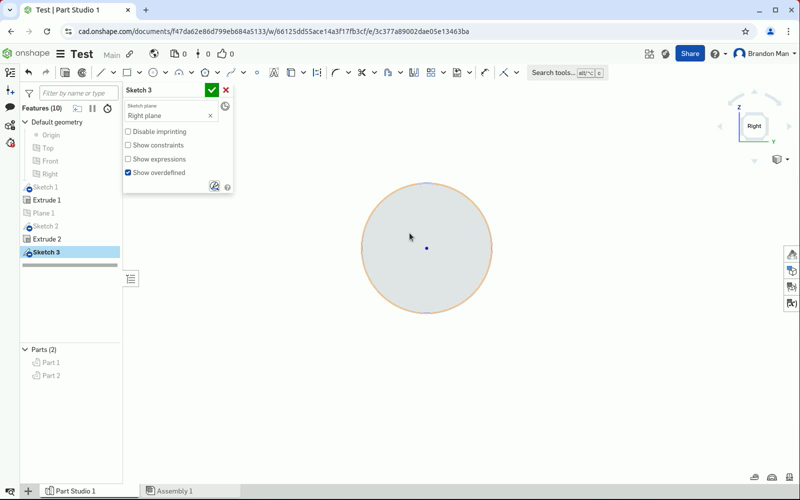
scroll(6)
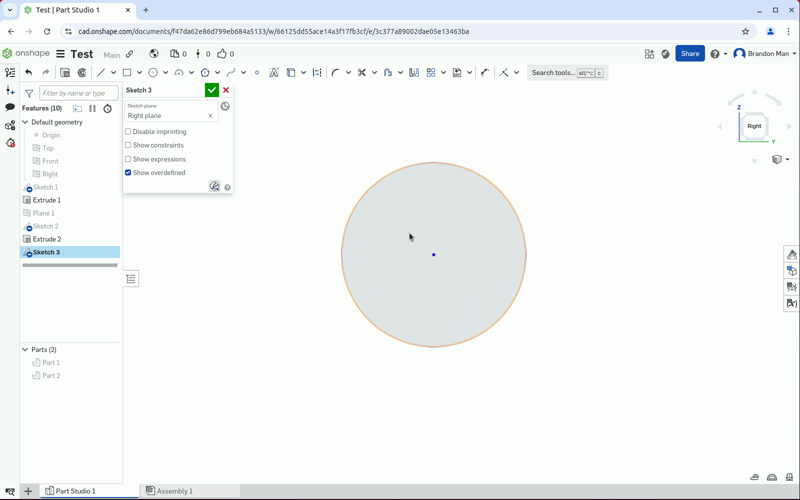
scroll(6)
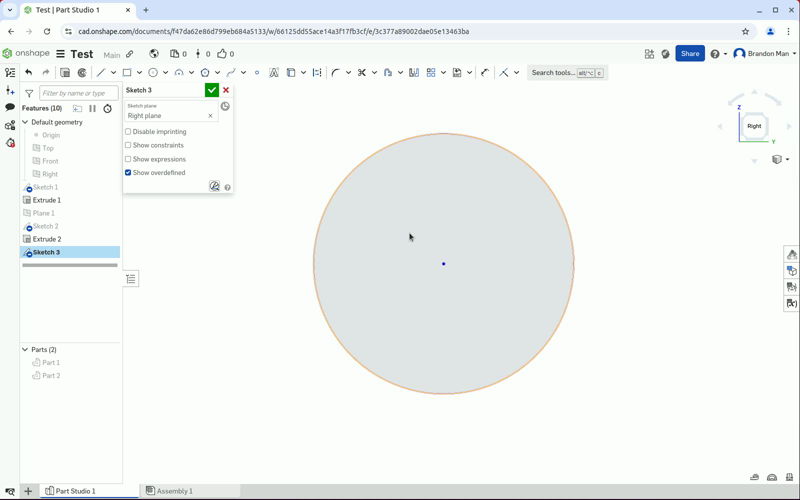
scroll(6)
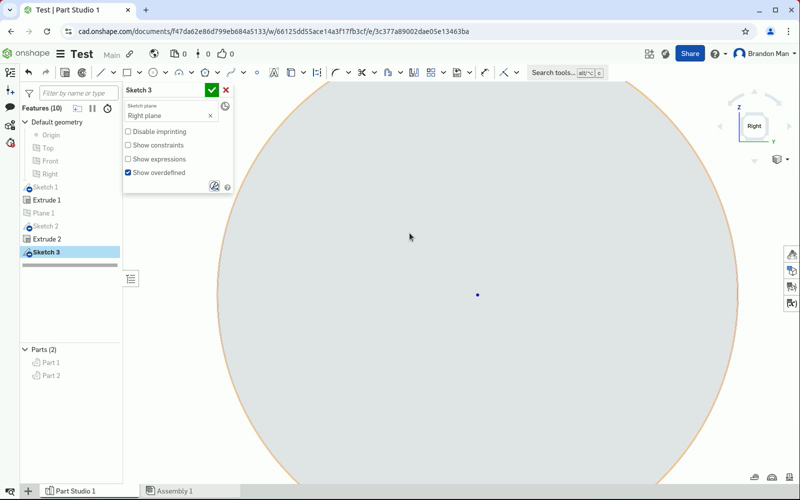
click(409, 232)
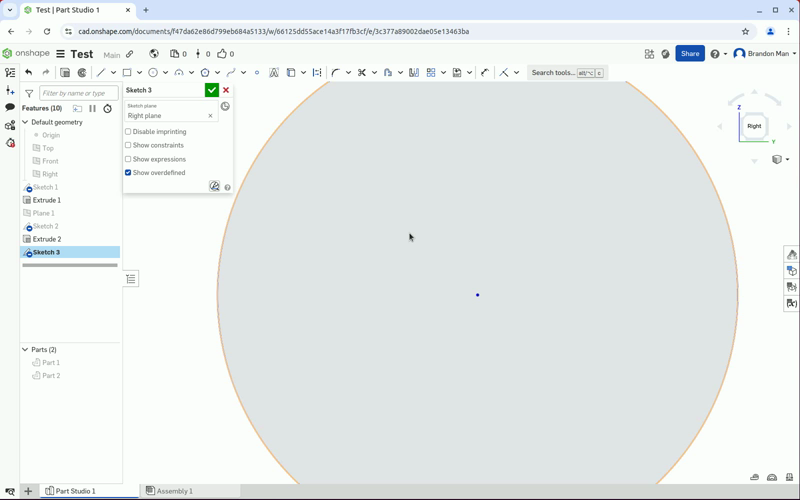
scroll(-6)
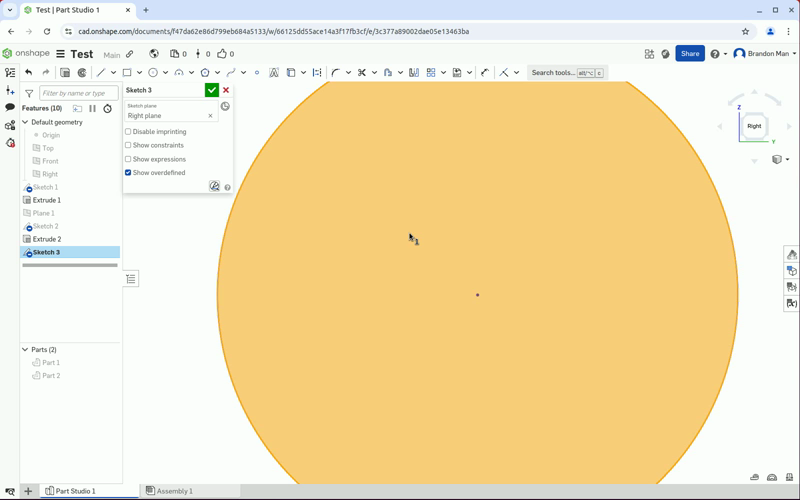
scroll(-6)
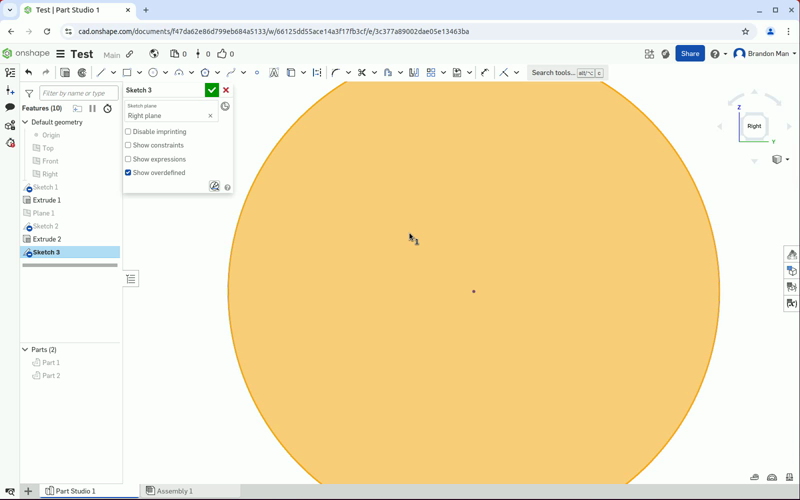
scroll(-6)
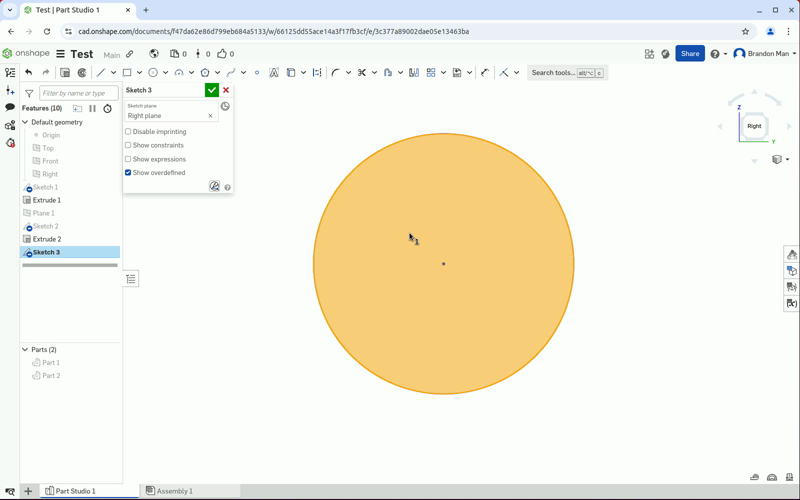
scroll(-6)
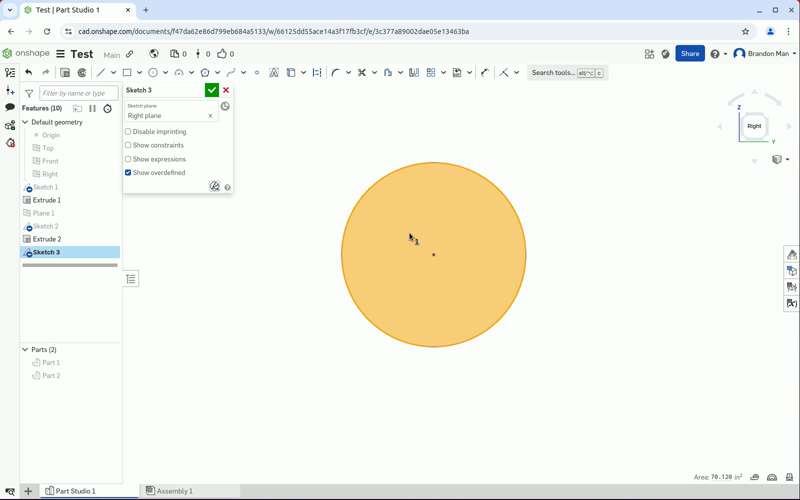
scroll(-6)
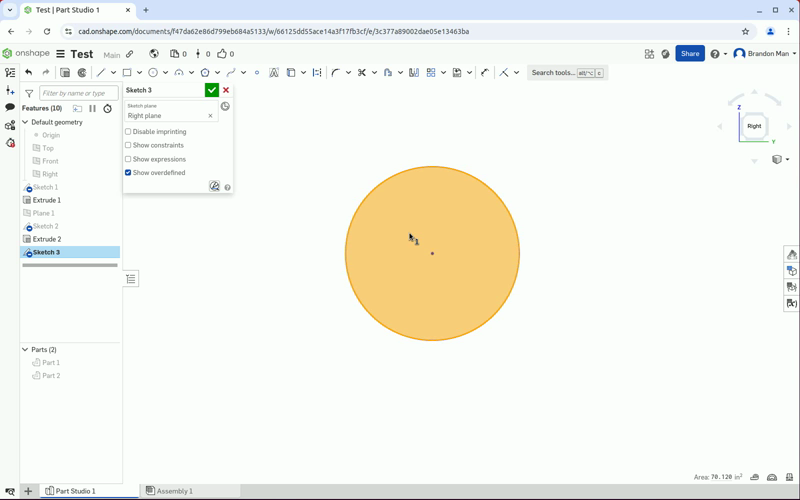
scroll(-6)
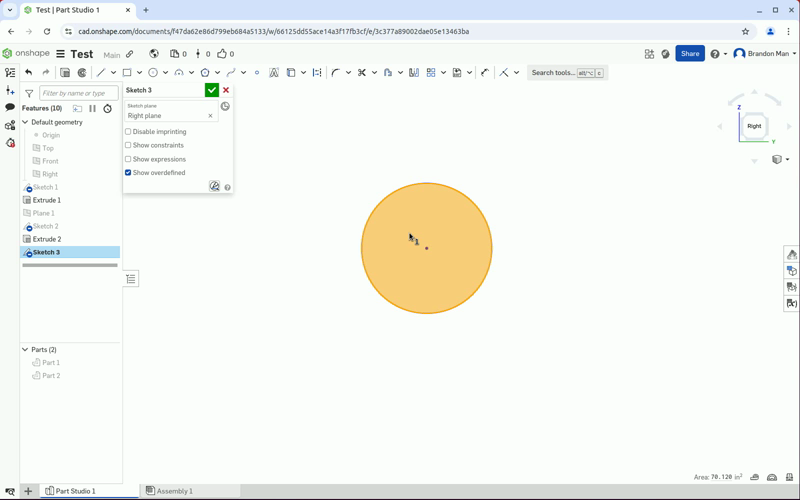
scroll(-6)
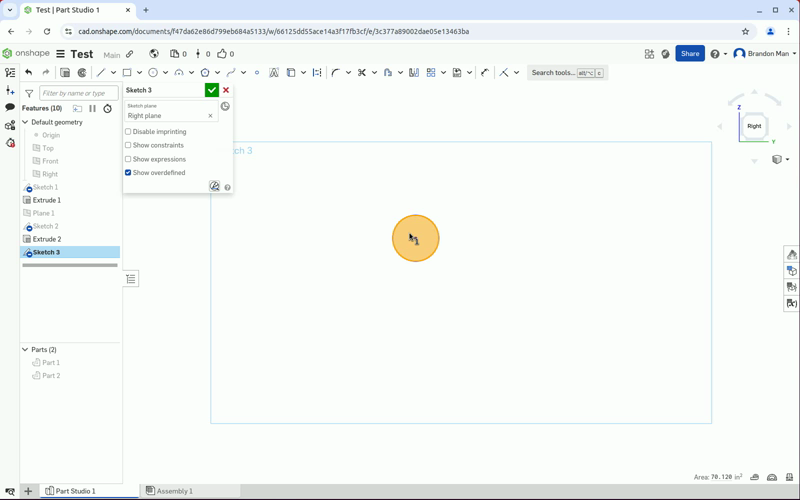
mouse_move(73, 352)
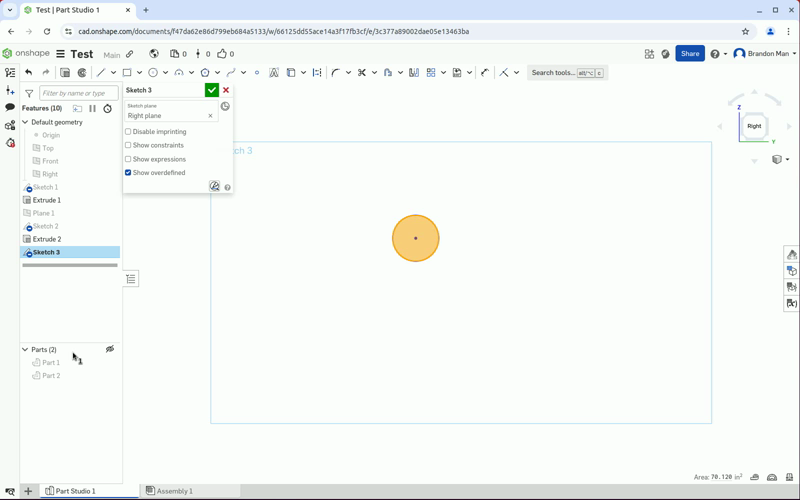
key(shift+y)
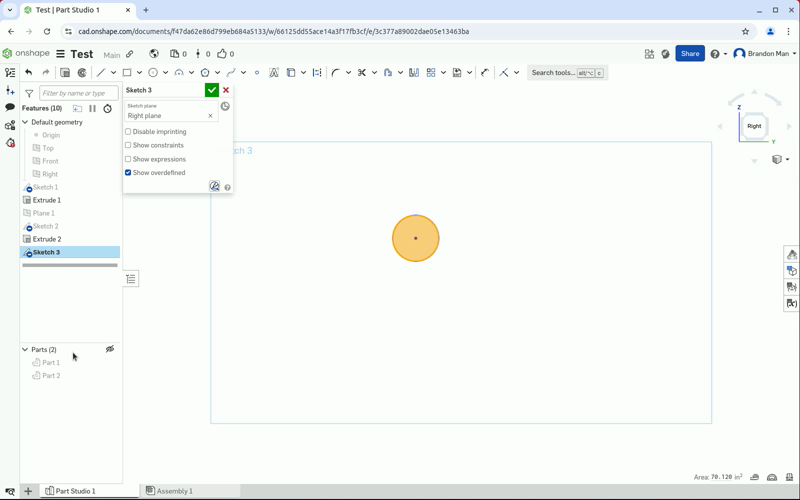
key(shift+e)
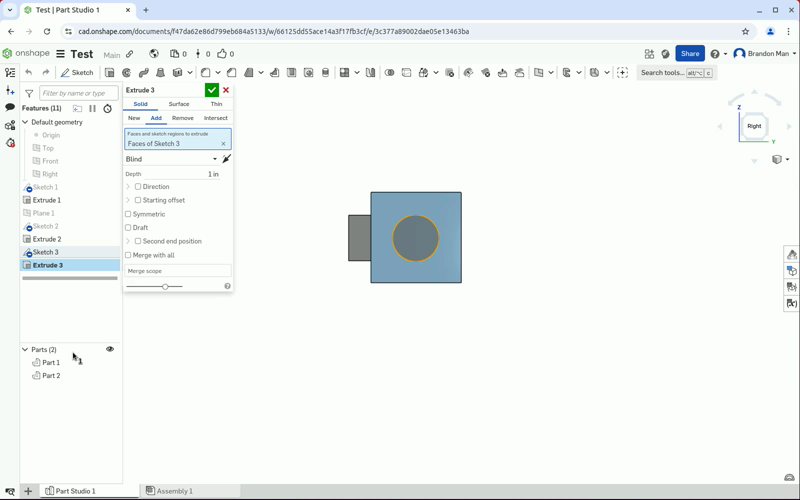
mouse_move(143, 106)
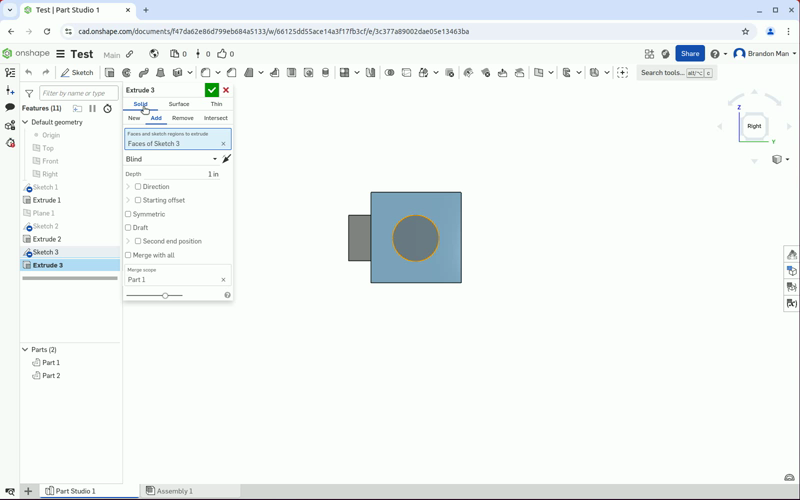
click(143, 106)
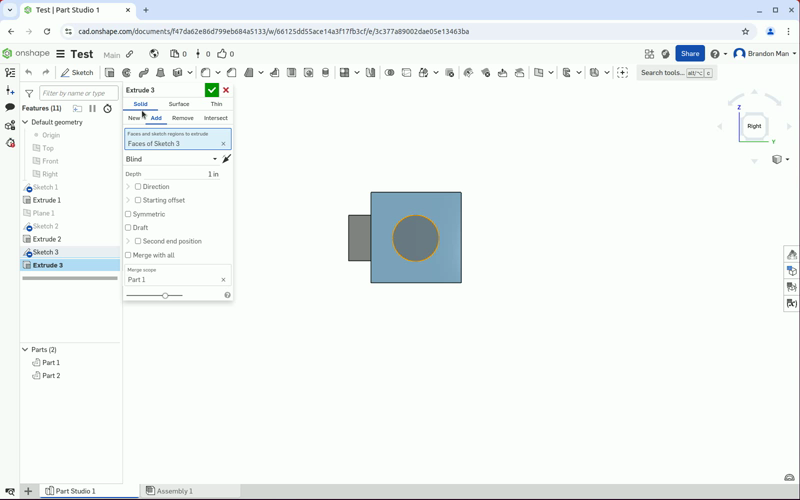
mouse_move(137, 120)
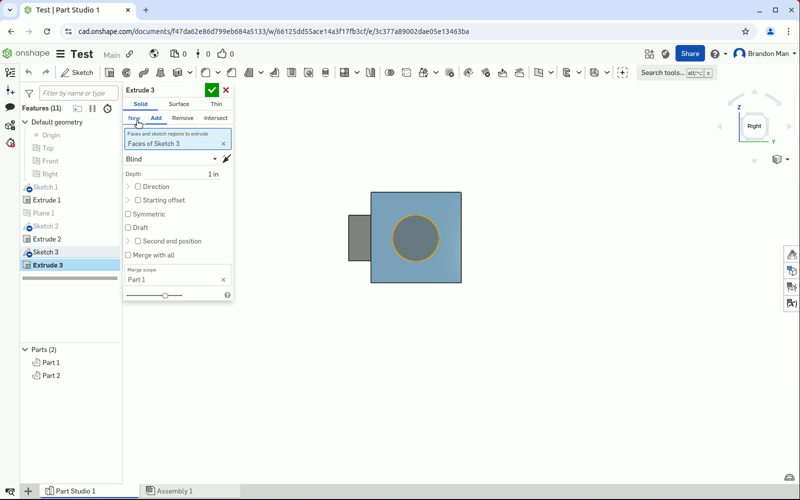
click(137, 120)
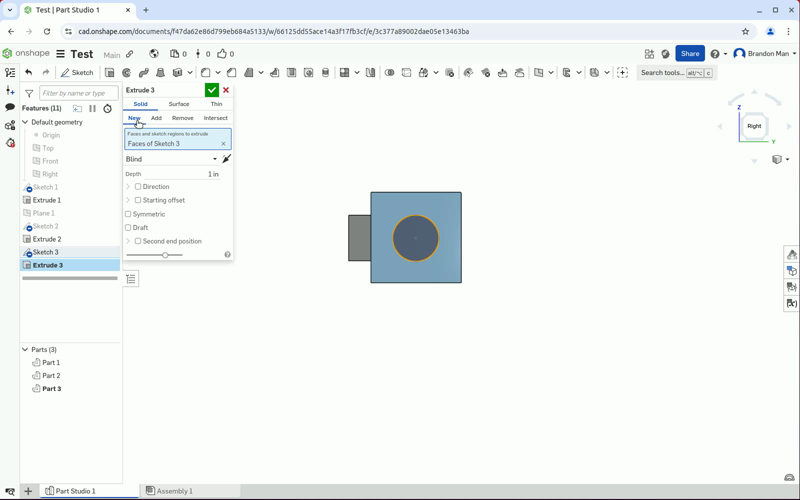
key(tab, 4)
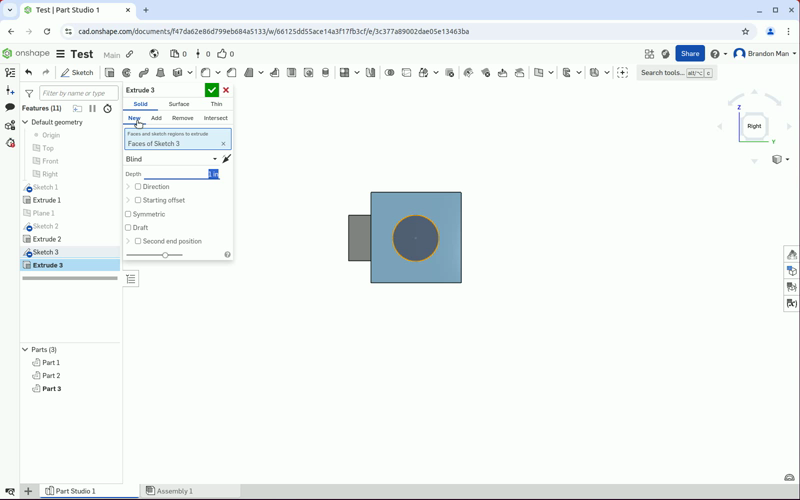
text(4.574)
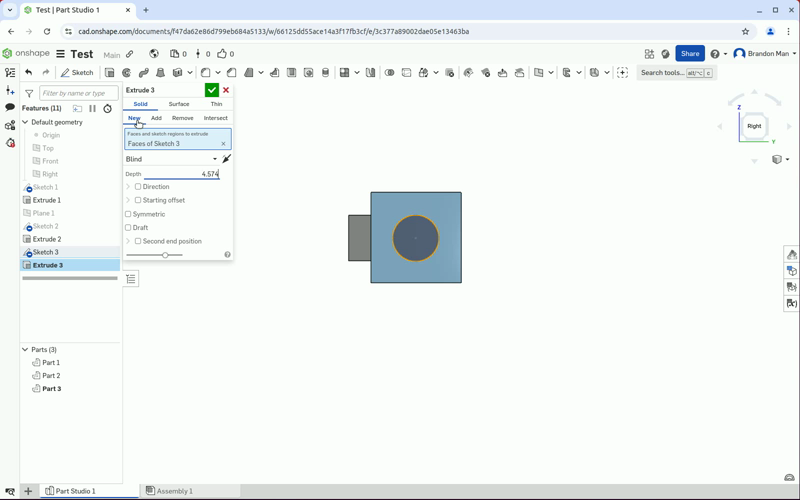
key(enter)
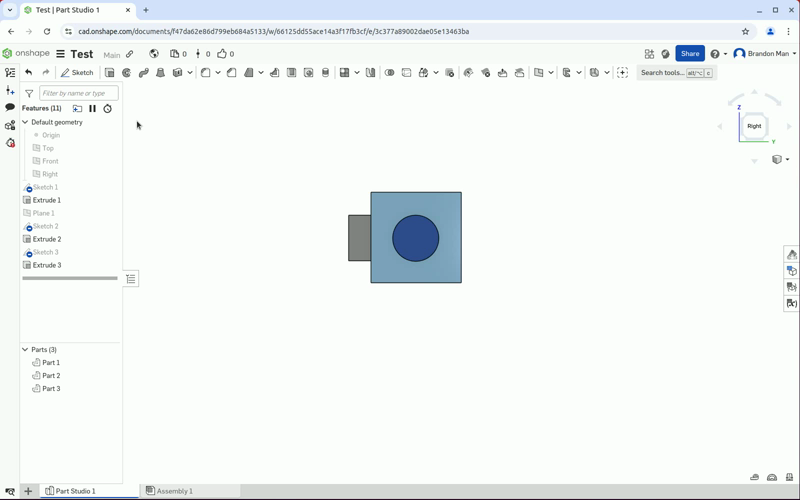
key(shift+h)
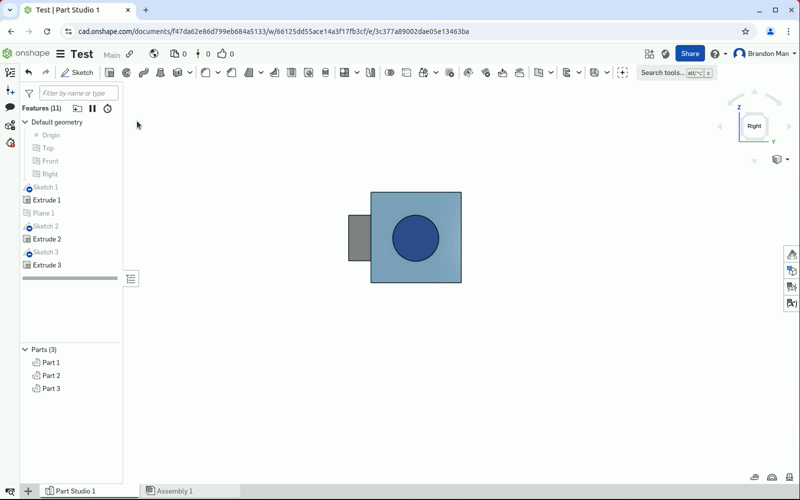
key(shift+h)
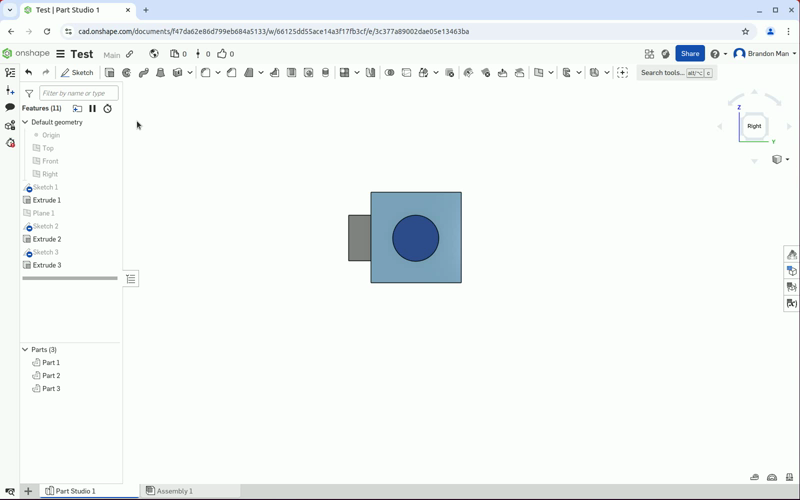
mouse_move(73, 189)
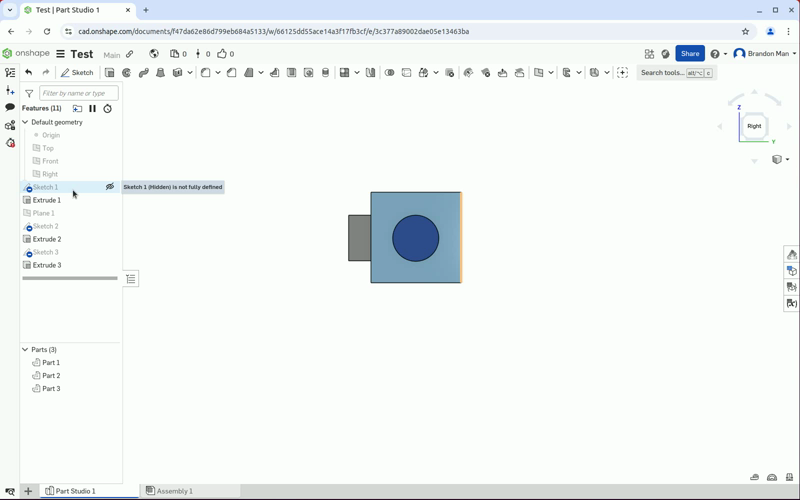
click(73, 189)
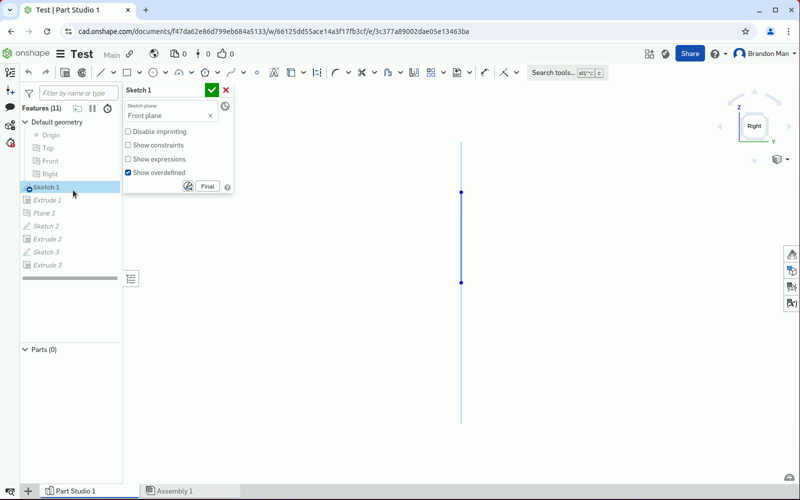
mouse_move(229, 92)
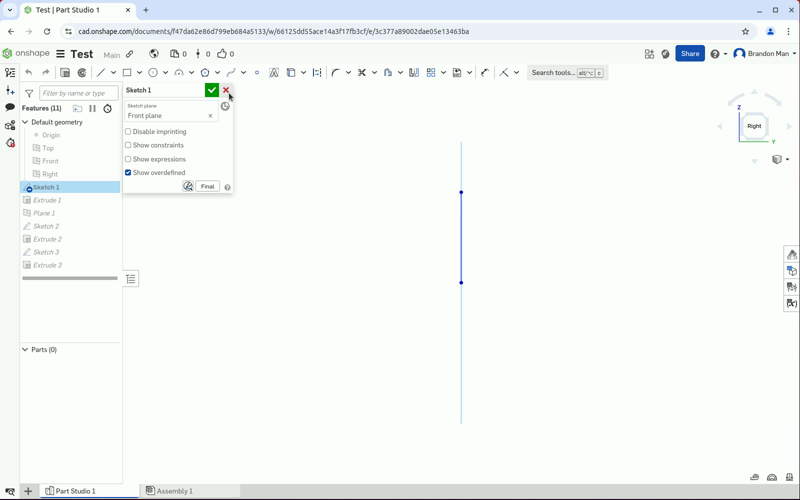
click(229, 92)
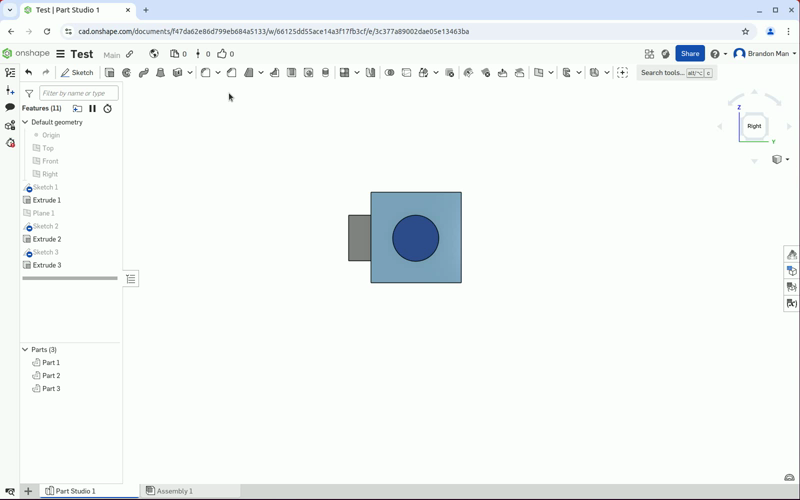
mouse_move(73, 352)
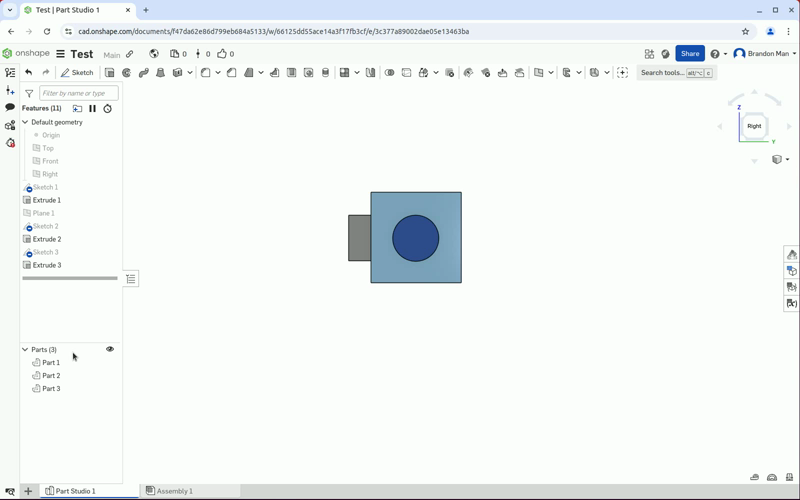
key(y)
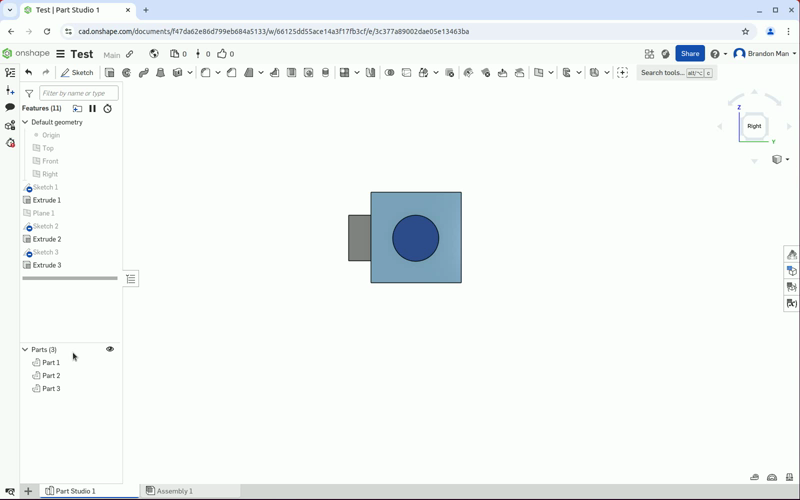
key(shift+p)
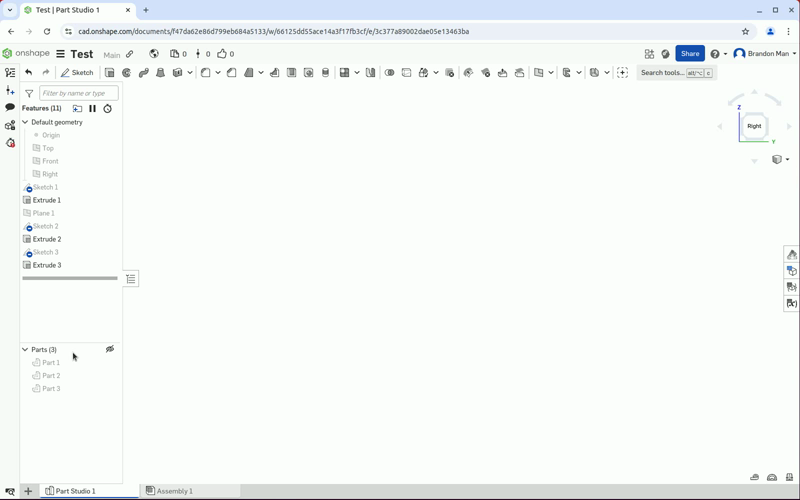
key(space)
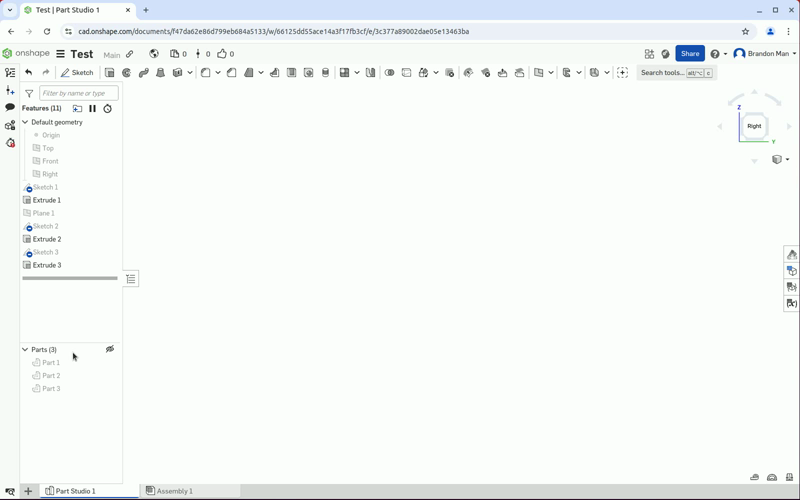
key_down(shift)
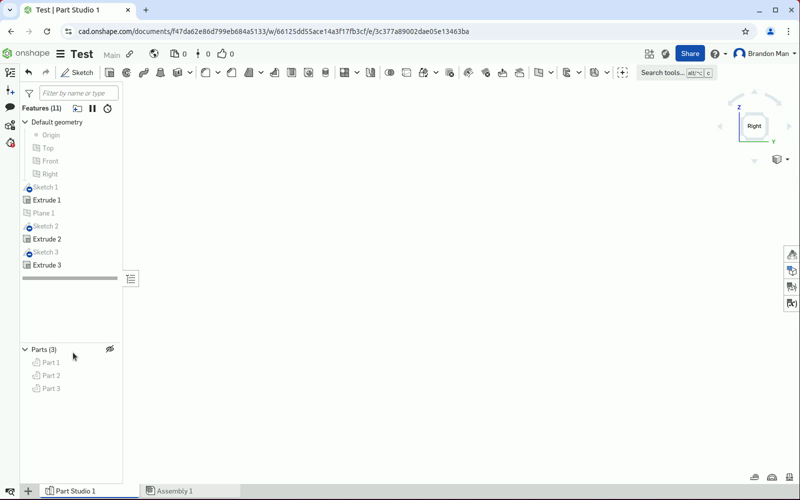
key(right)
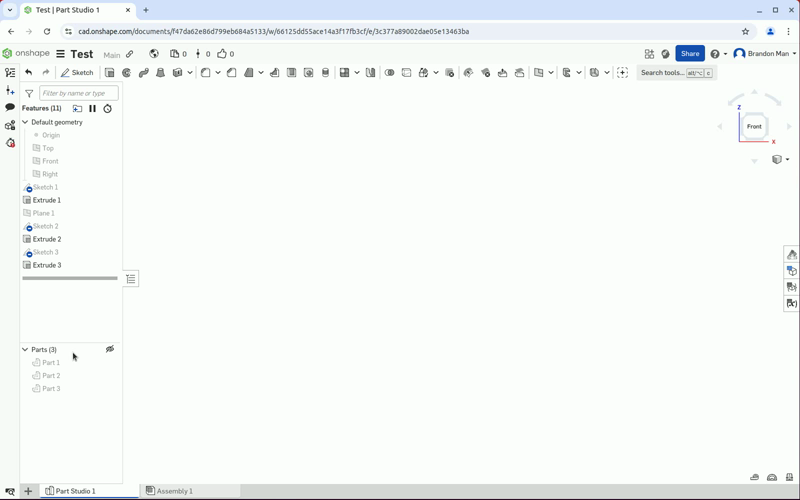
key_up(shift)
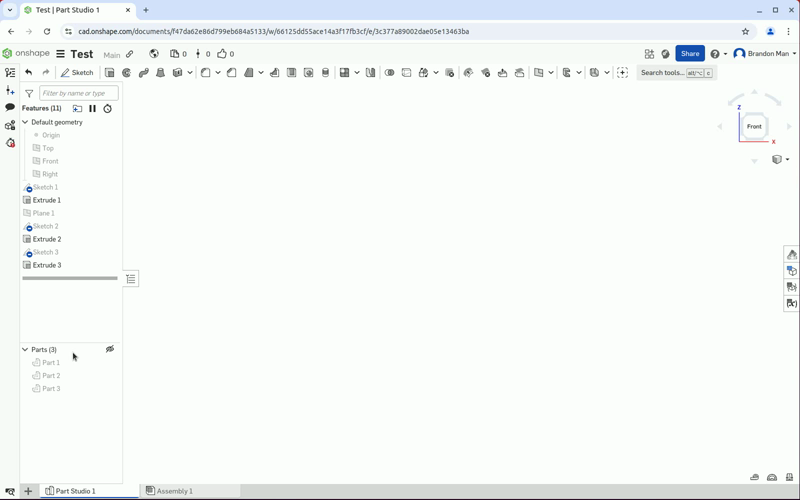
key(space)
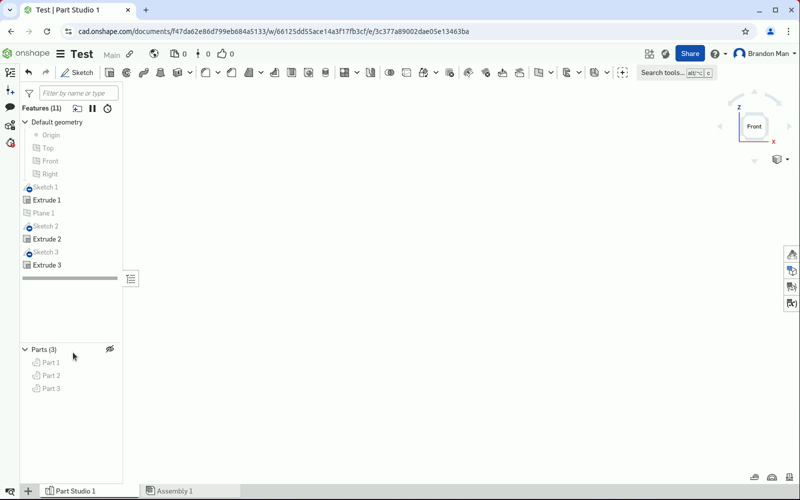
key_down(shift)
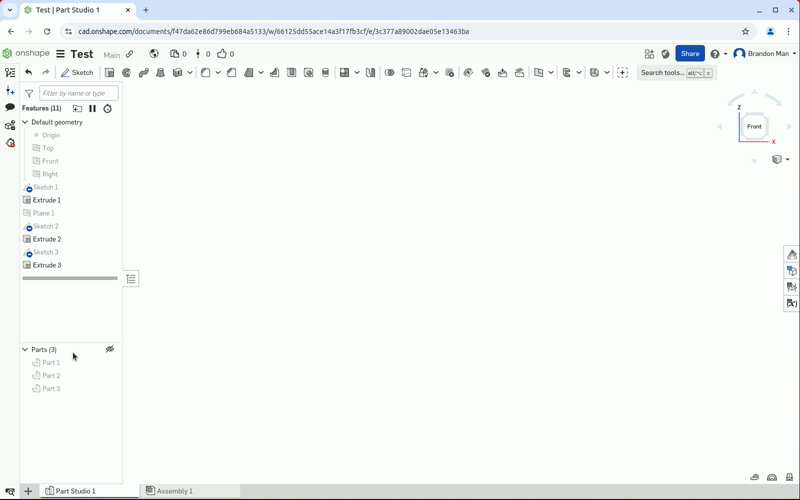
key(down)
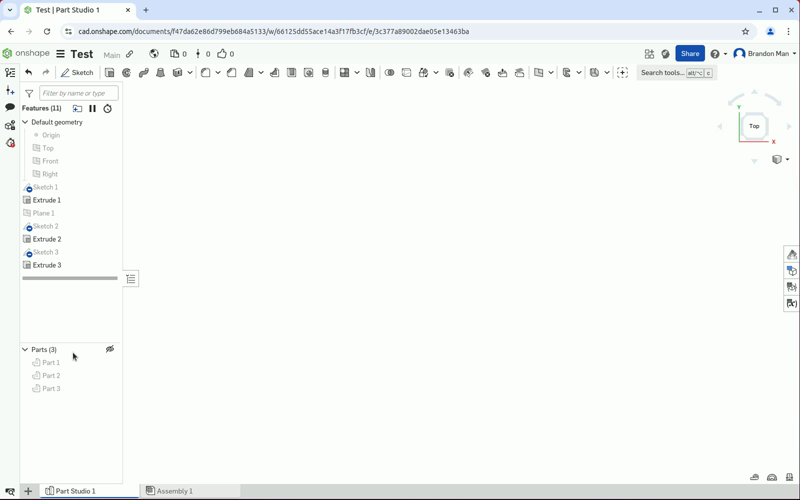
key_up(shift)
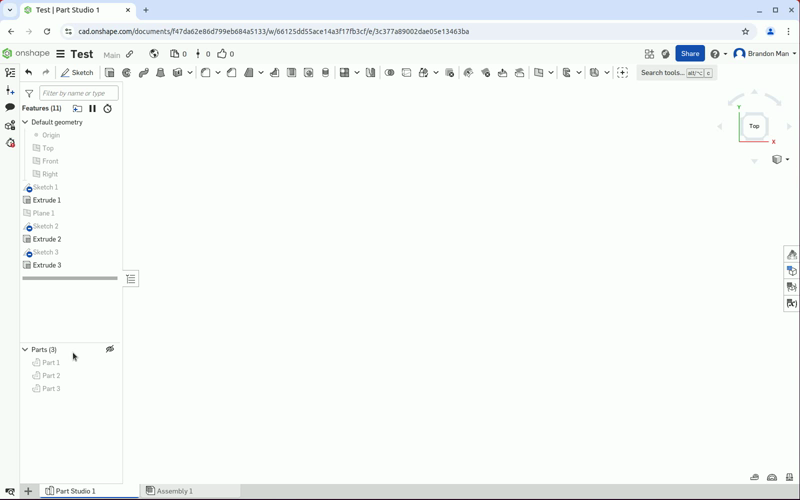
mouse_move(73, 352)
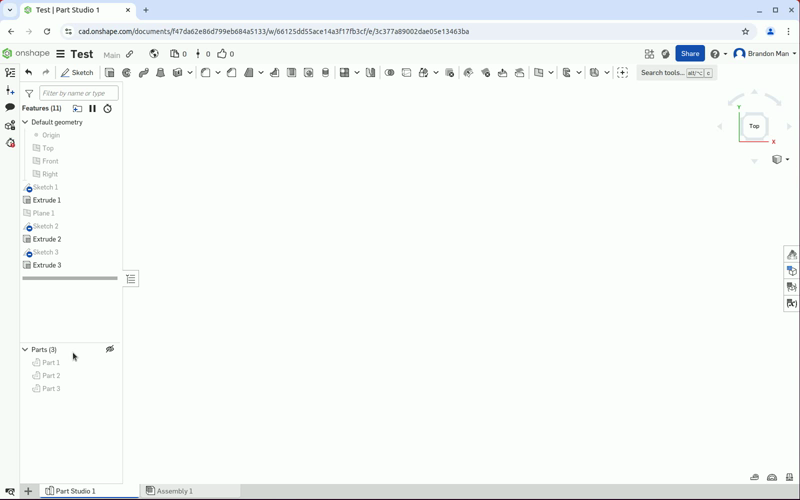
key(shift+y)
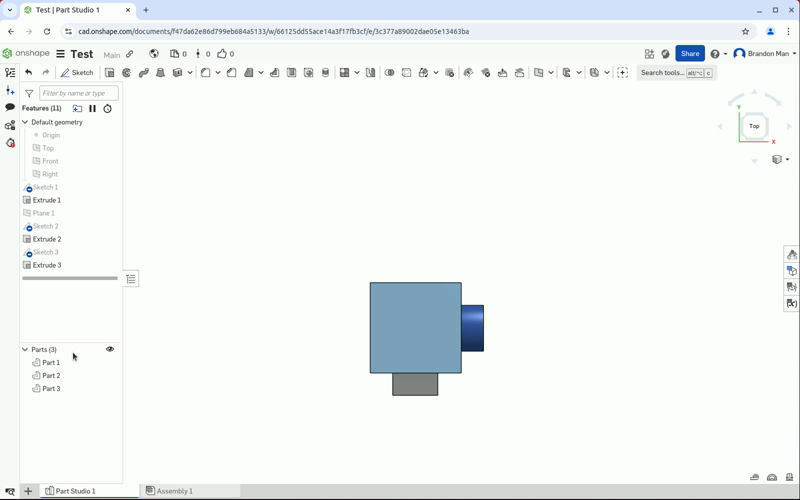
mouse_move(541, 75)
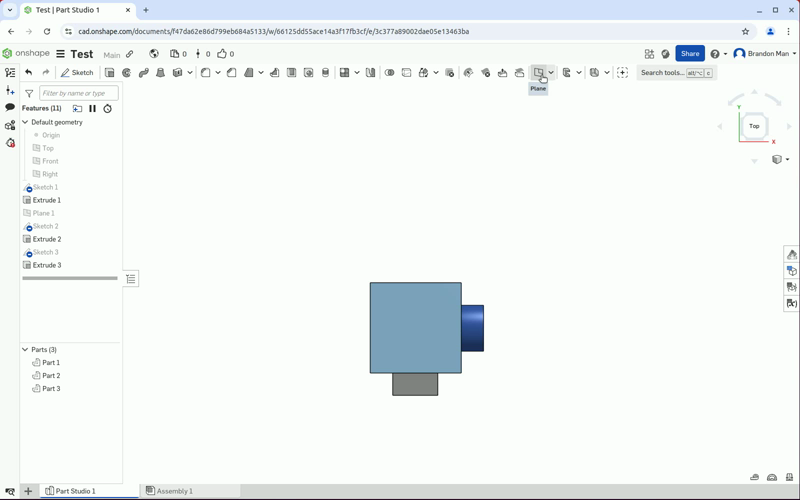
click(541, 75)
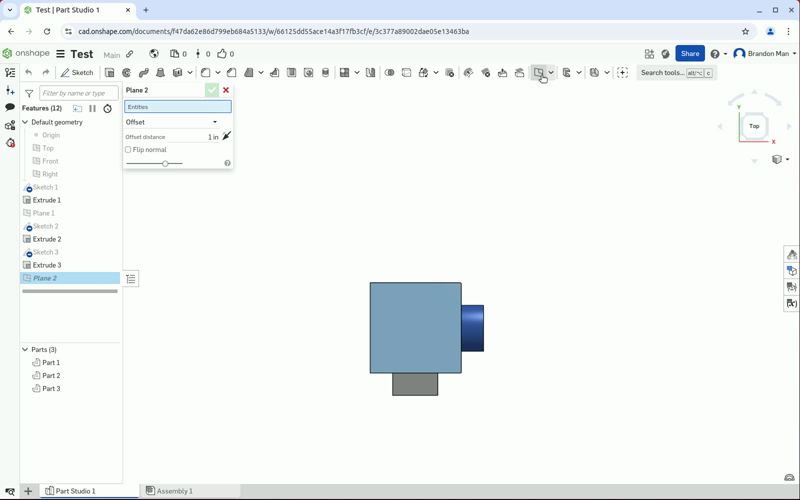
mouse_move(73, 150)
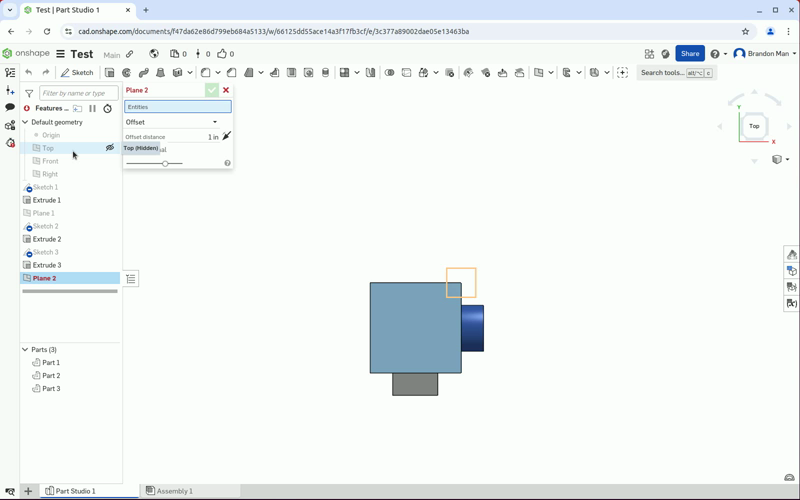
click(73, 150)
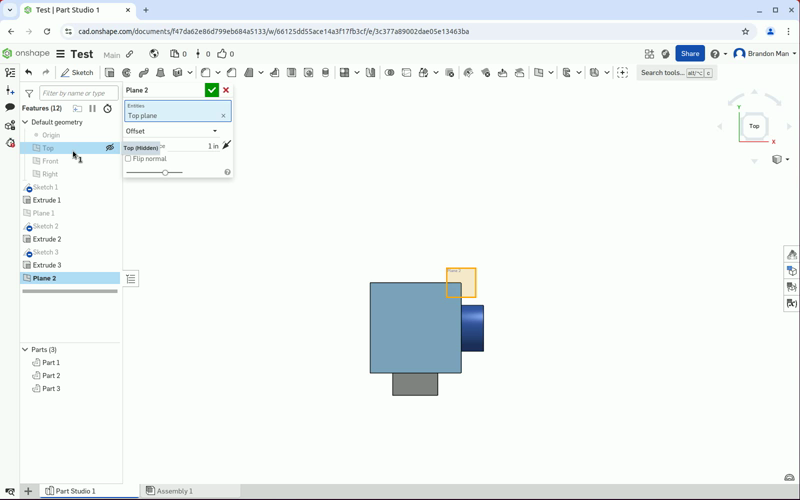
key(tab, 2)
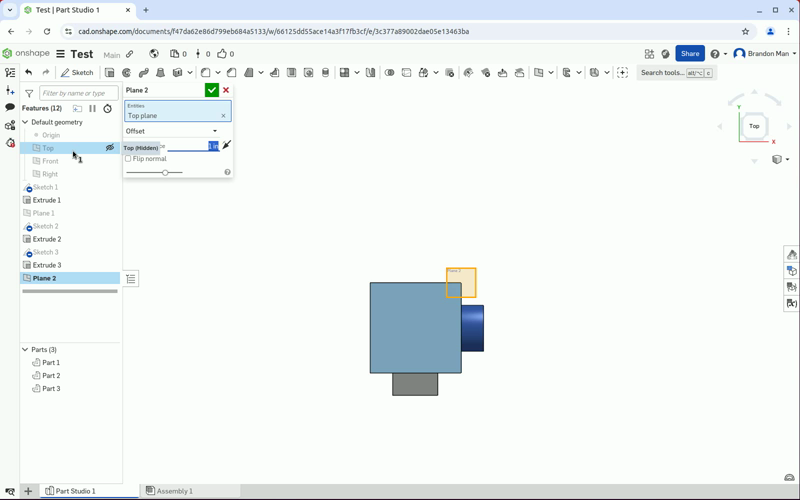
text(18.548)
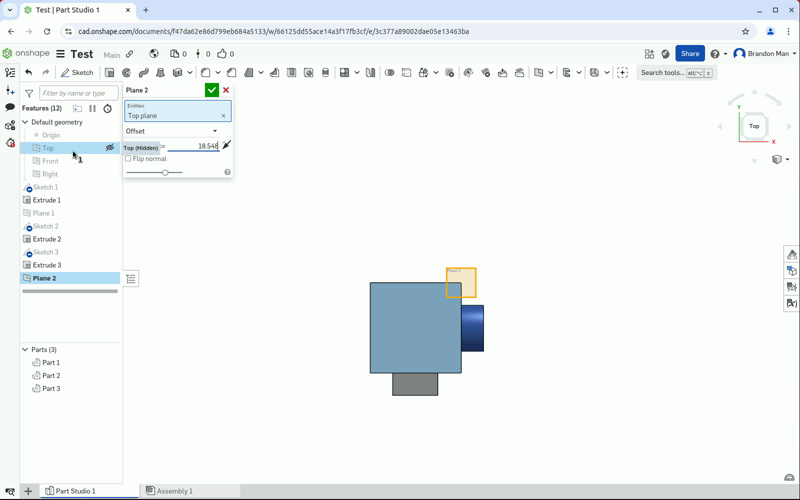
key(enter, 2)
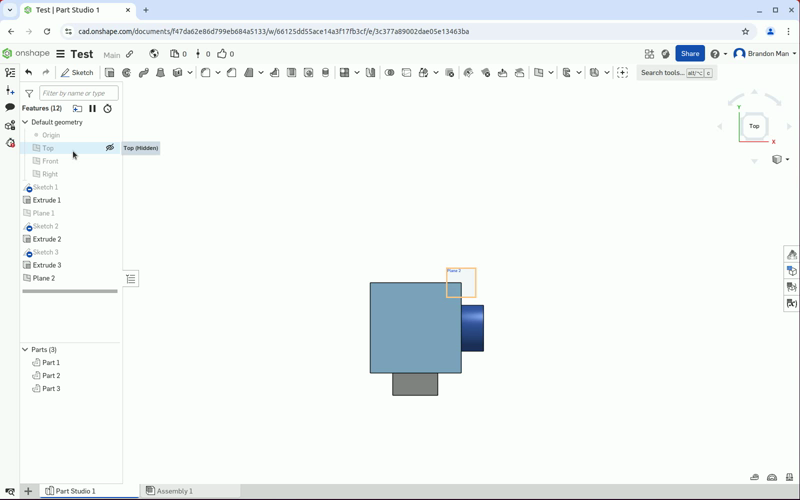
key(shift+s)
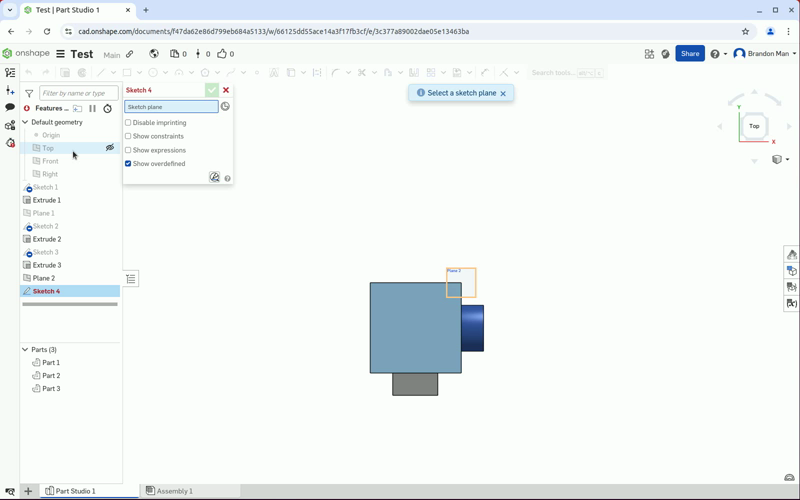
mouse_move(73, 280)
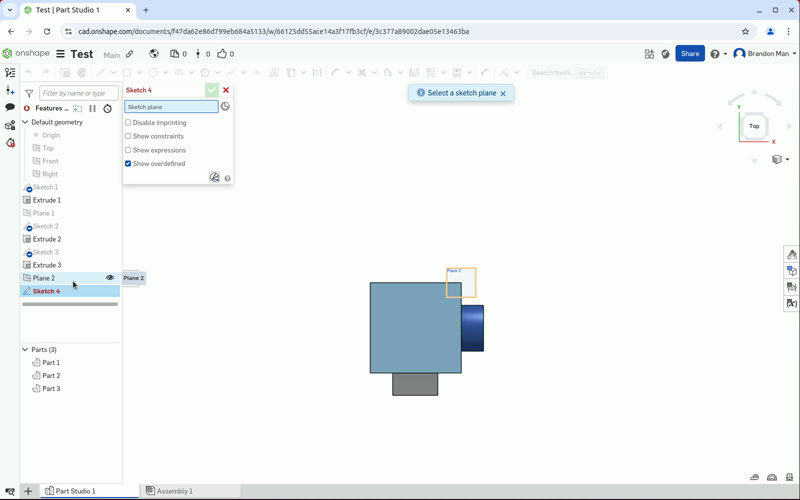
click(73, 280)
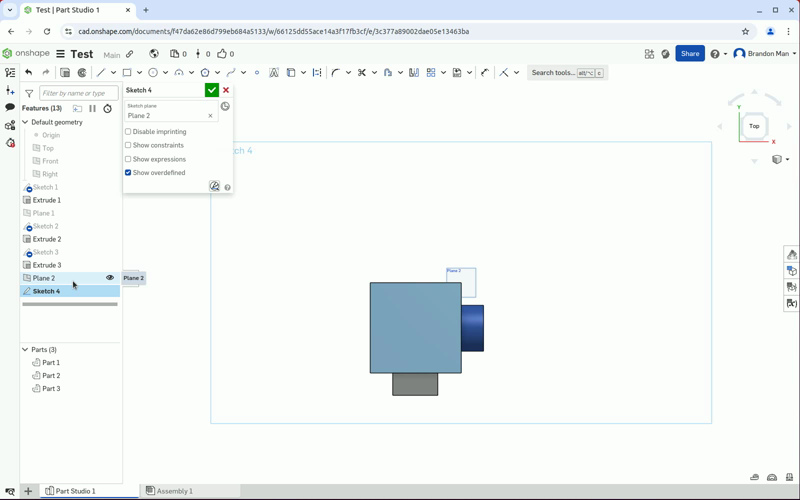
mouse_move(73, 352)
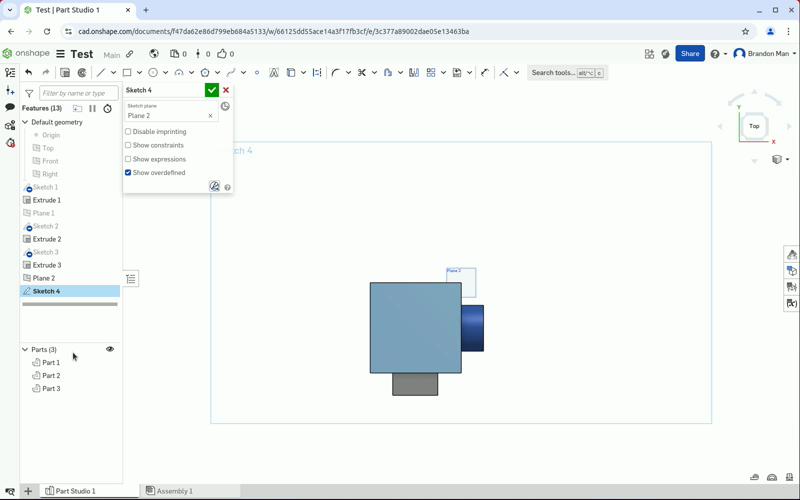
key(y)
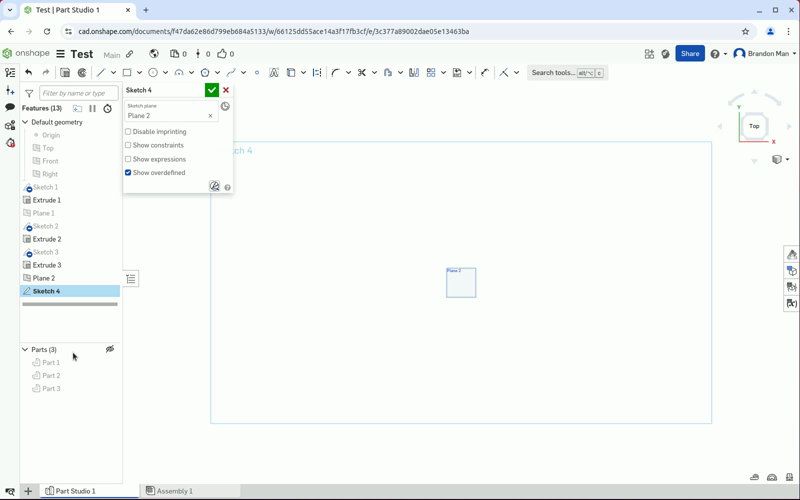
key(c)
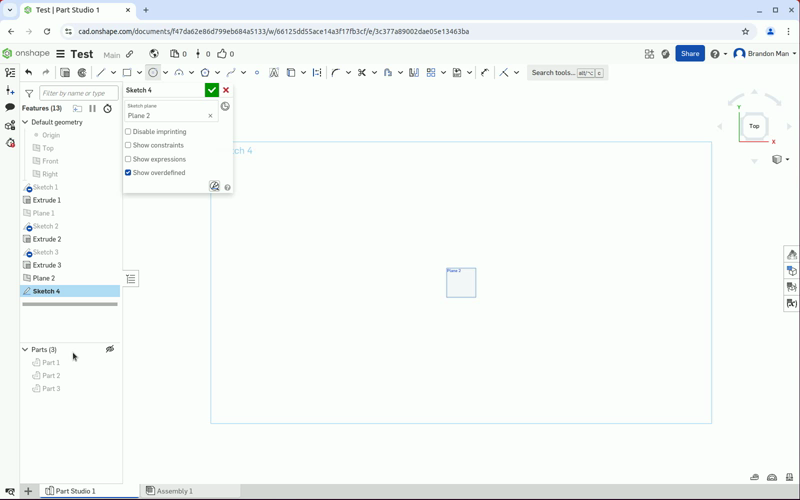
key_down(shift)
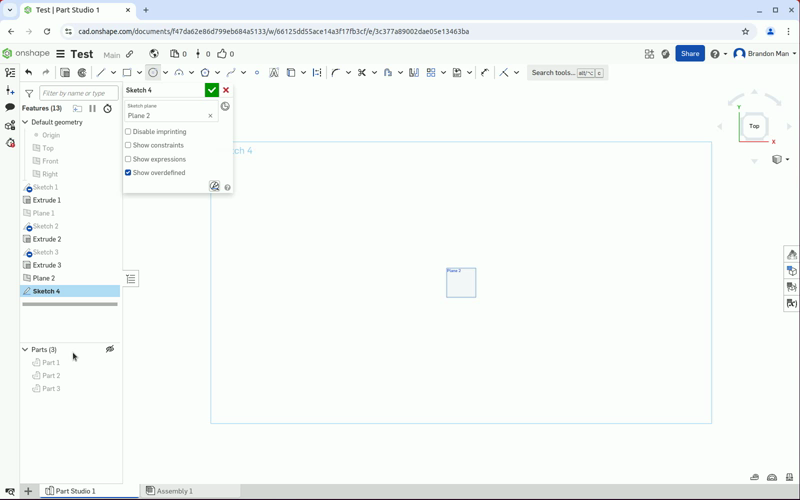
mouse_move(415, 327)
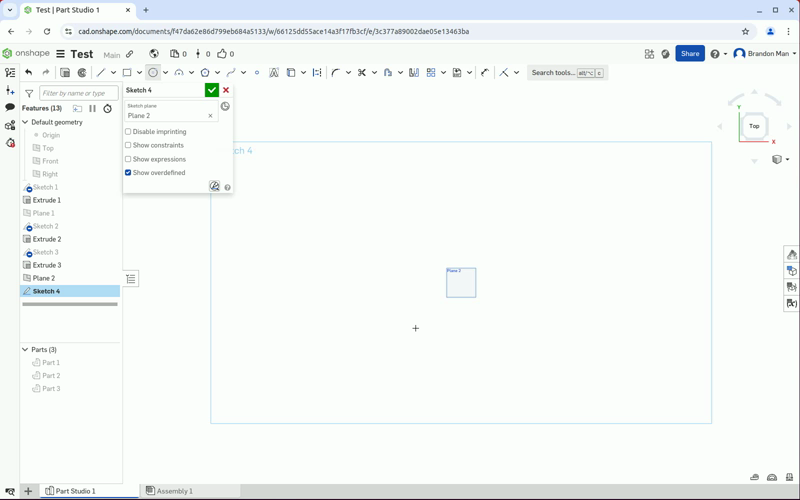
click(415, 327)
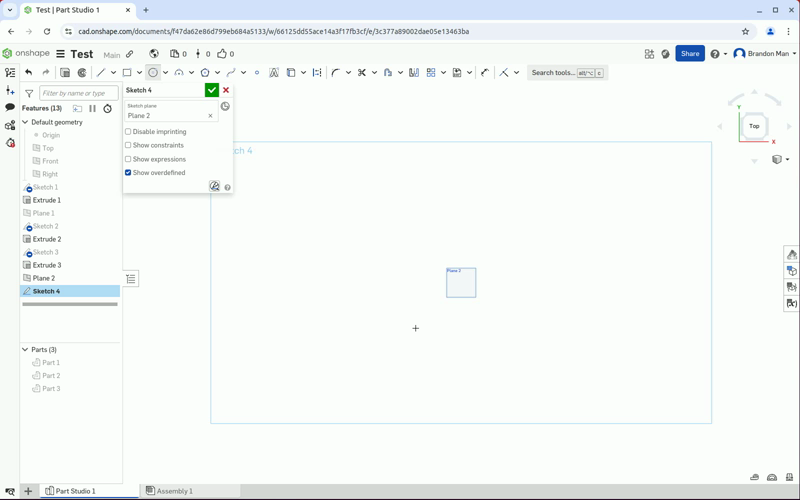
key_up(shift)
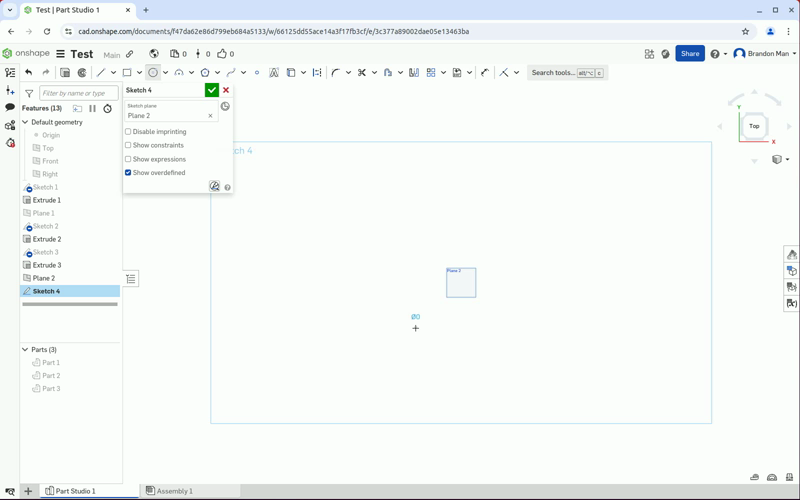
mouse_move(438, 327)
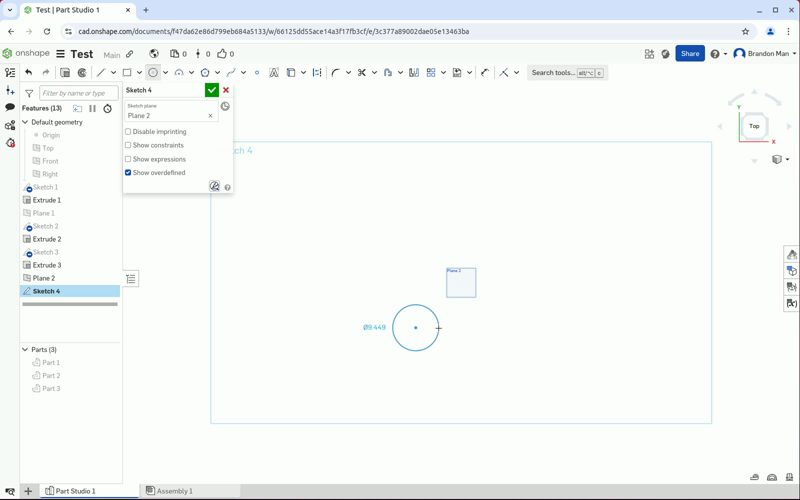
click(438, 327)
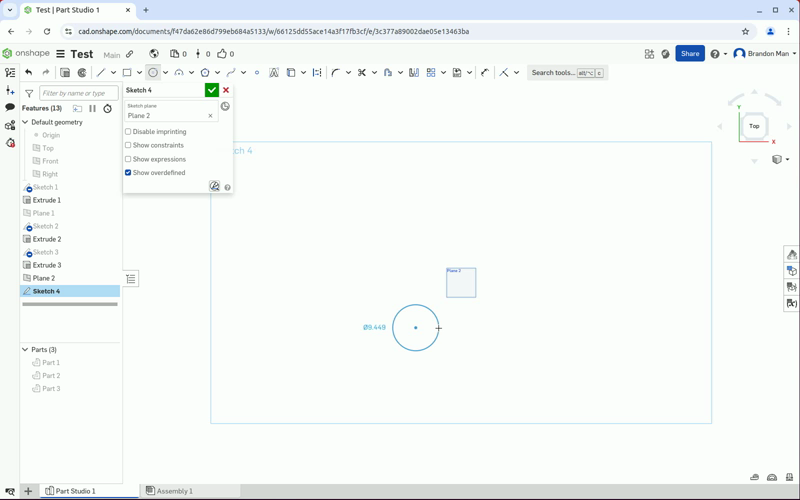
key(esc)
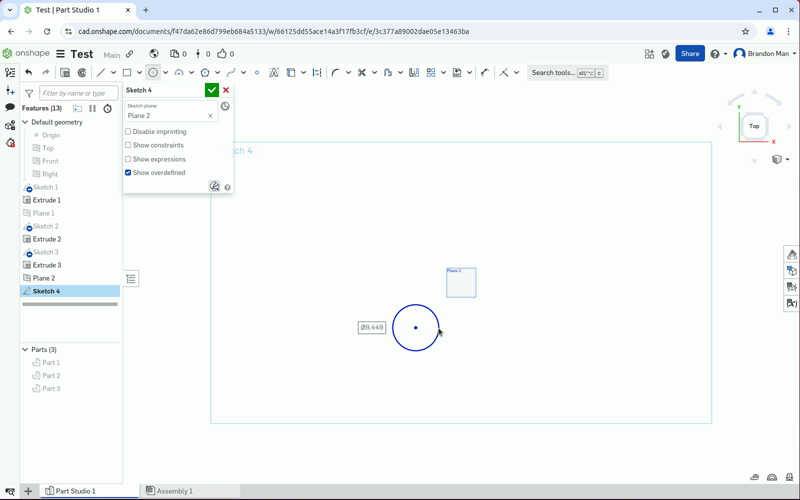
mouse_move(401, 327)
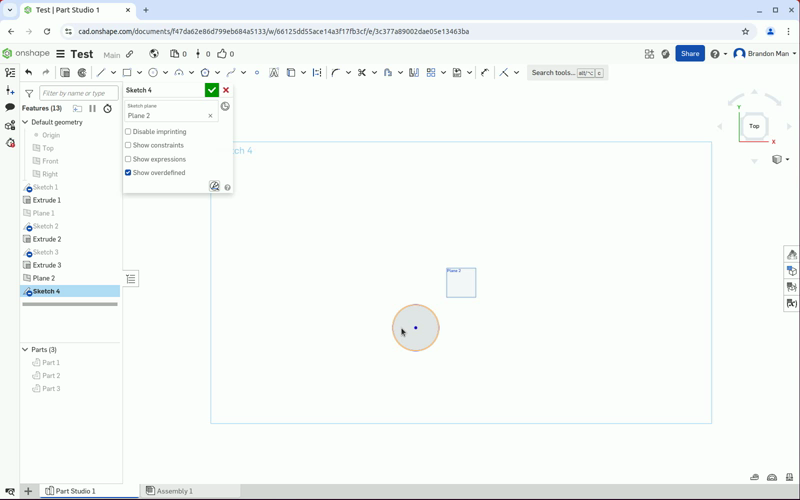
scroll(6)
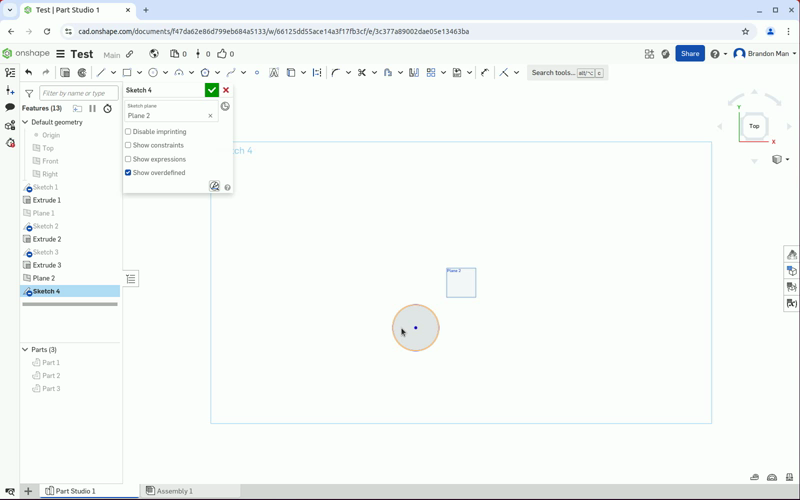
scroll(6)
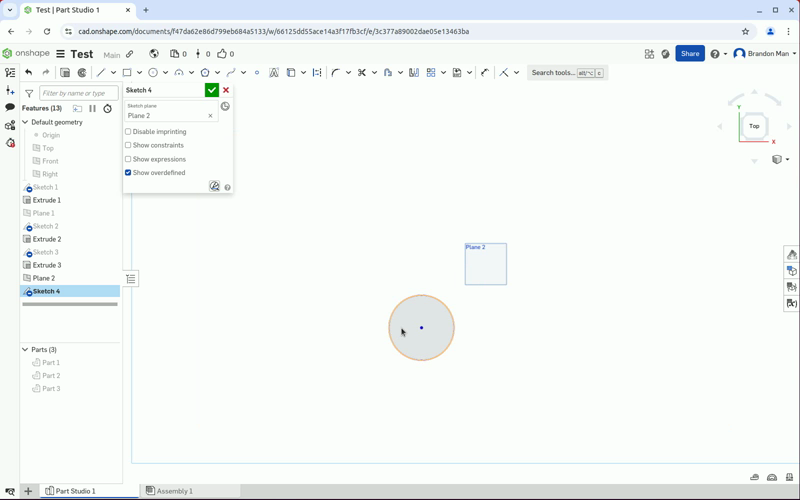
scroll(6)
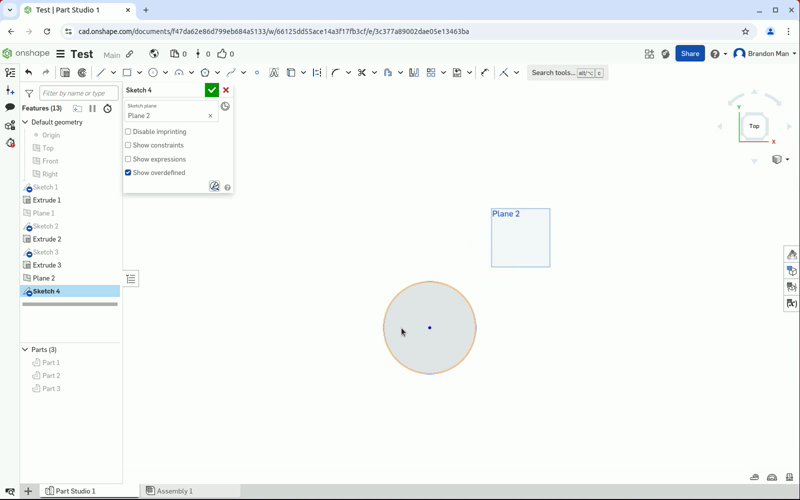
scroll(6)
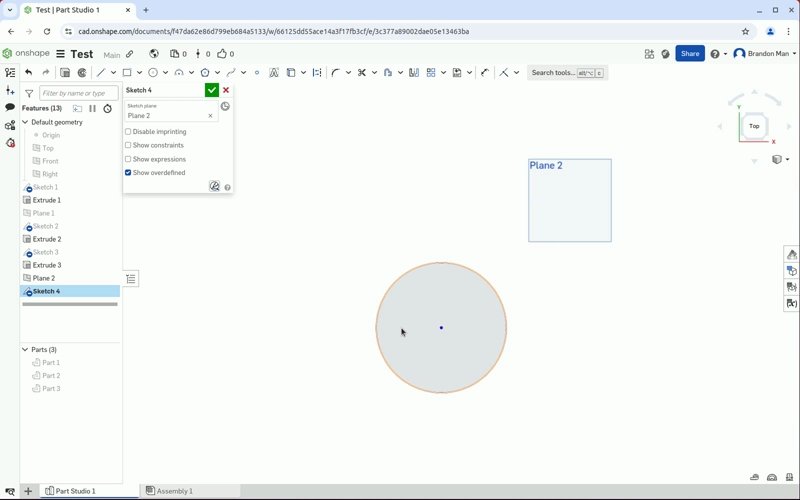
scroll(6)
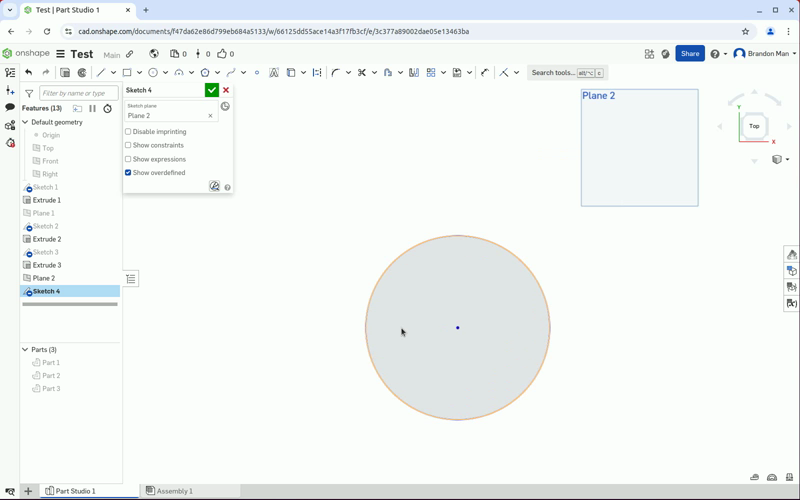
scroll(6)
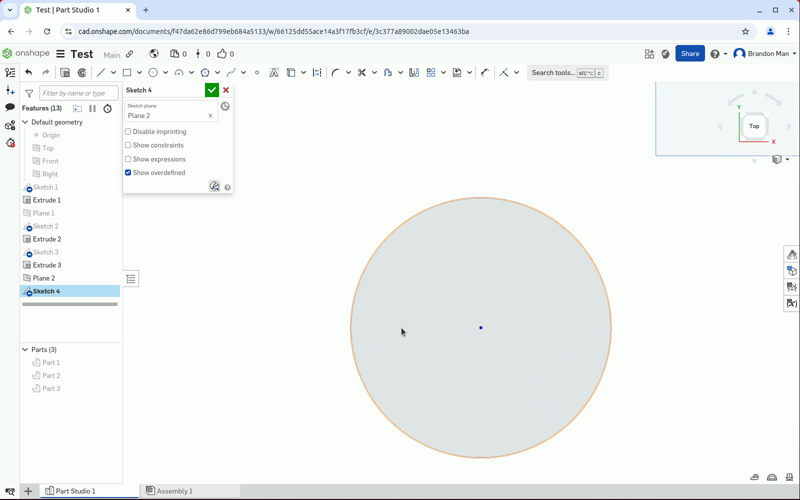
scroll(6)
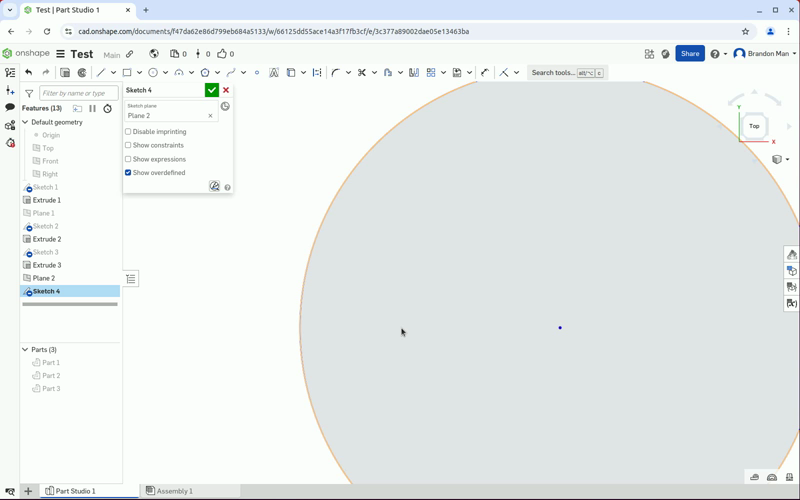
click(401, 327)
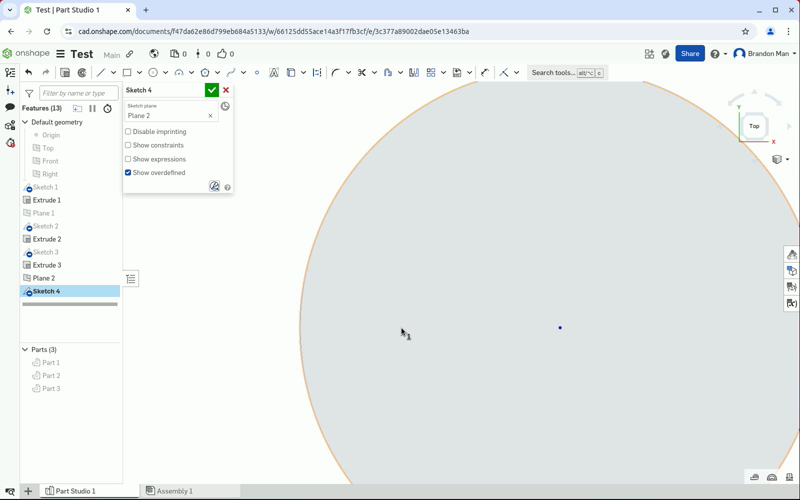
scroll(-6)
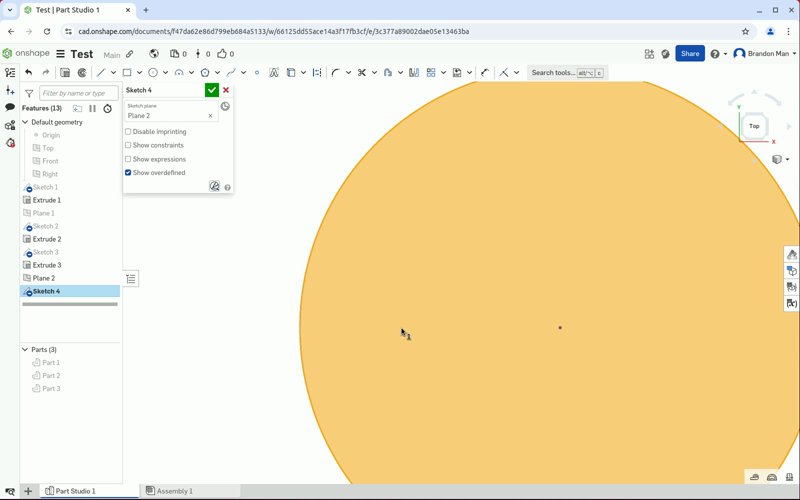
scroll(-6)
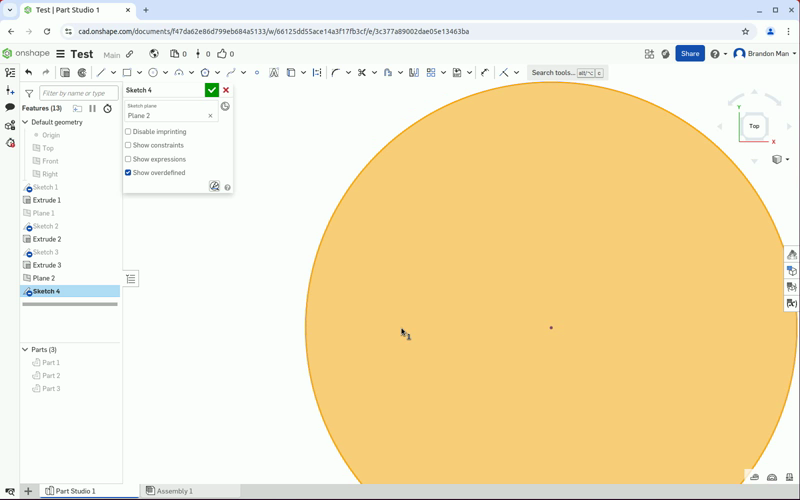
scroll(-6)
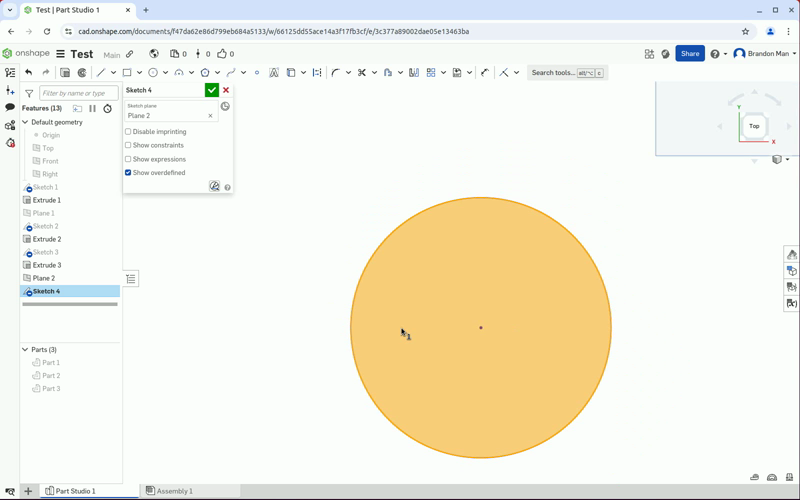
scroll(-6)
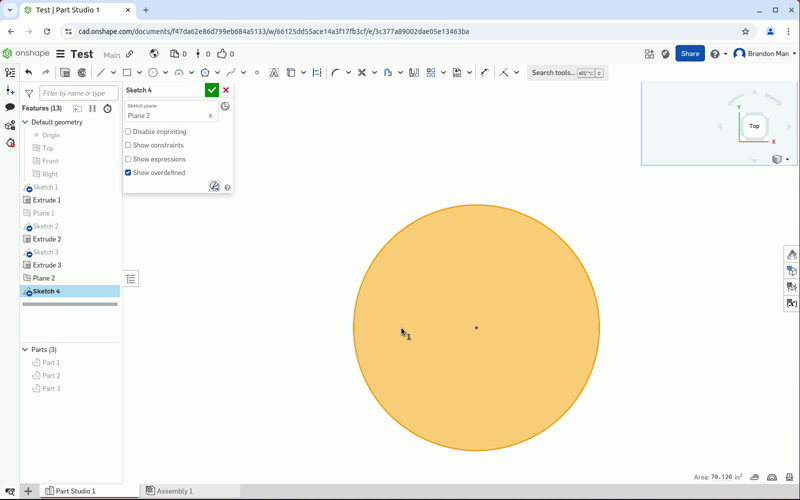
scroll(-6)
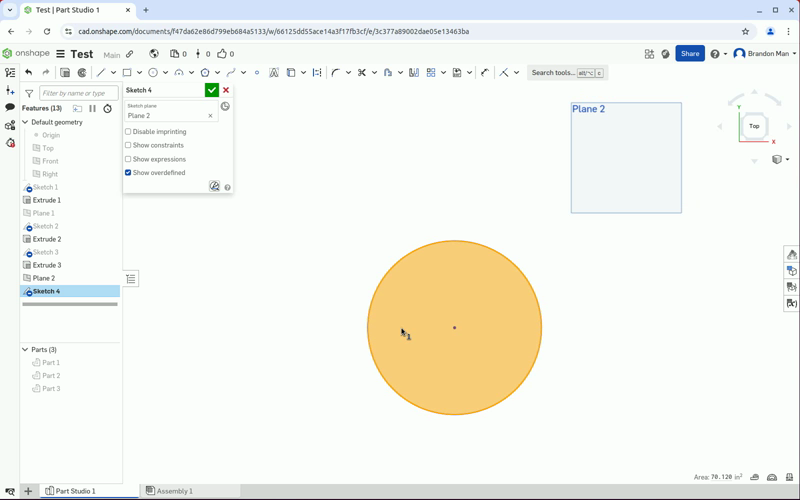
scroll(-6)
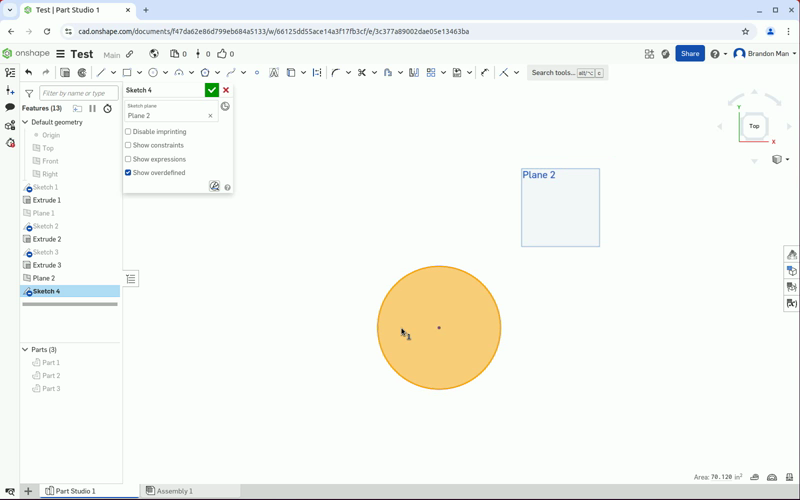
scroll(-6)
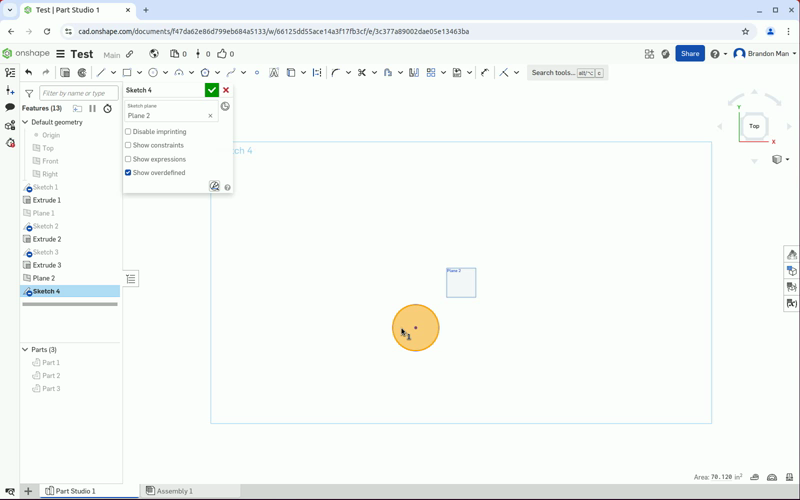
mouse_move(73, 352)
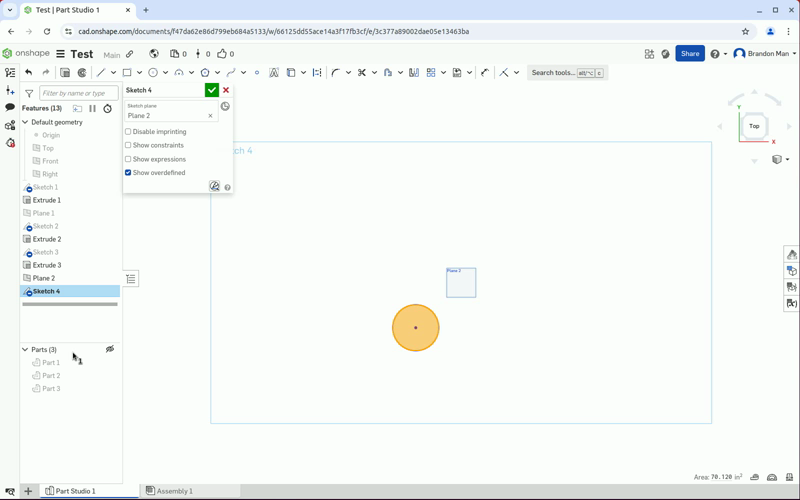
key(shift+y)
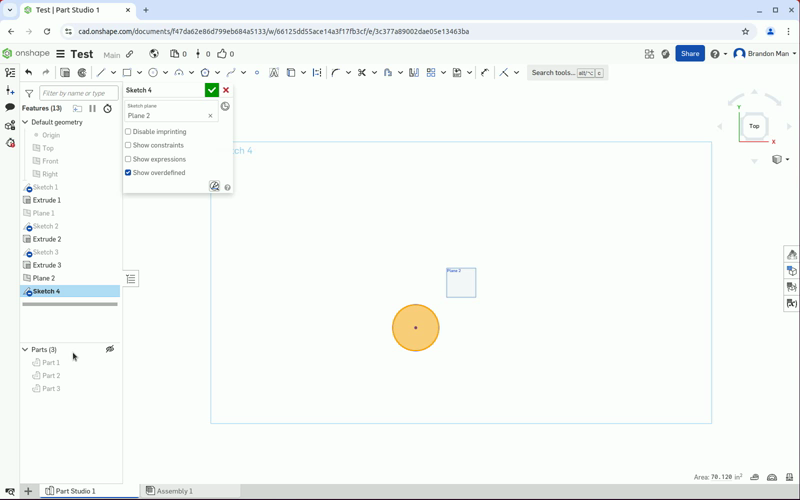
key(shift+e)
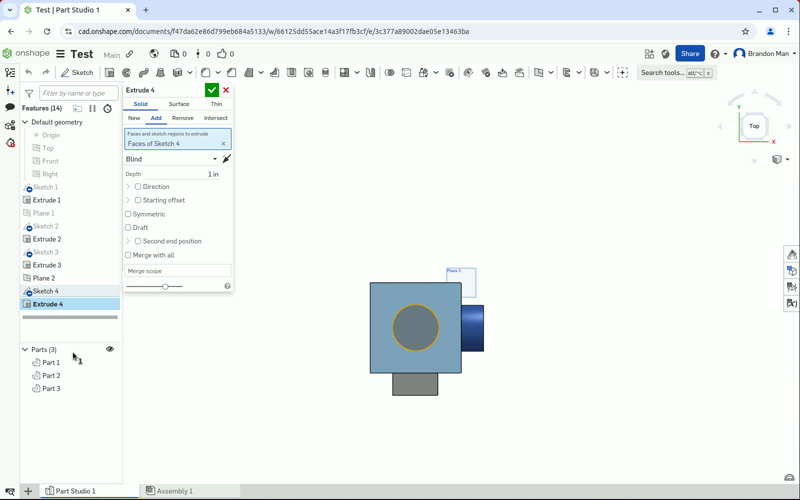
mouse_move(143, 106)
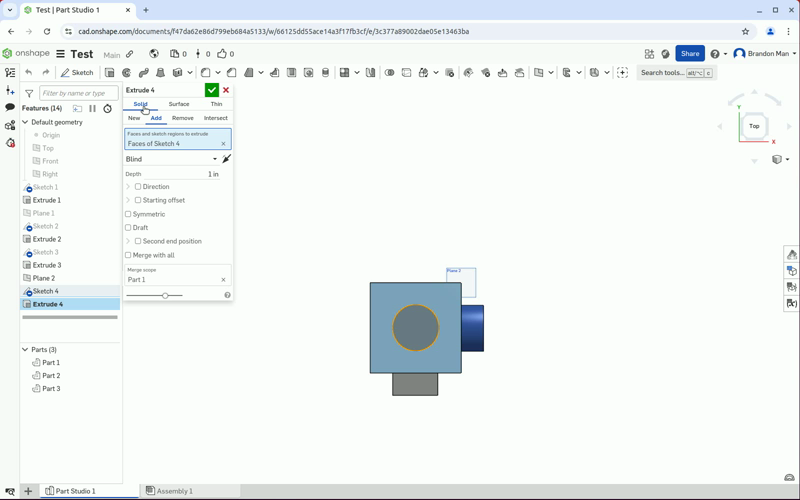
click(143, 106)
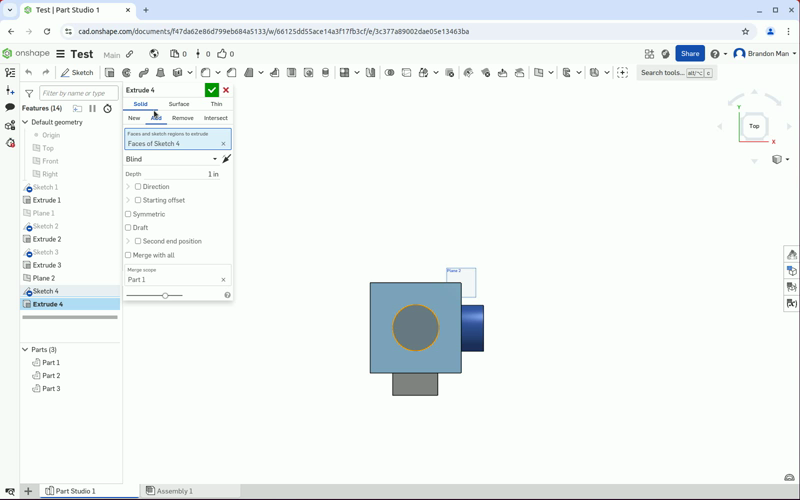
mouse_move(186, 120)
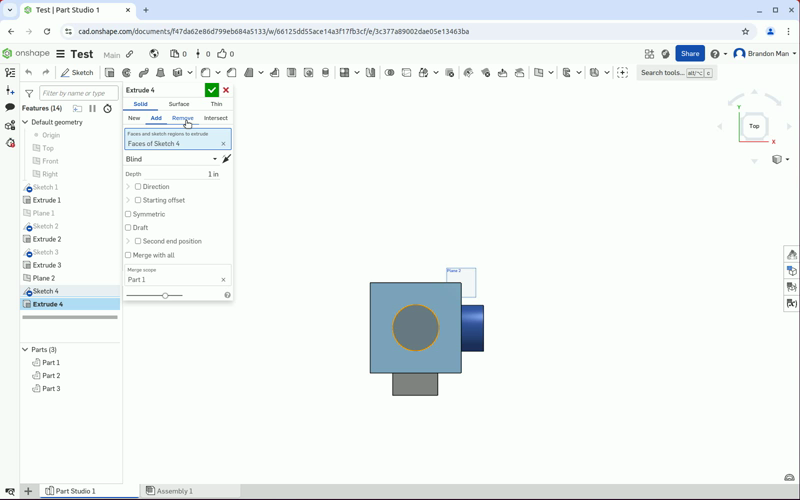
click(186, 120)
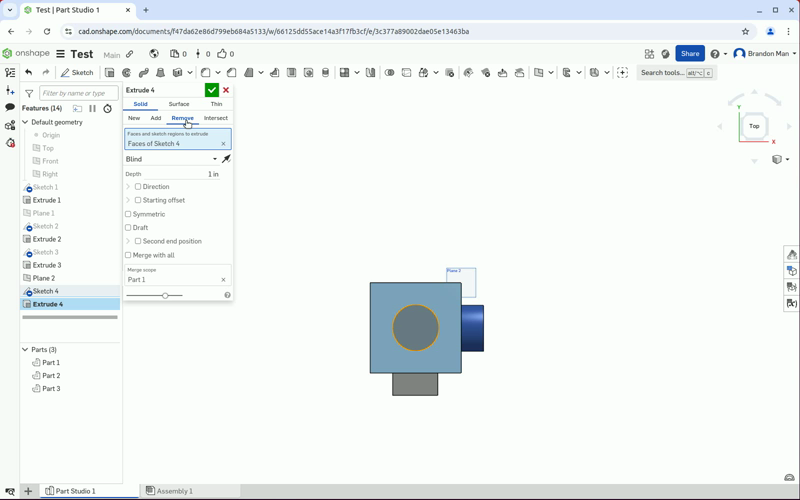
key(tab, 4)
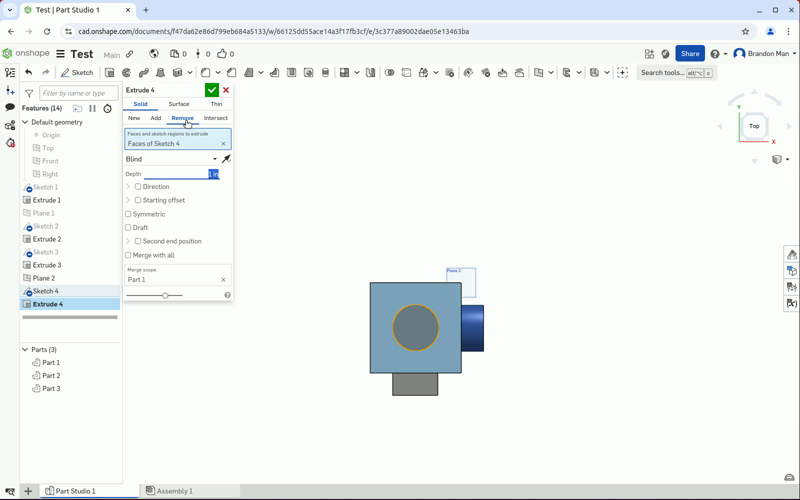
text(18.535)
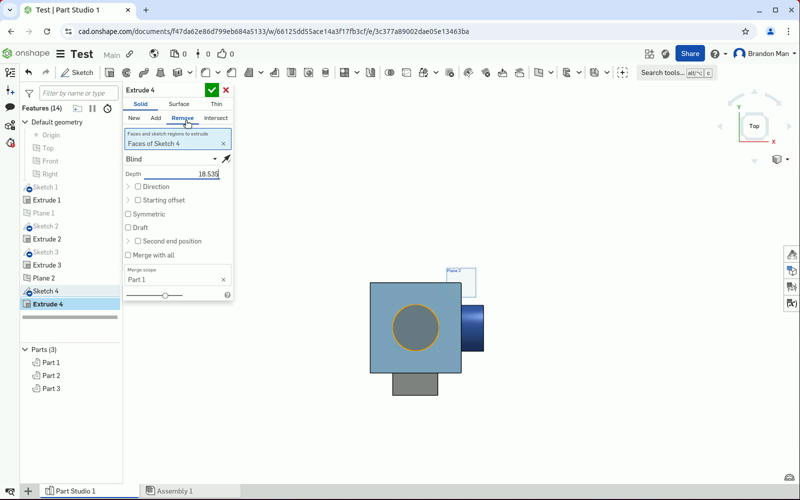
key(tab, 6)
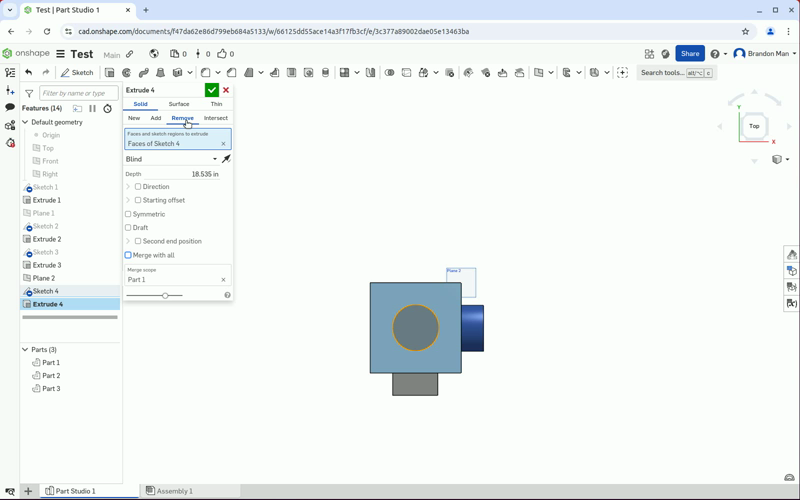
key(space)
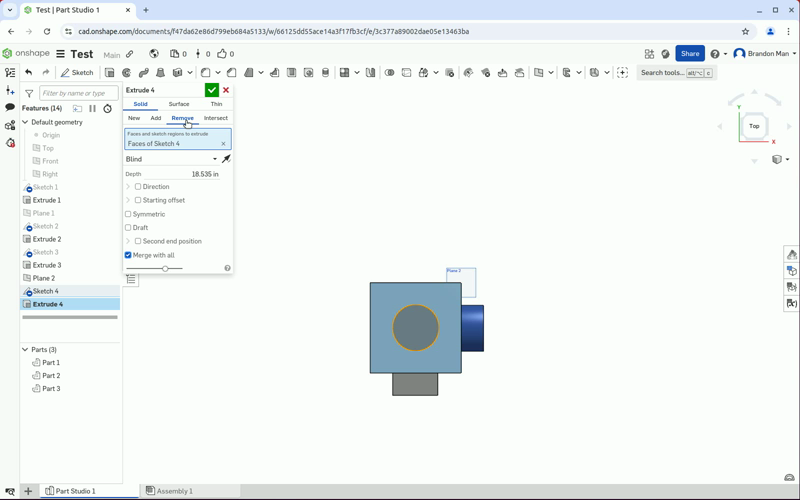
key(enter)
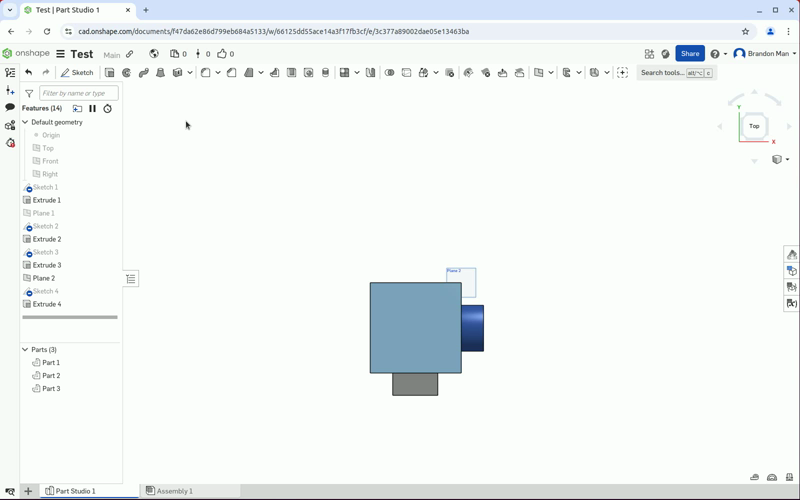
key(shift+h)
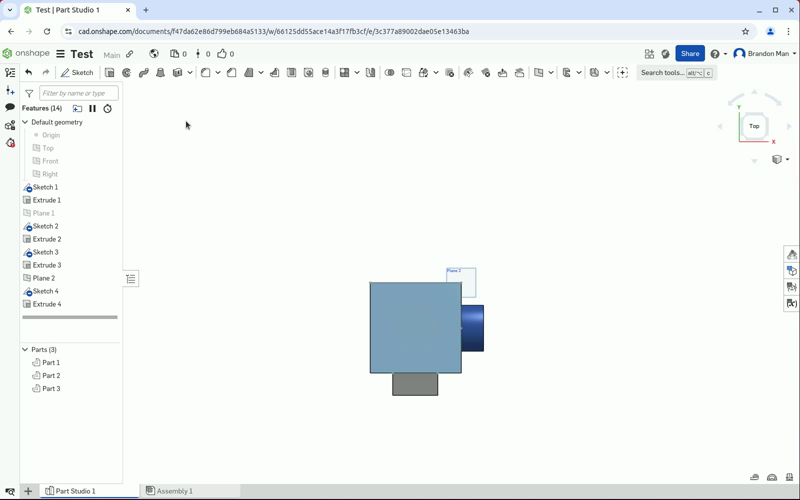
key(shift+h)
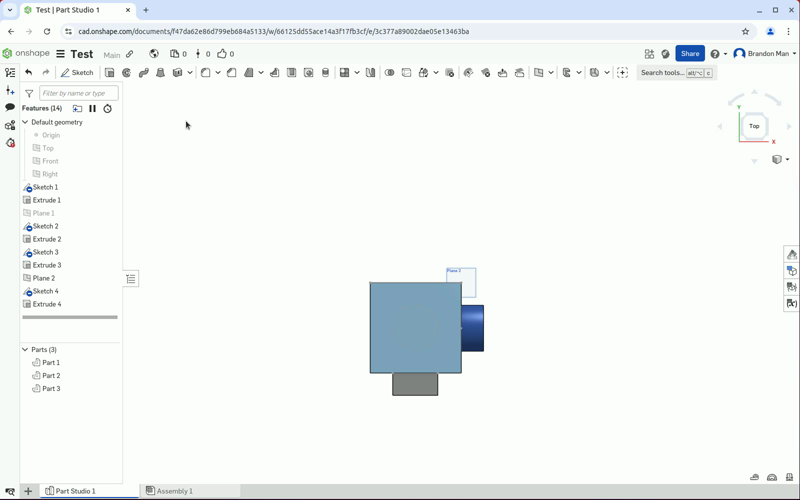
key(shift+7)
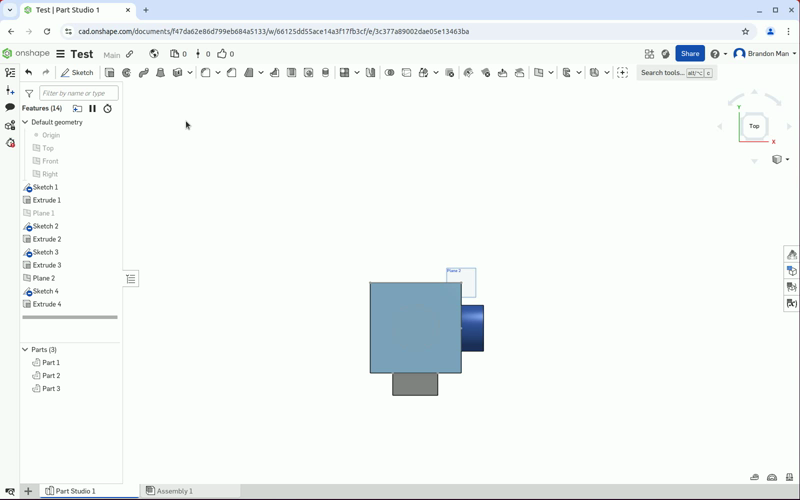
key(up, 3)
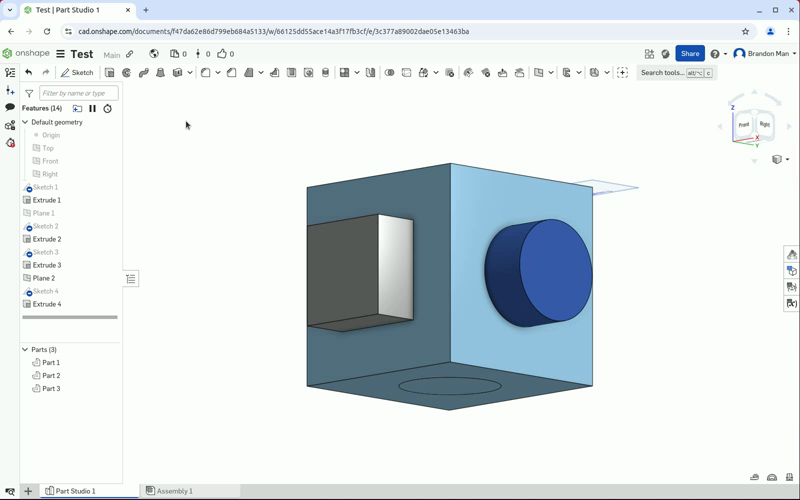
key(left, 3)
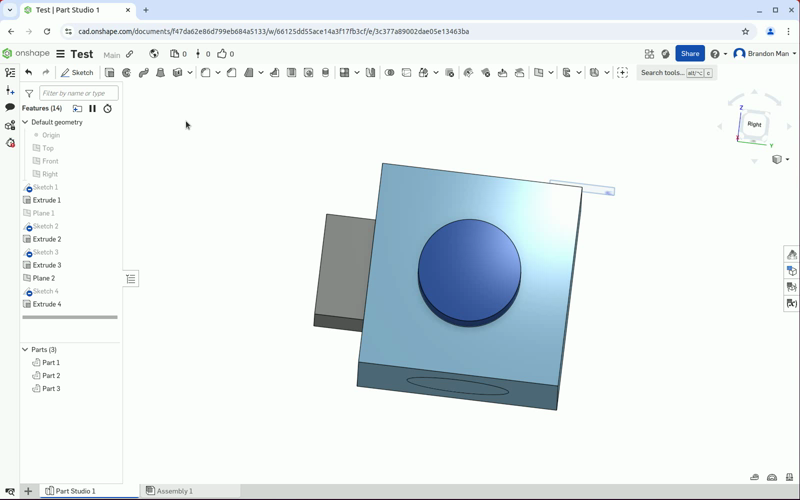
key(right, 3)
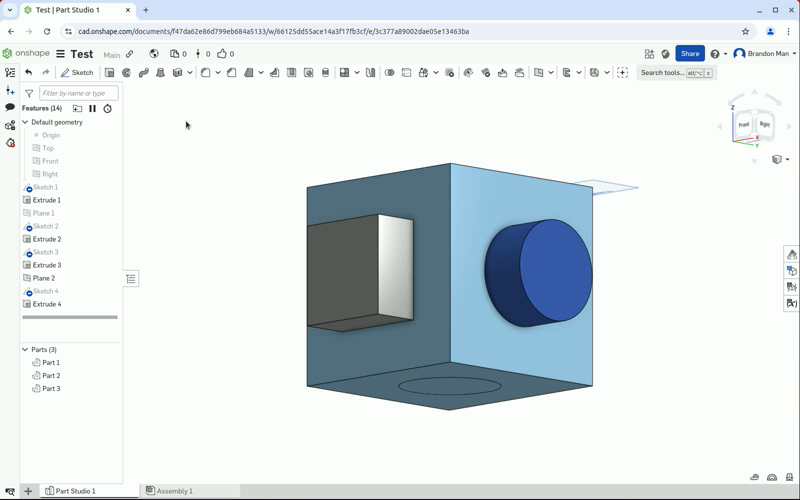
key(down, 3)
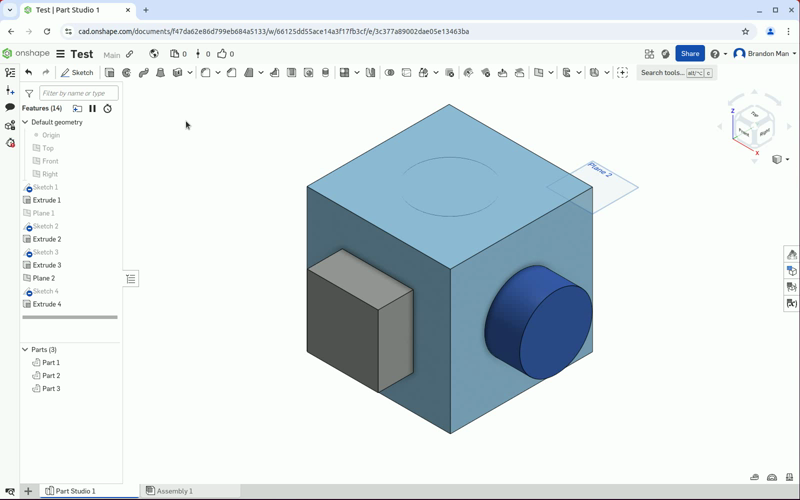
mouse_move(73, 189)
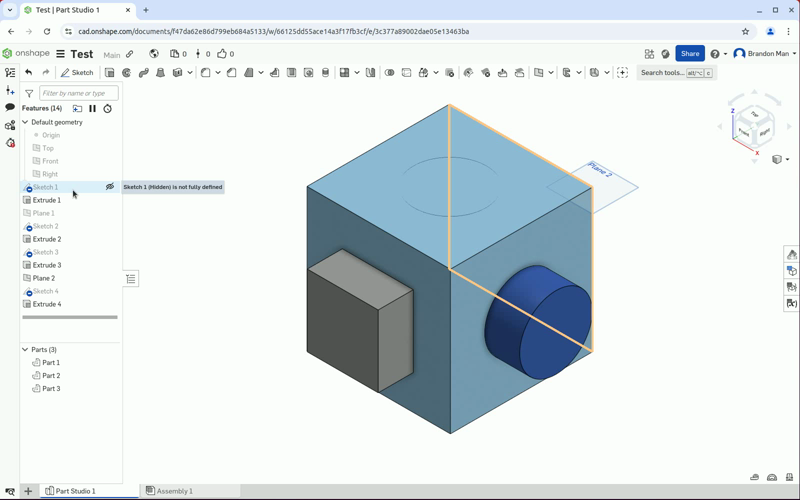
click(73, 189)